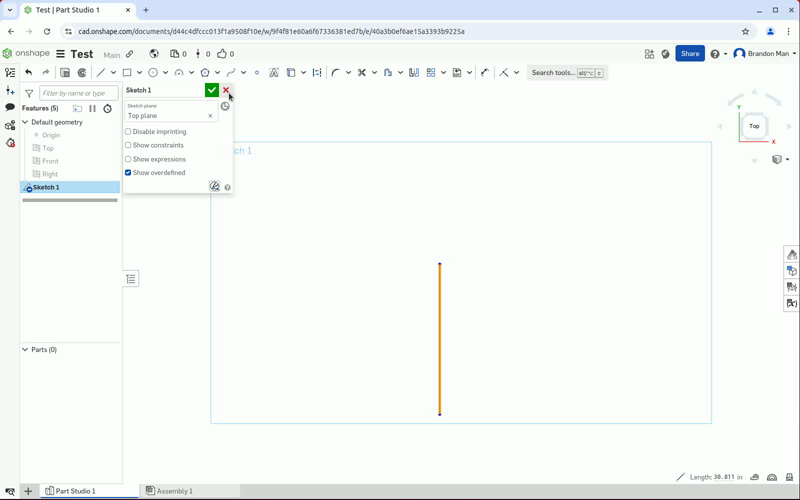
key(shift+h)
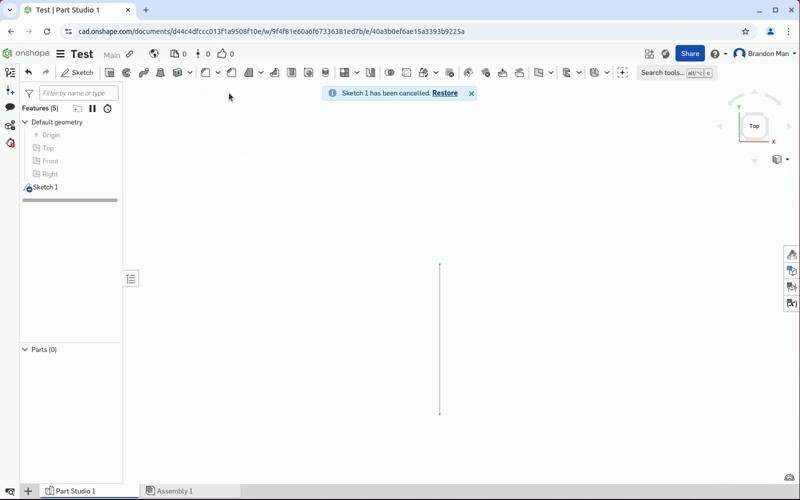
key(shift+s)
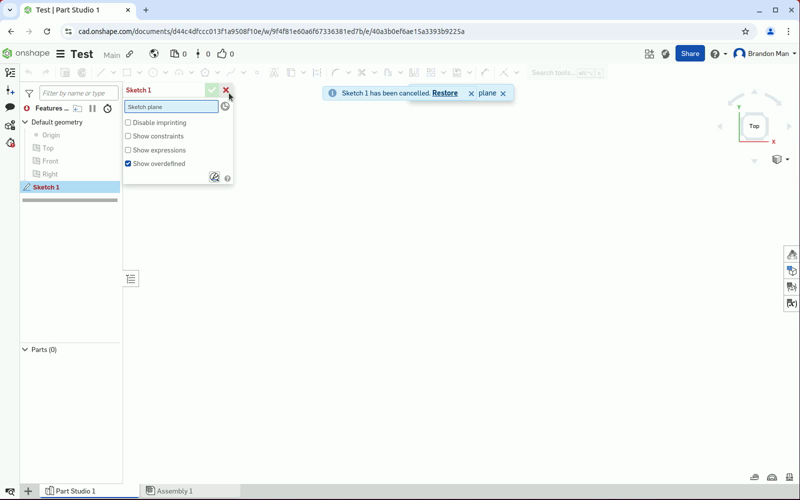
mouse_move(73, 150)
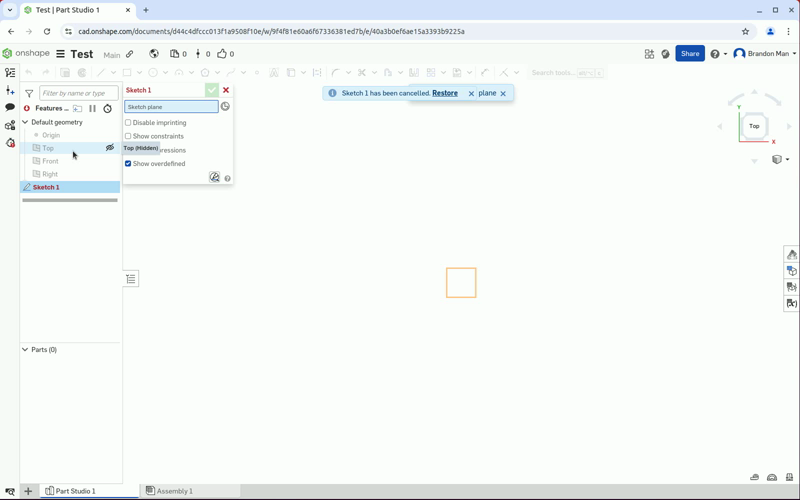
click(73, 150)
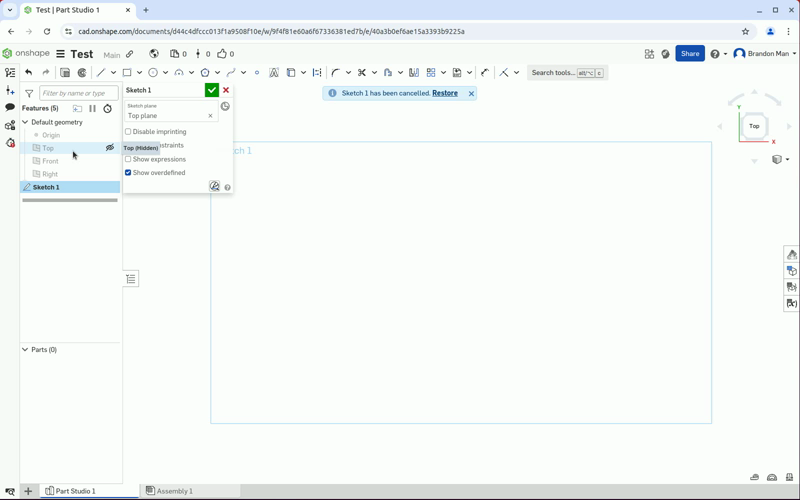
mouse_move(73, 352)
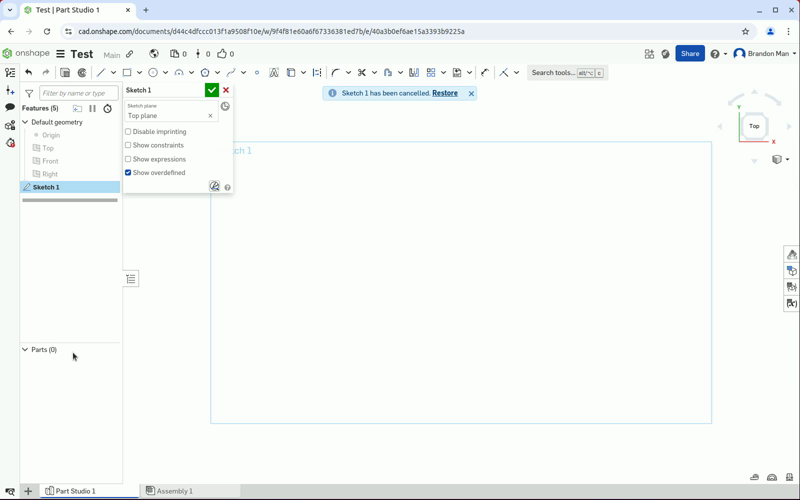
key(y)
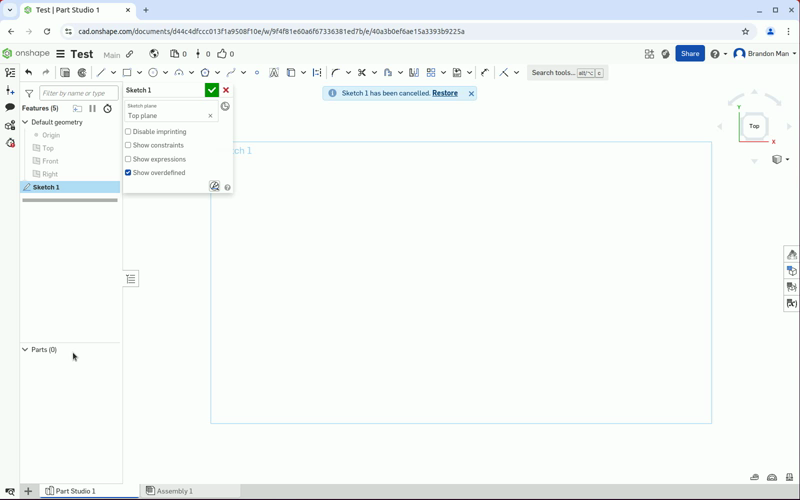
key(l)
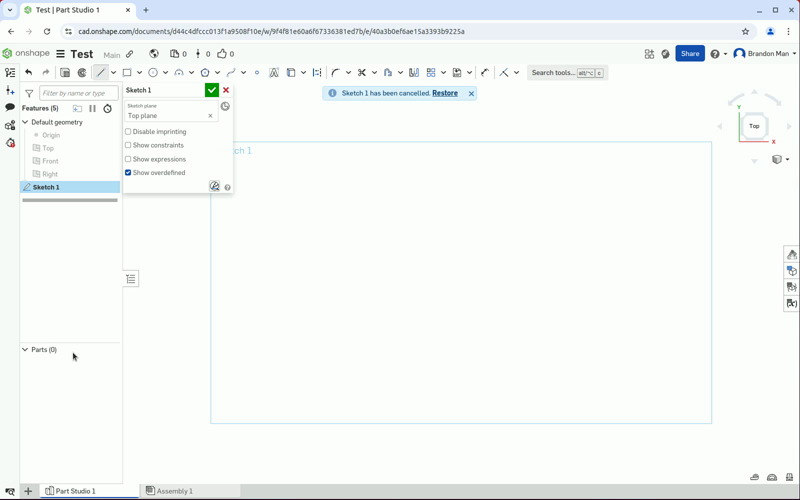
key_down(shift)
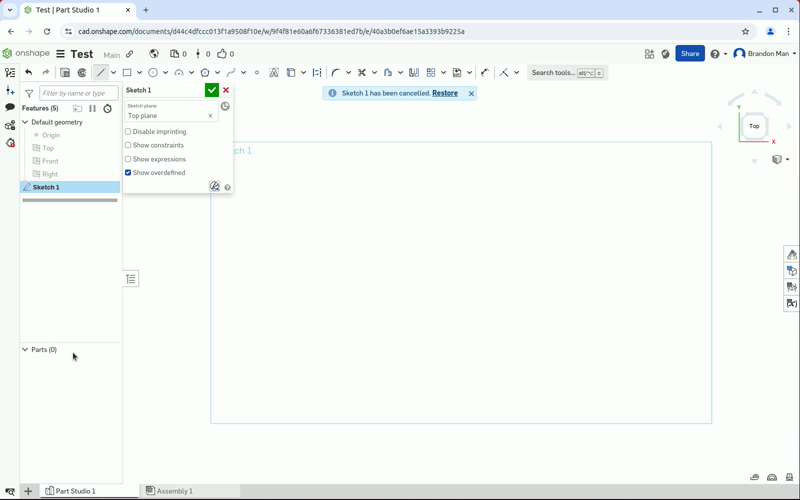
mouse_move(427, 319)
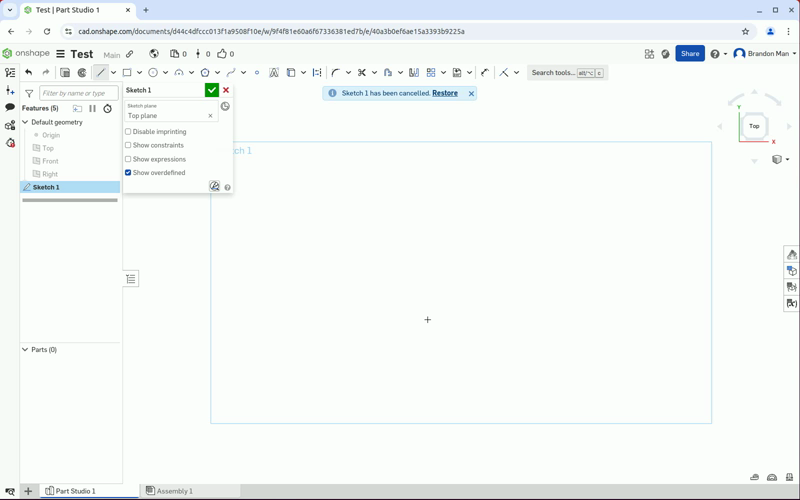
click(427, 319)
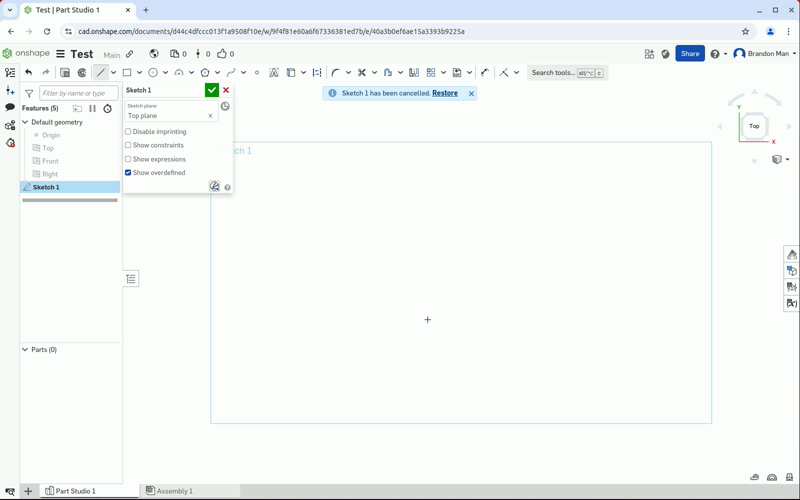
key_up(shift)
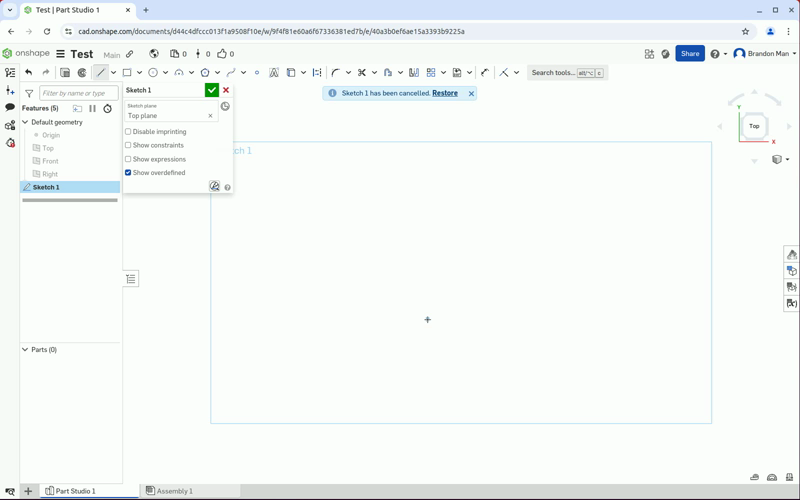
key_down(shift)
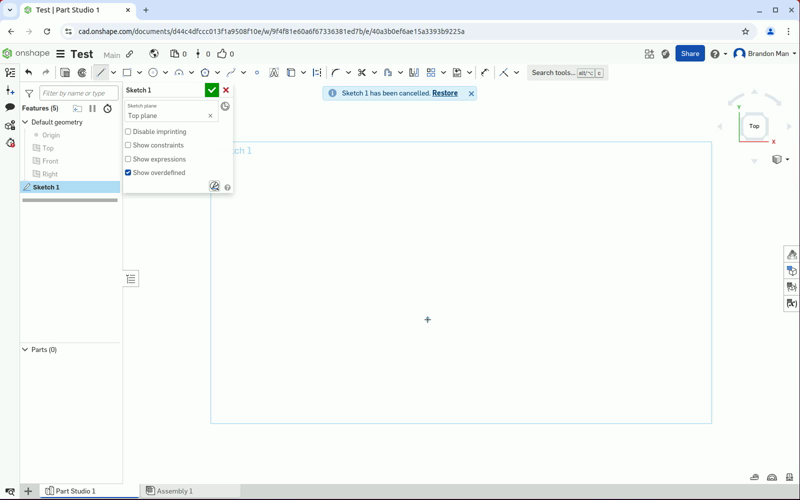
mouse_move(457, 319)
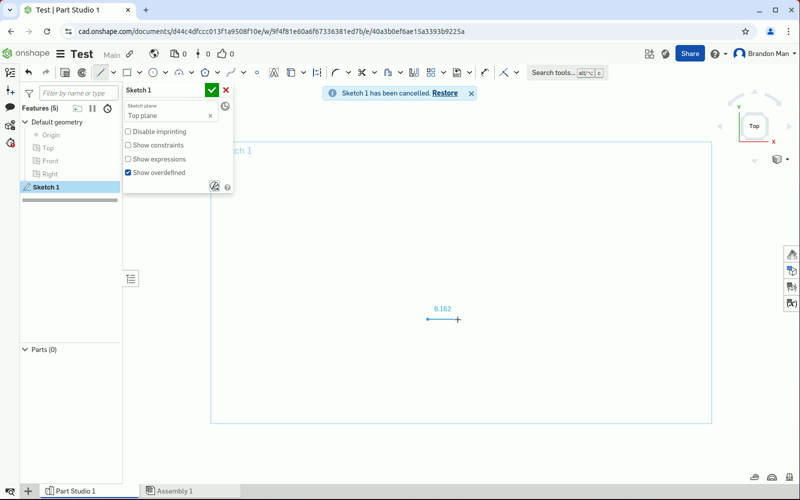
mouse_move(450, 319)
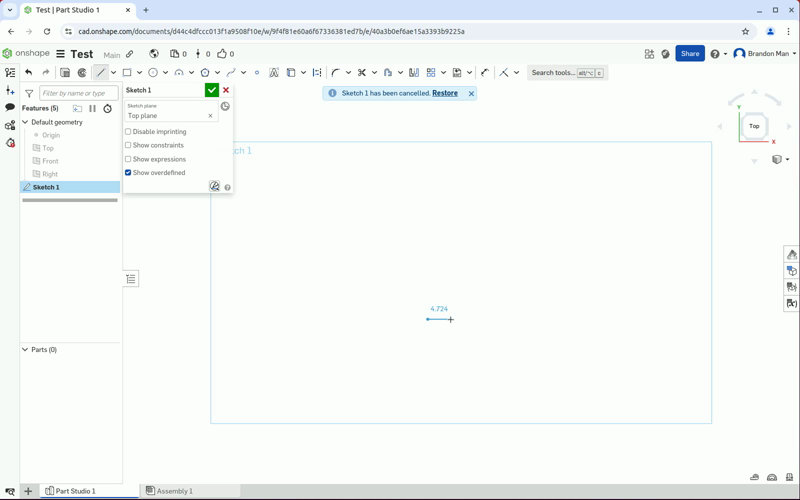
click(450, 319)
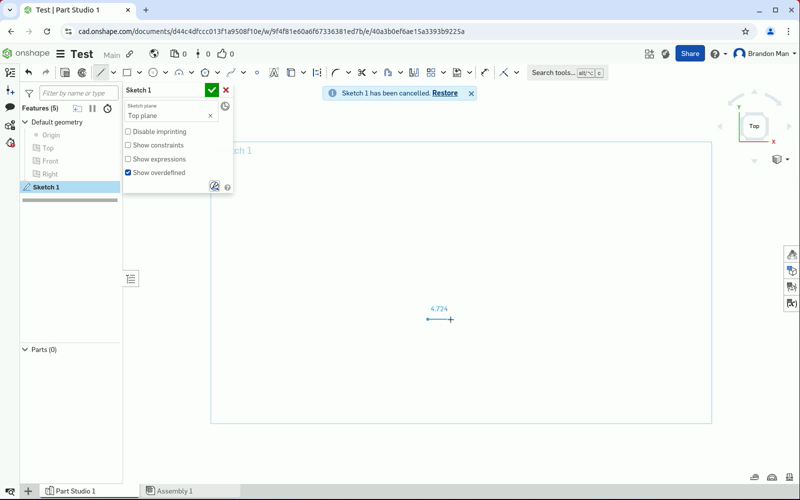
key_up(shift)
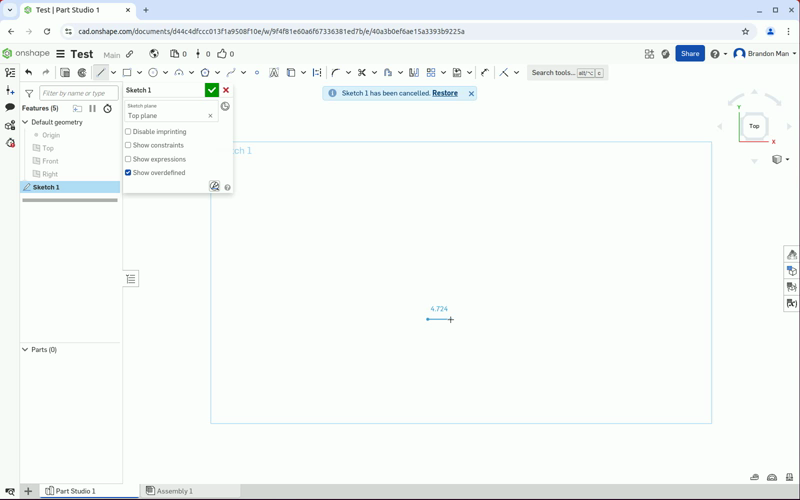
key_down(shift)
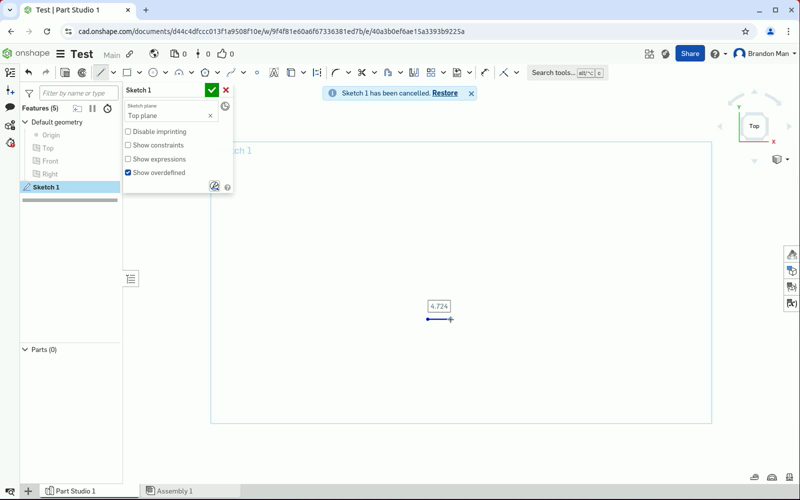
mouse_move(450, 252)
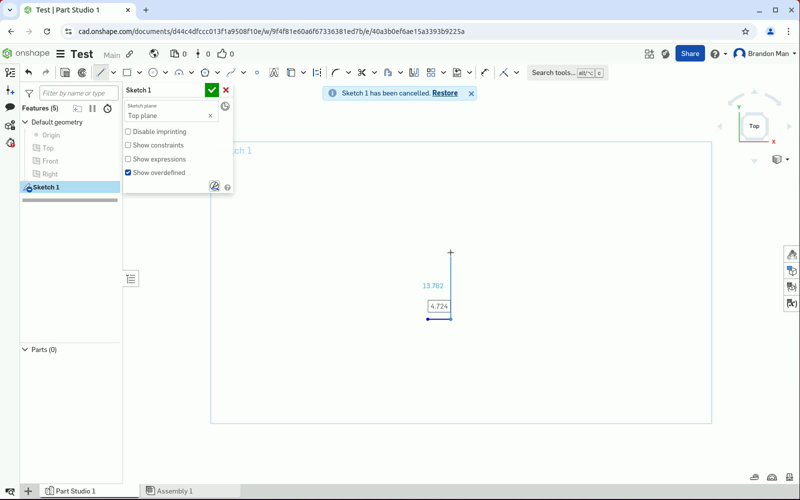
click(450, 252)
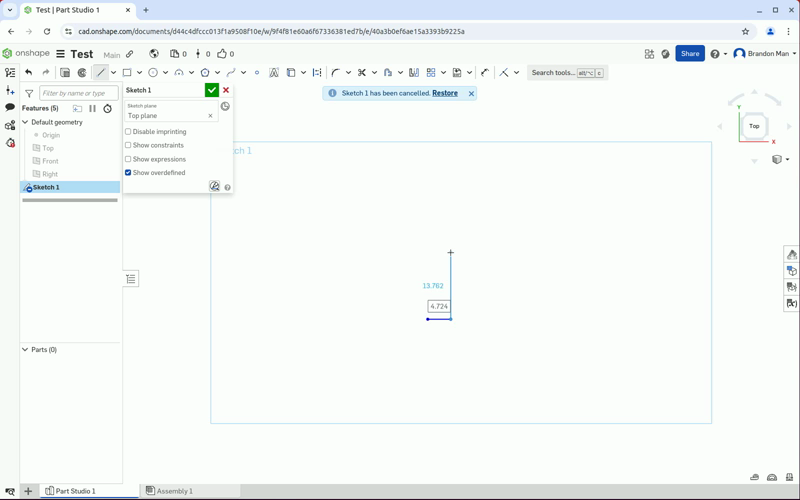
key_up(shift)
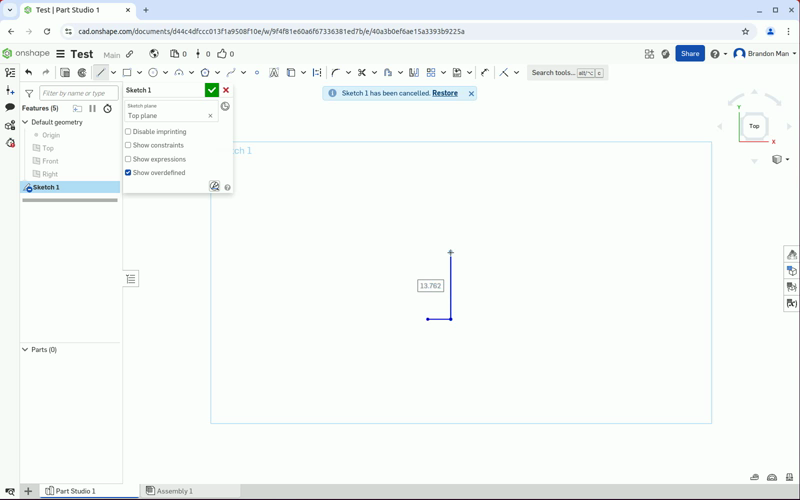
key_down(shift)
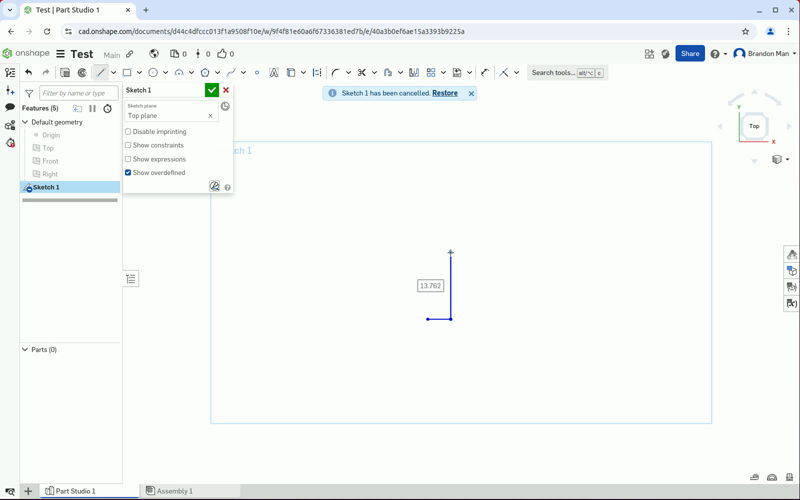
mouse_move(480, 252)
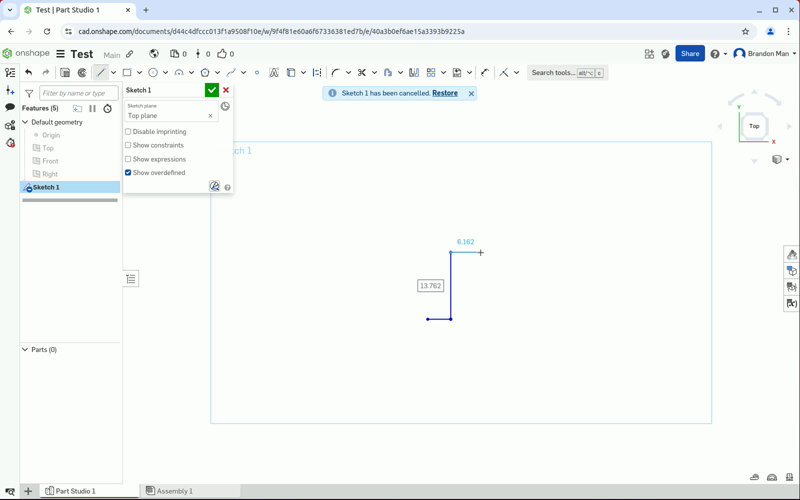
mouse_move(427, 252)
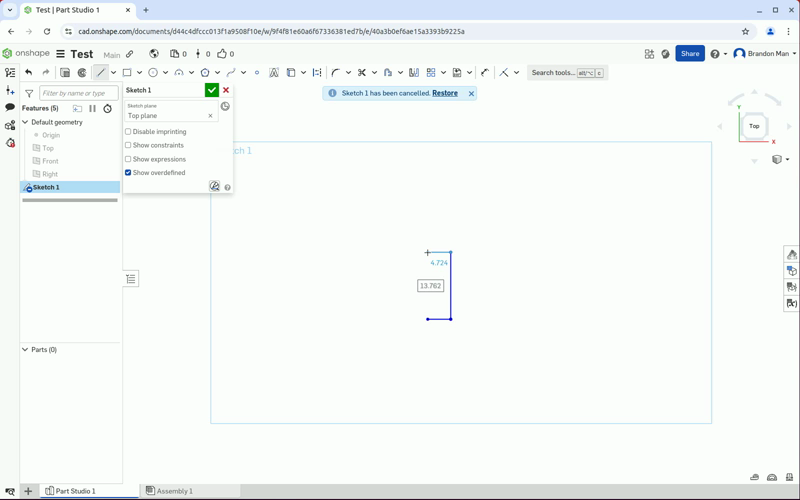
click(427, 252)
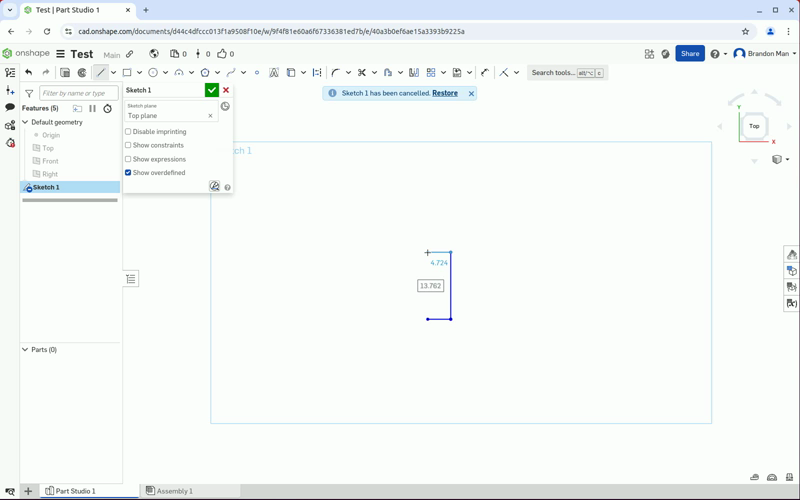
key_up(shift)
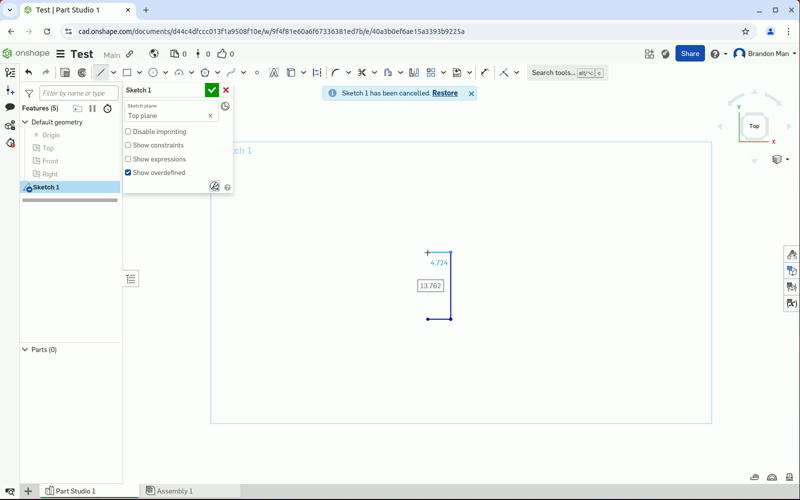
key_down(shift)
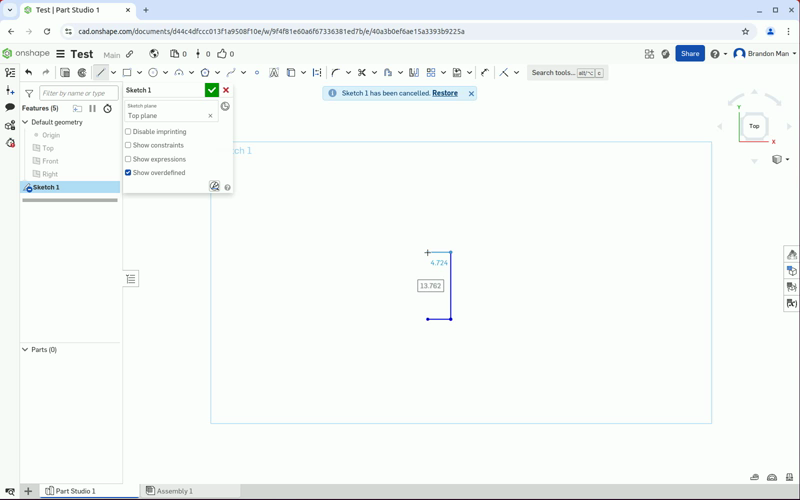
mouse_move(427, 319)
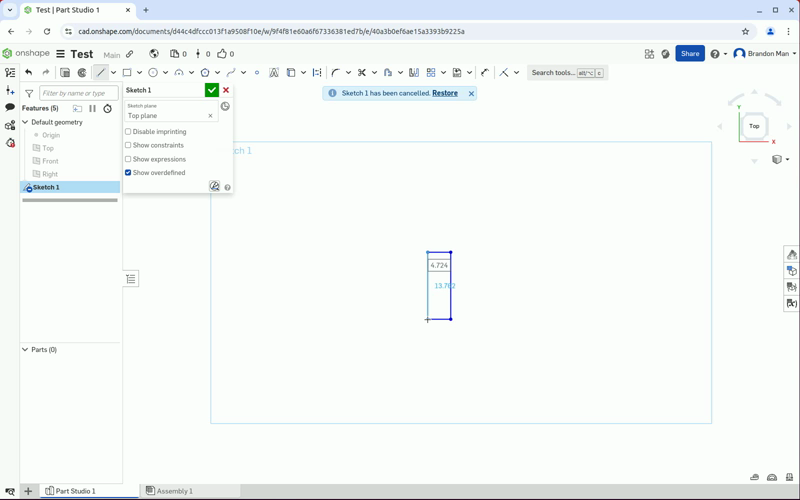
key_up(shift)
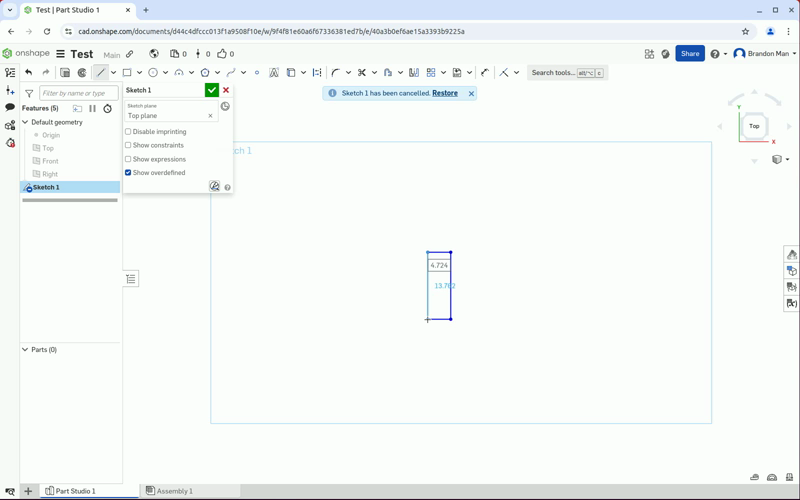
click(427, 319)
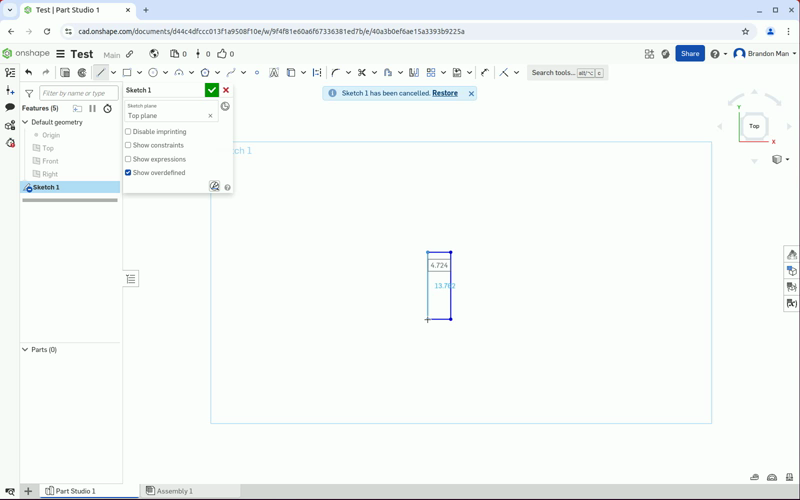
key(esc)
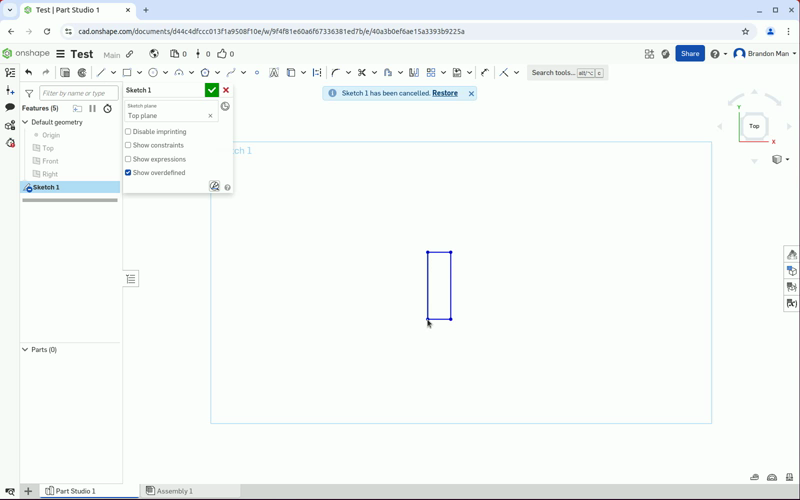
mouse_move(444, 281)
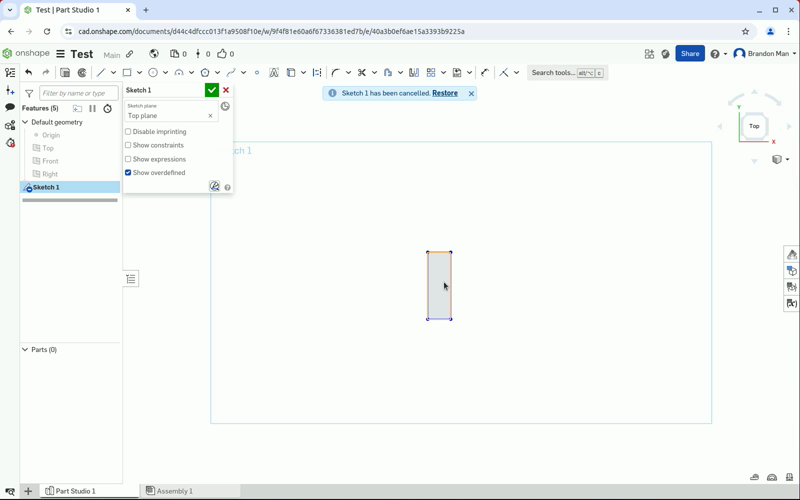
scroll(6)
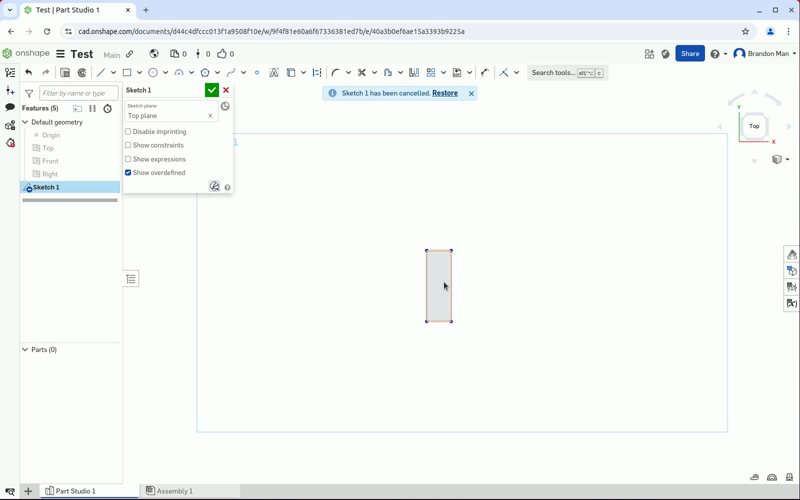
scroll(6)
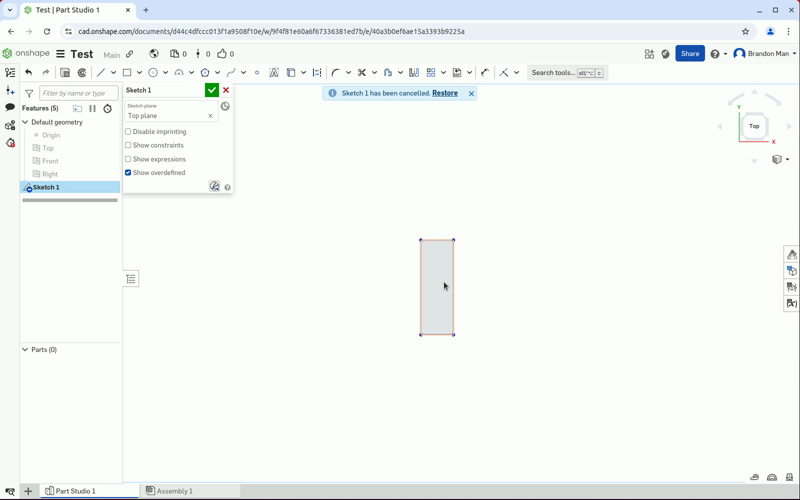
scroll(6)
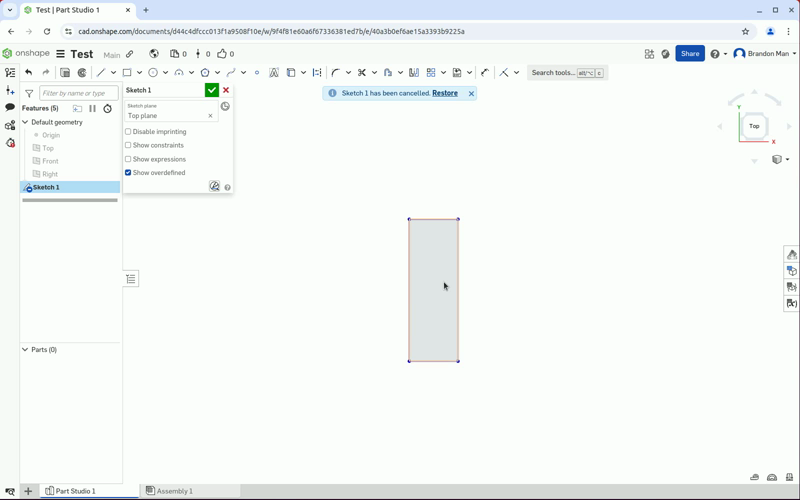
scroll(6)
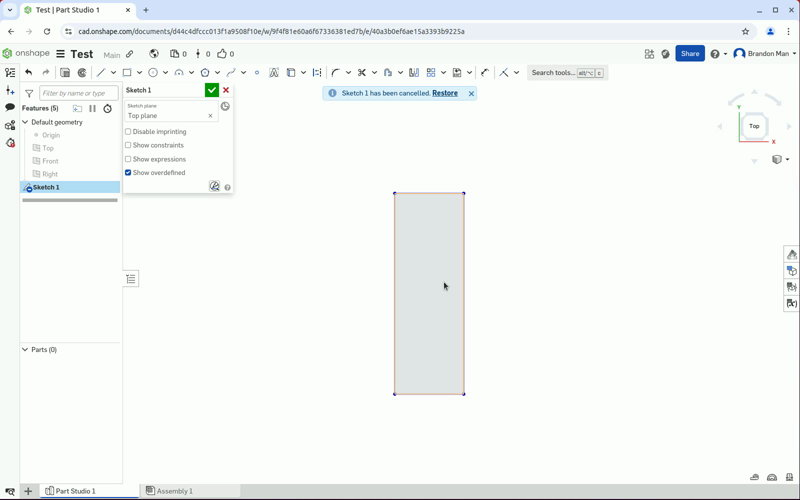
scroll(6)
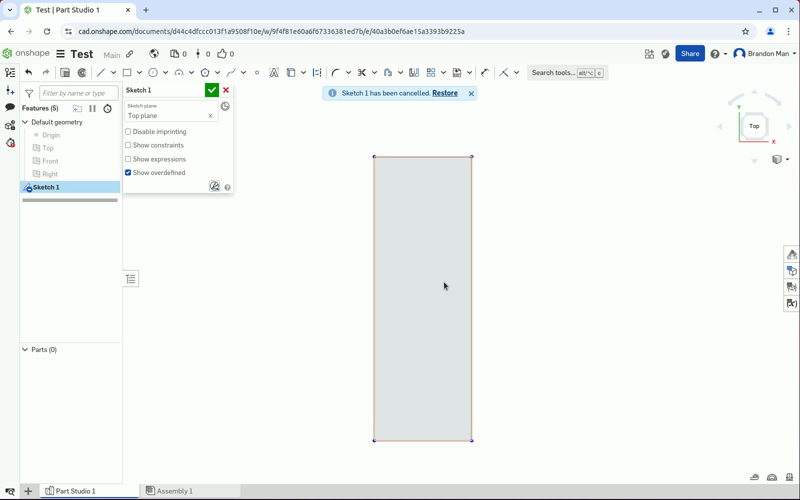
scroll(6)
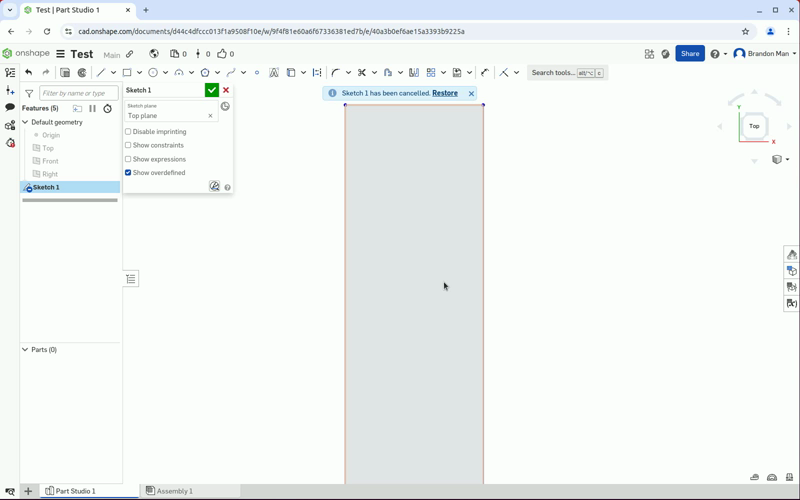
scroll(6)
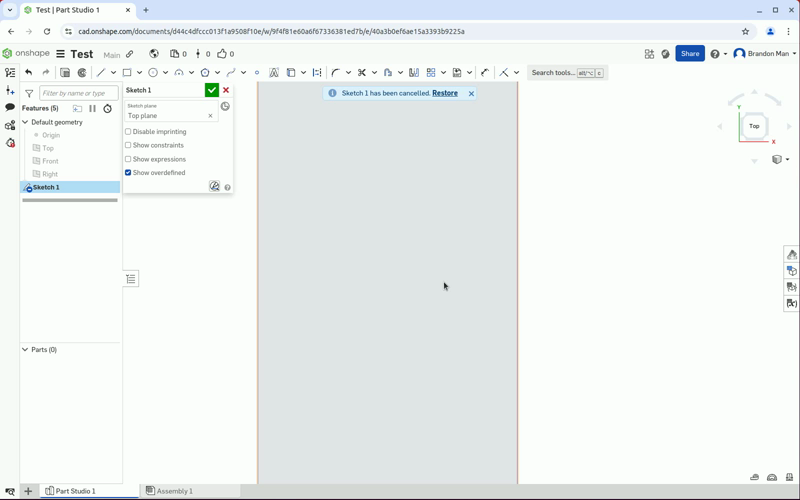
click(444, 281)
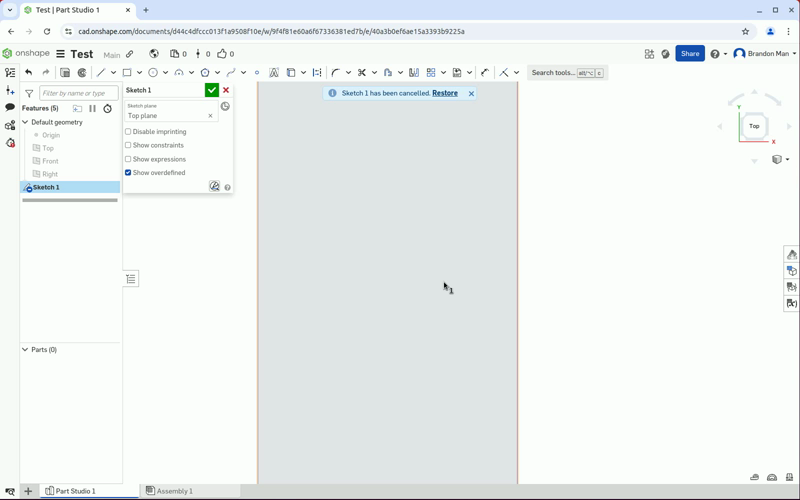
scroll(-6)
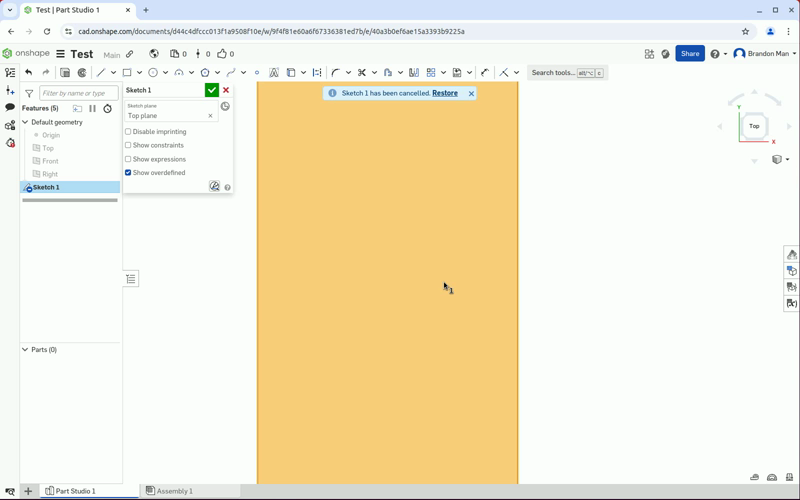
scroll(-6)
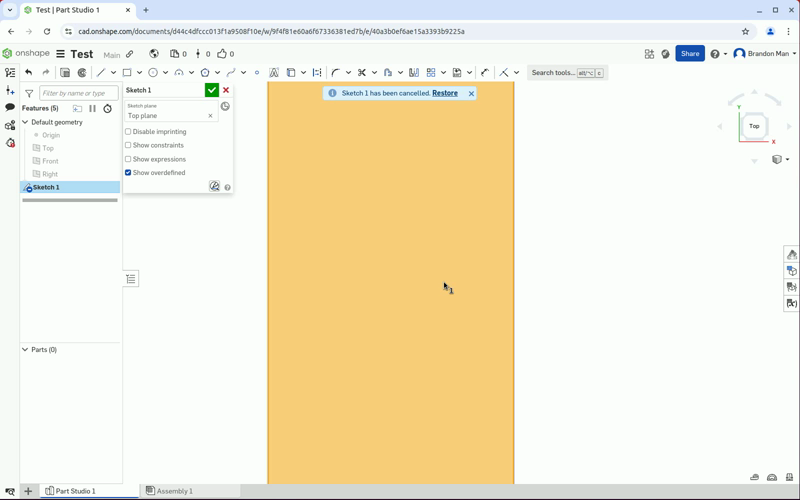
scroll(-6)
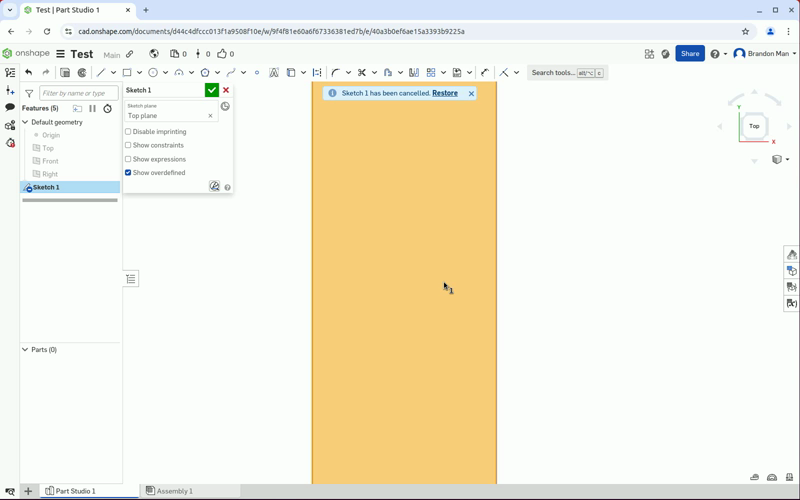
scroll(-6)
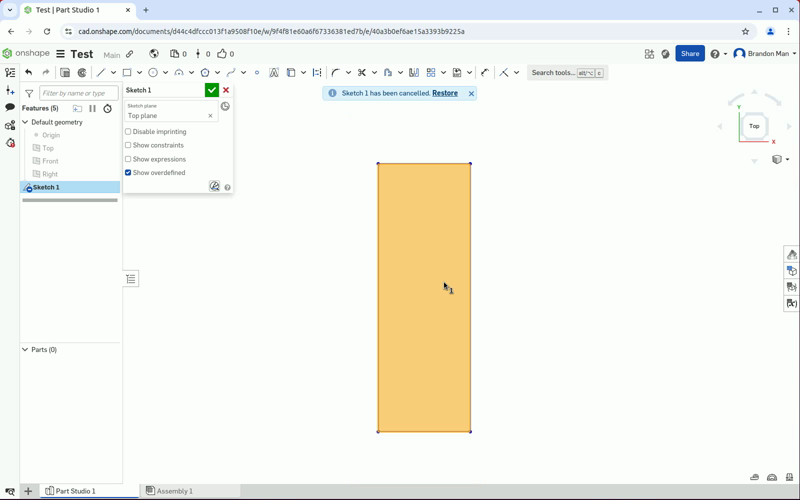
scroll(-6)
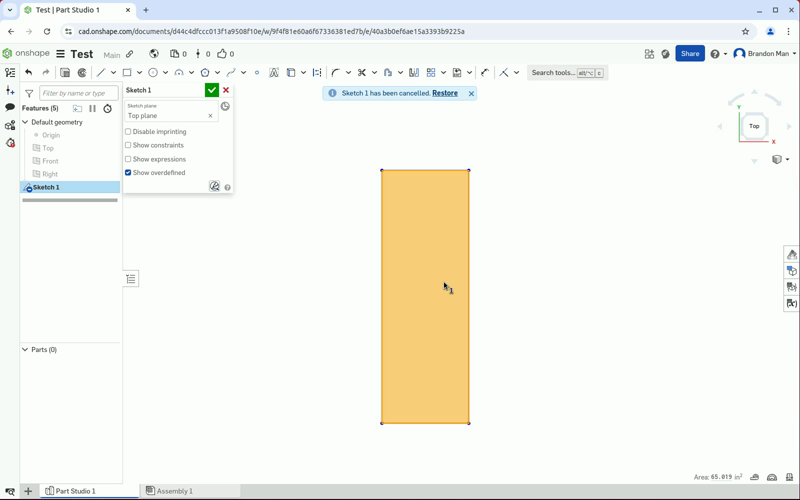
scroll(-6)
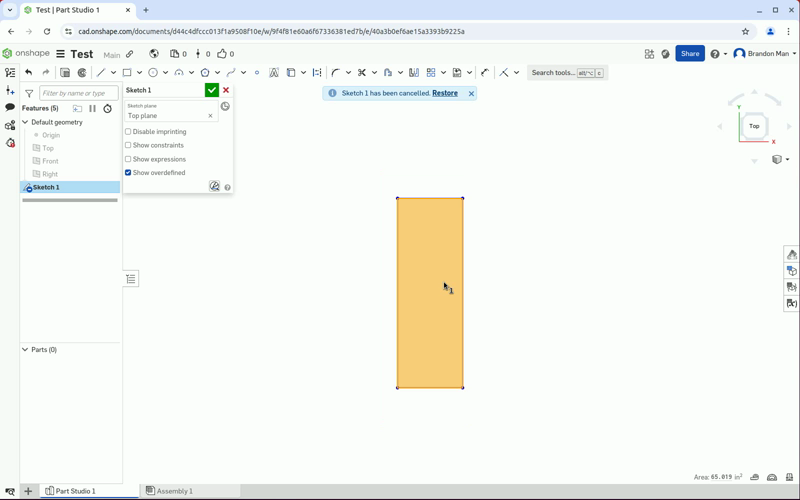
scroll(-6)
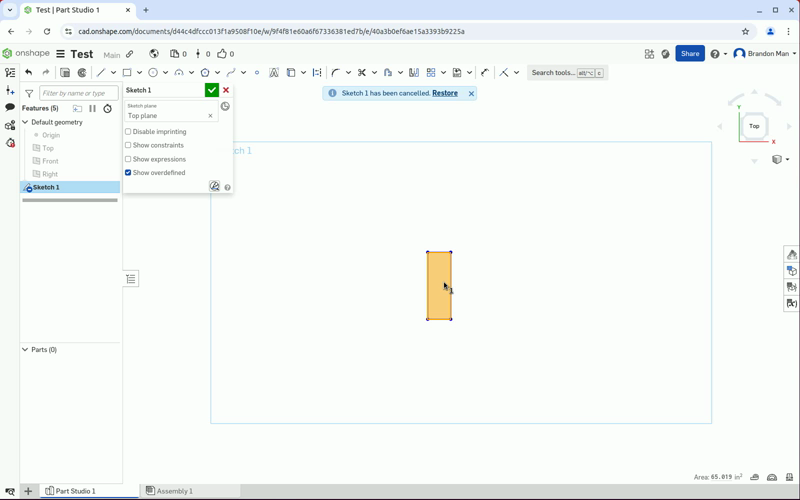
mouse_move(73, 352)
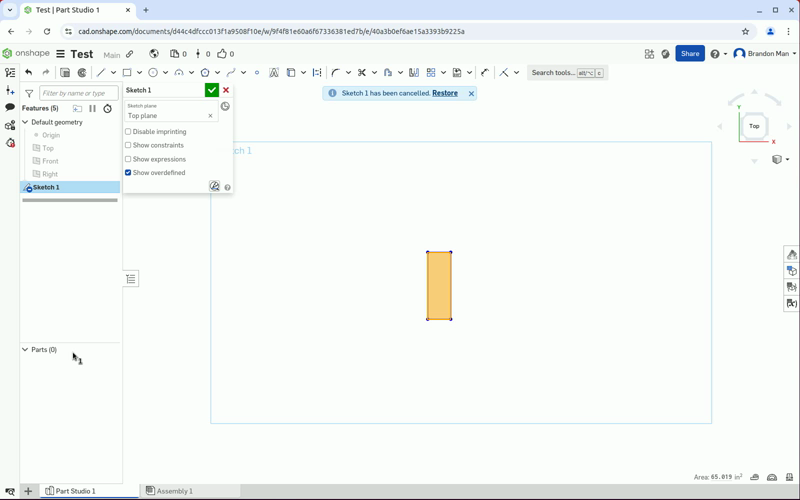
key(shift+y)
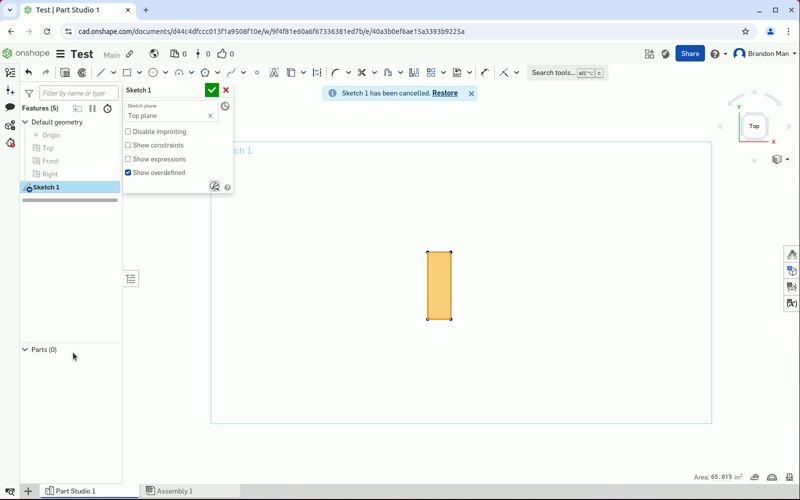
key(shift+e)
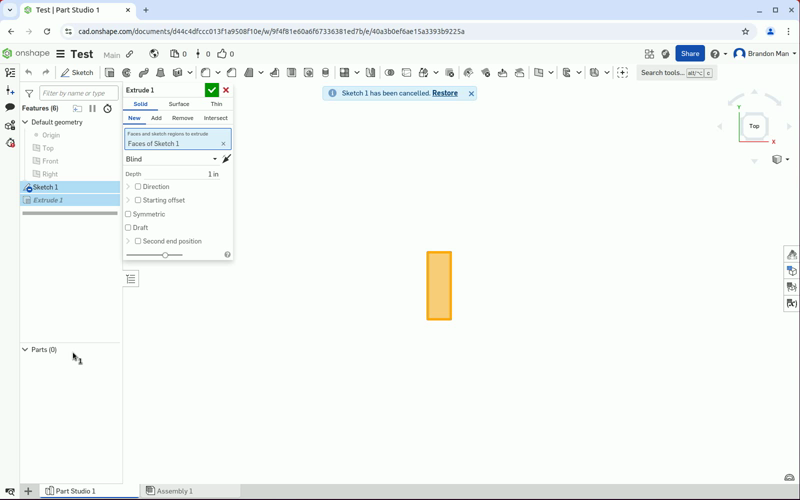
mouse_move(143, 106)
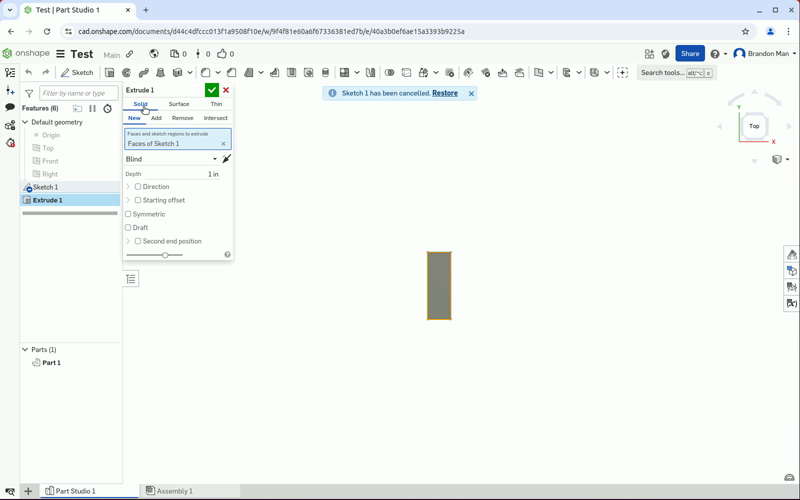
click(143, 106)
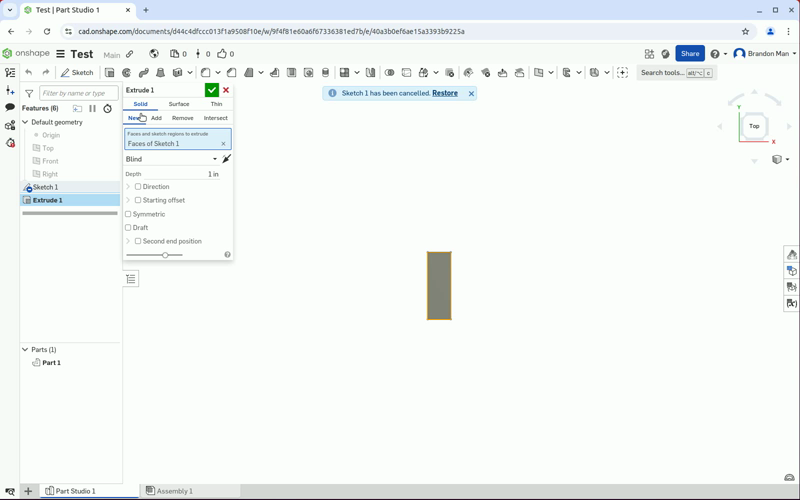
mouse_move(137, 120)
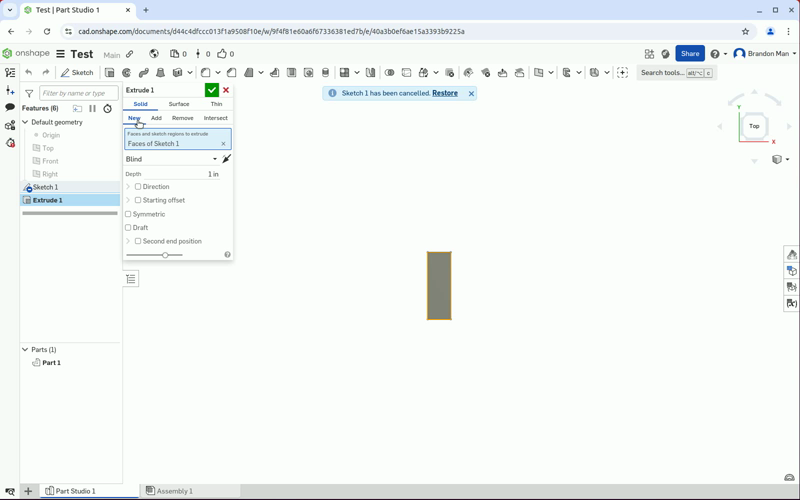
click(137, 120)
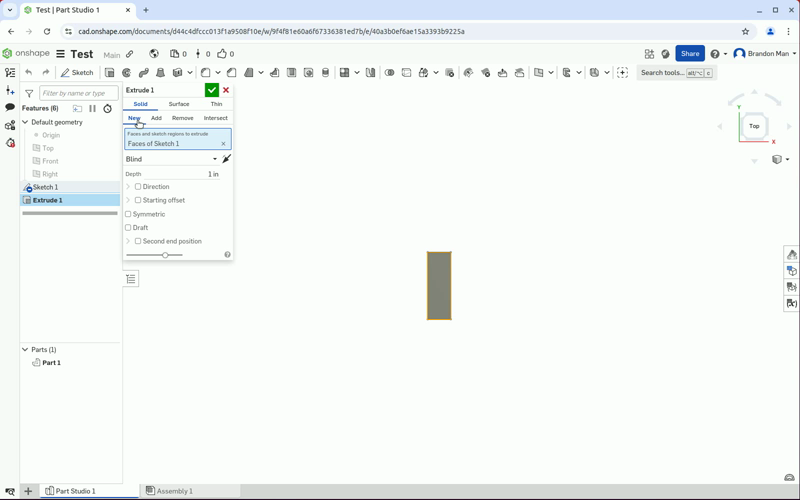
key(tab, 4)
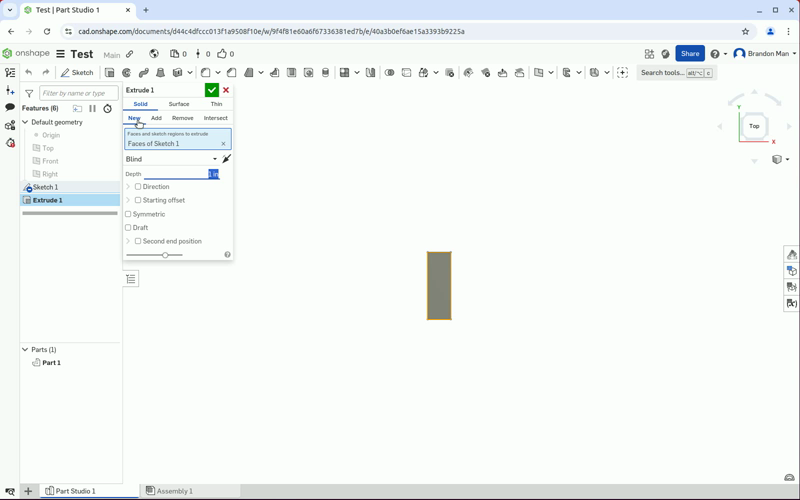
text(2.407)
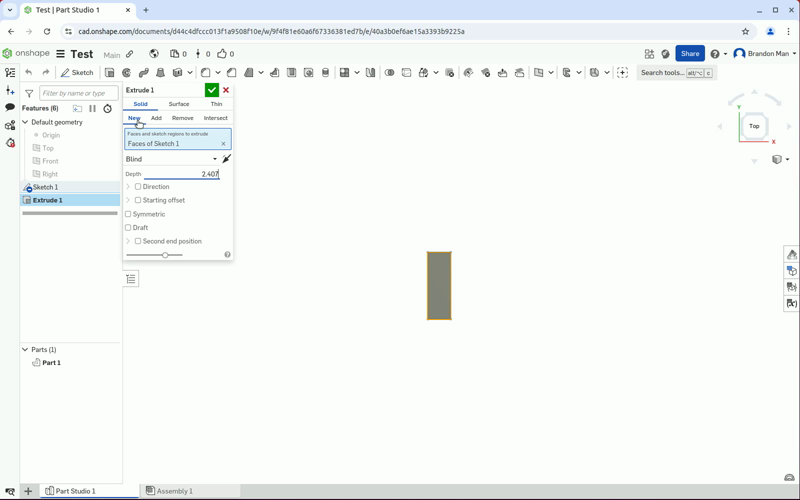
key(enter)
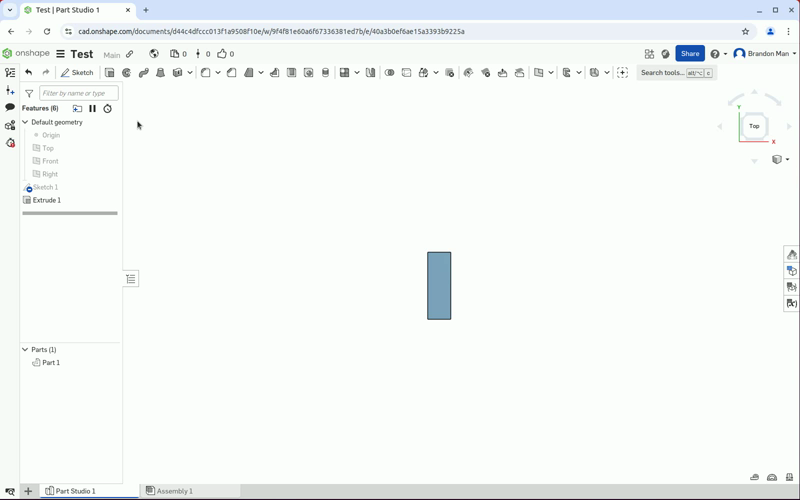
key(shift+h)
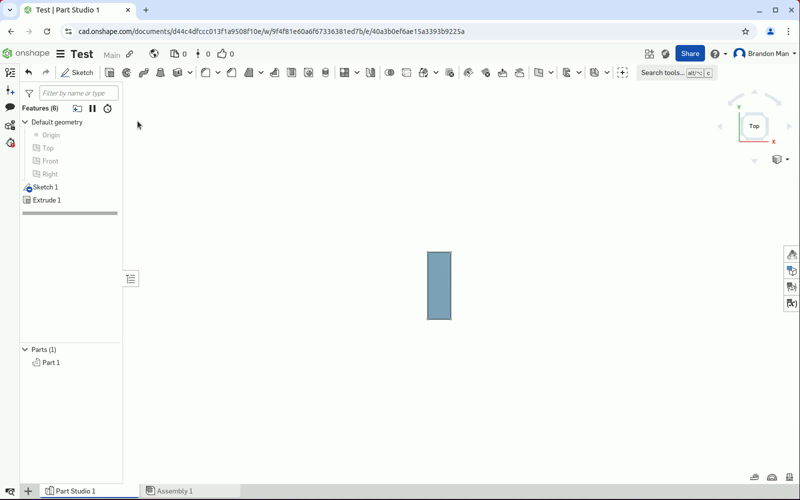
key(shift+h)
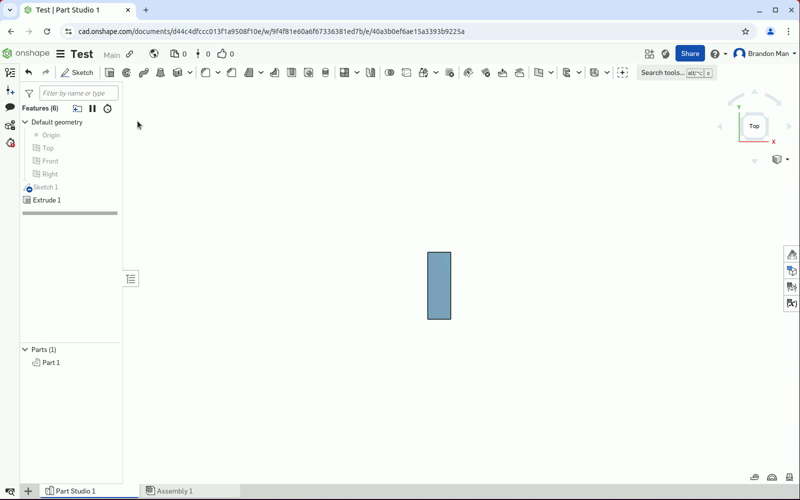
mouse_move(73, 189)
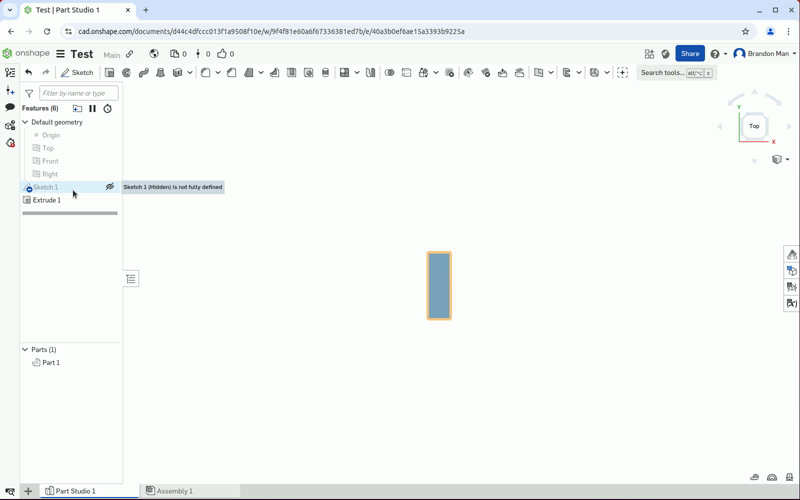
click(73, 189)
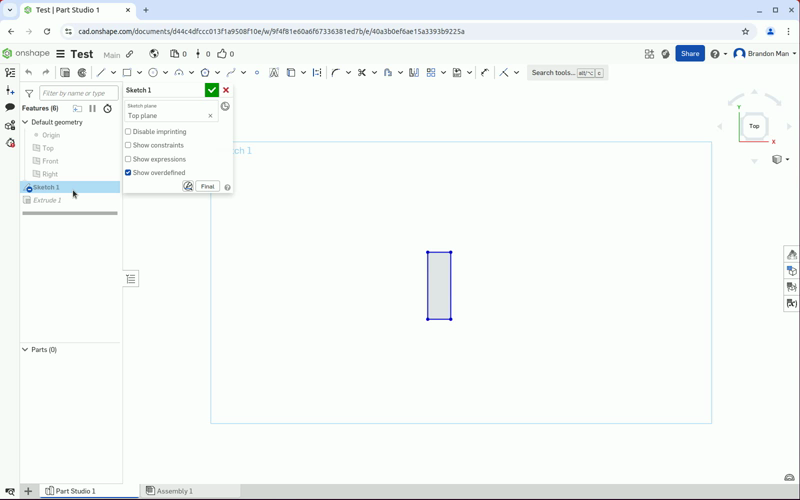
mouse_move(229, 92)
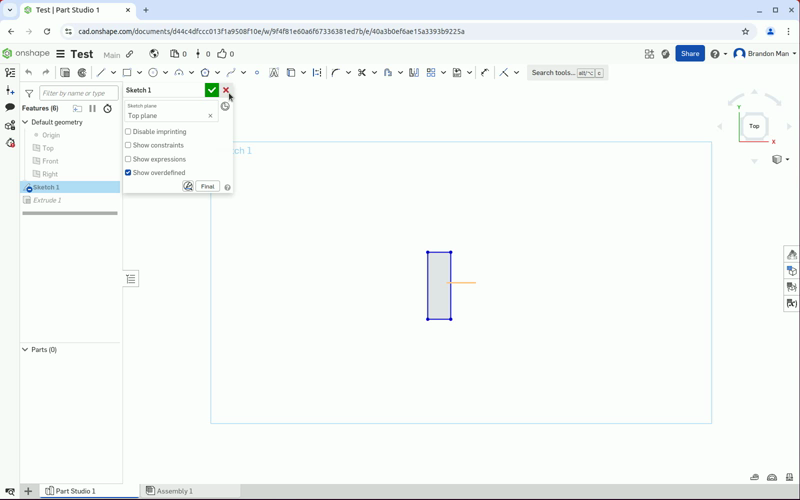
click(229, 92)
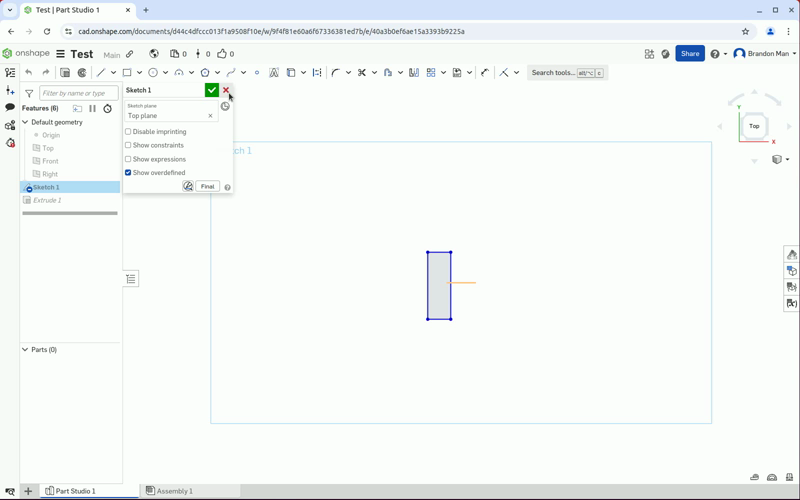
key(shift+s)
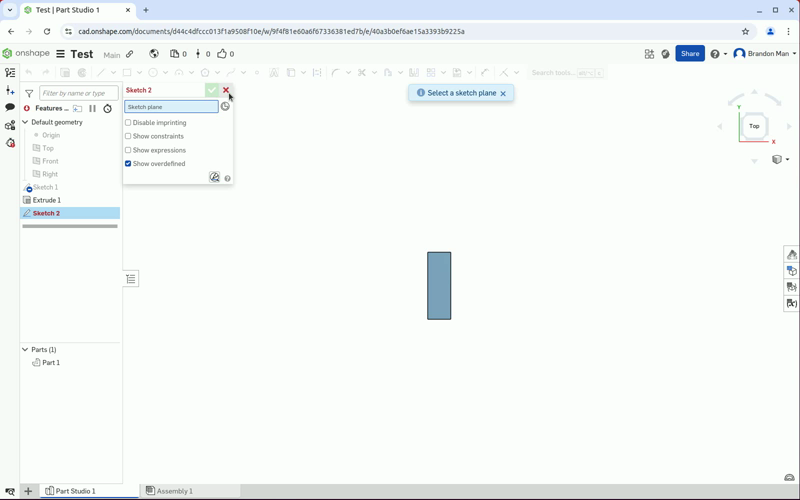
mouse_move(73, 150)
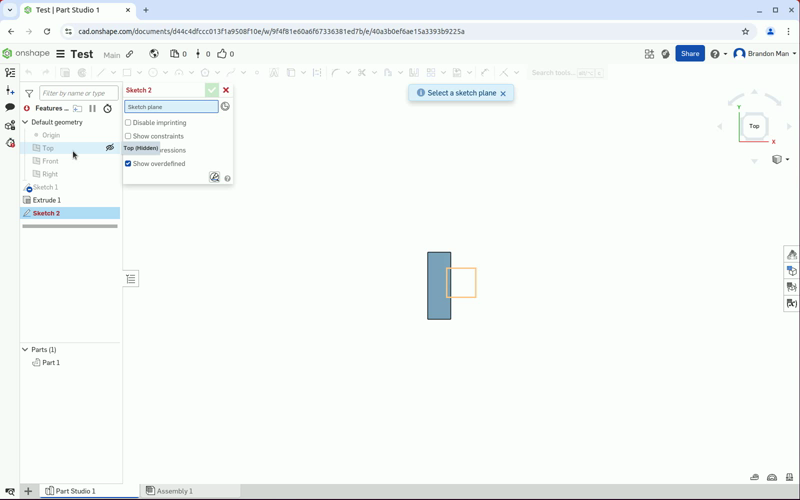
click(73, 150)
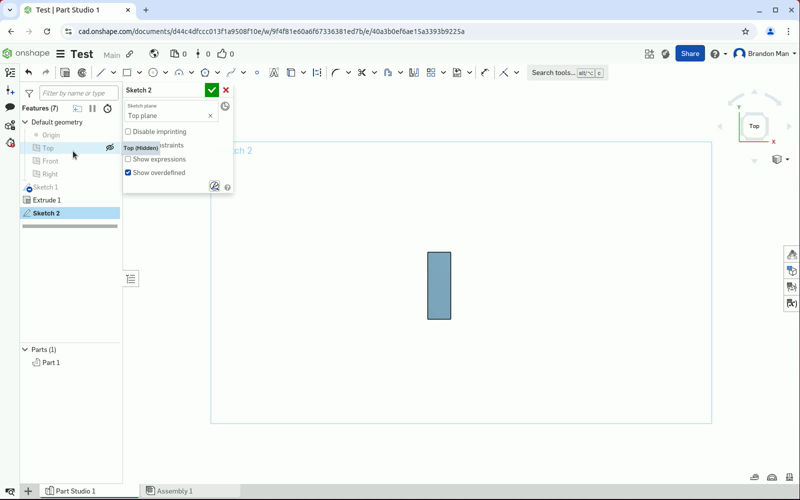
mouse_move(73, 352)
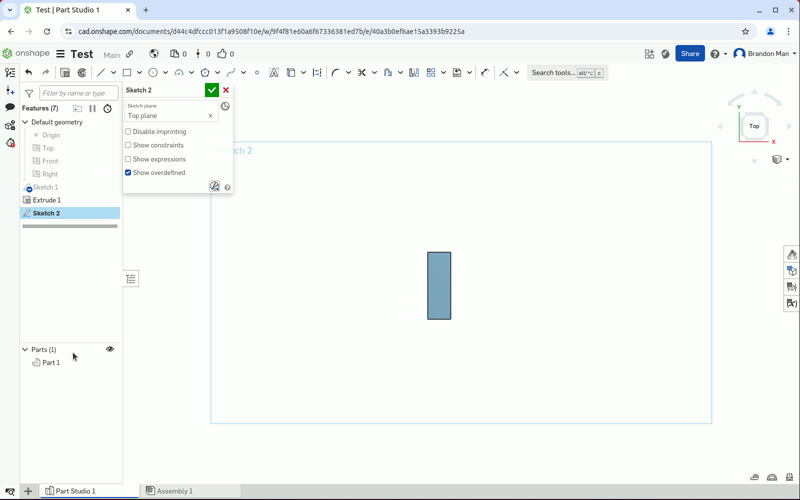
key(y)
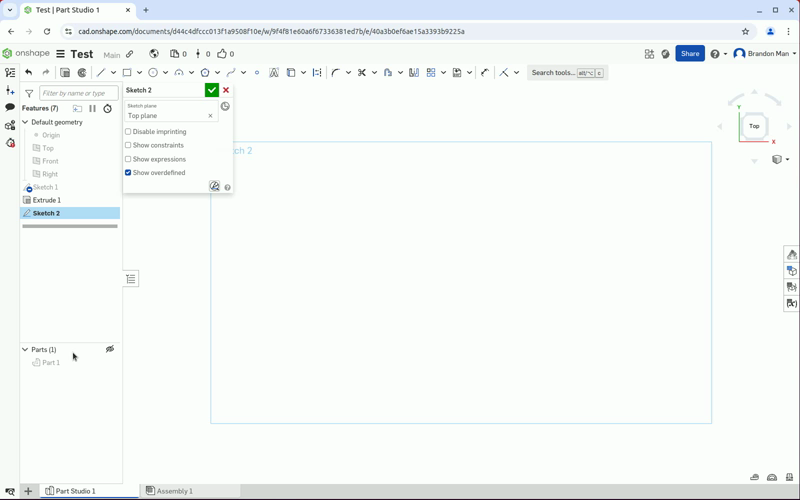
key(l)
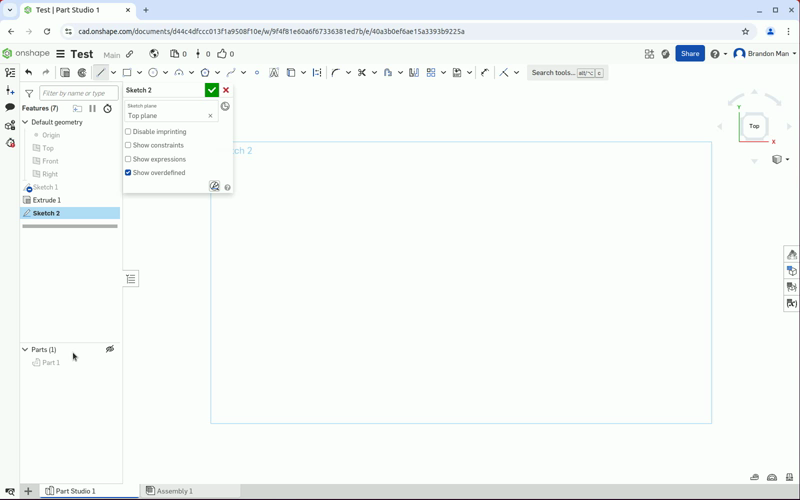
key_down(shift)
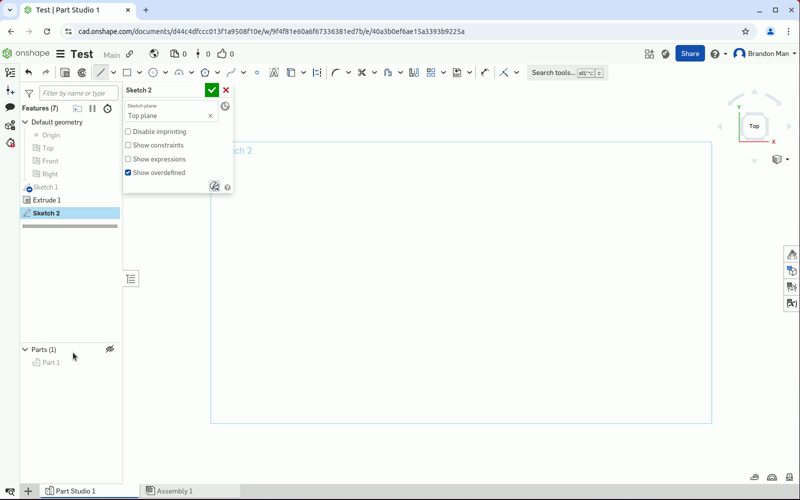
mouse_move(450, 319)
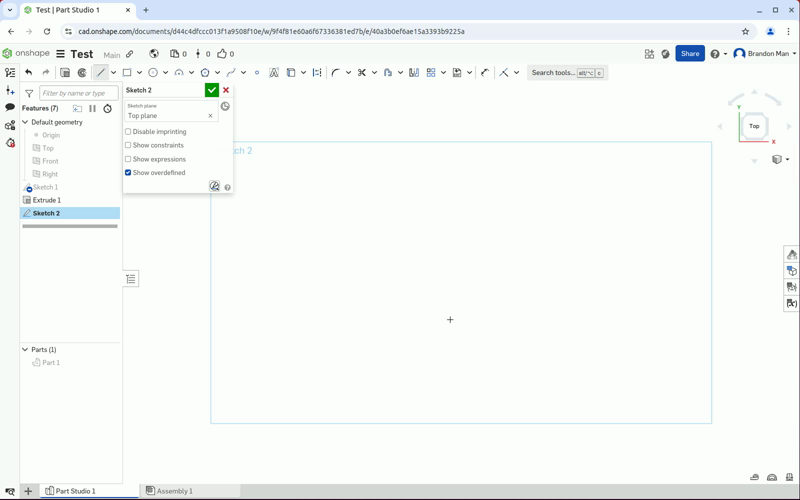
click(450, 319)
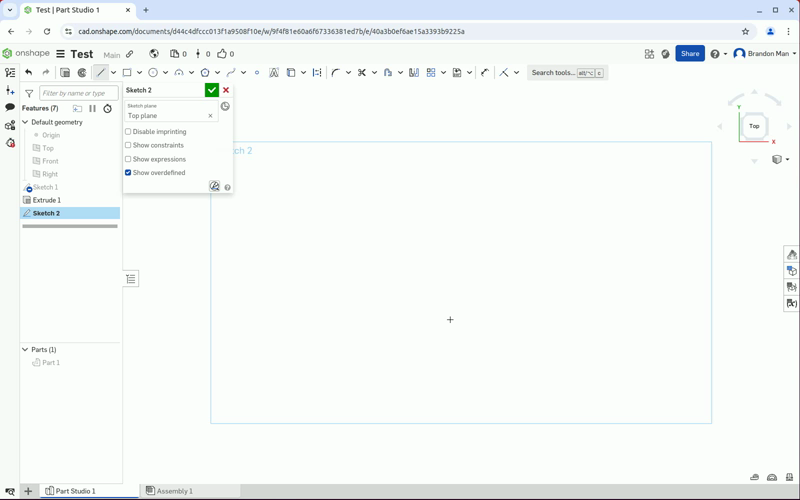
key_up(shift)
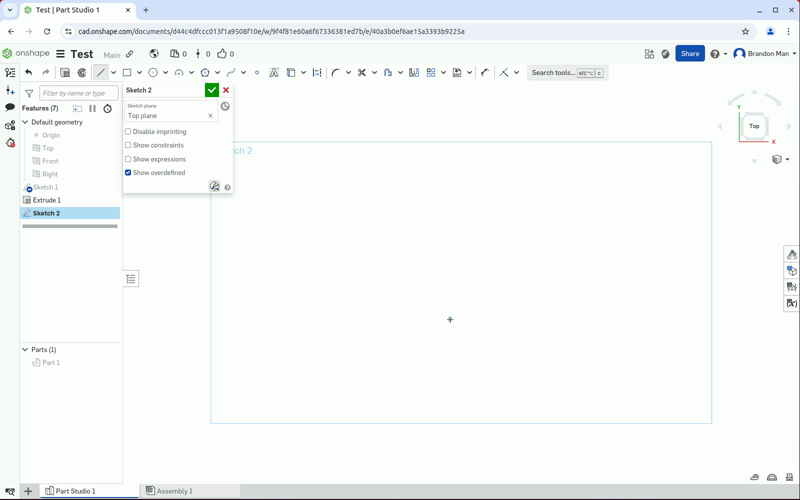
key_down(shift)
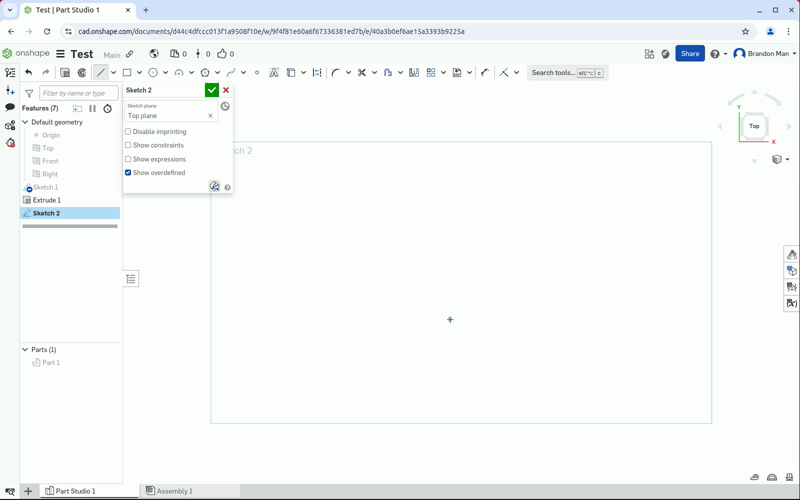
mouse_move(539, 319)
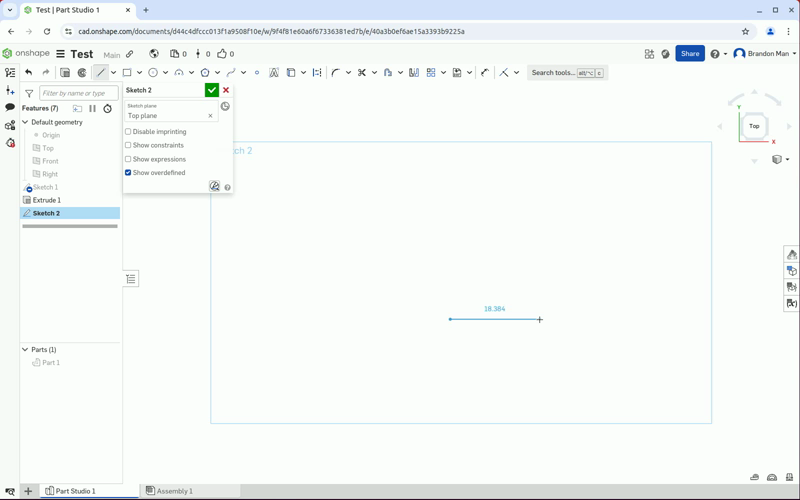
click(539, 319)
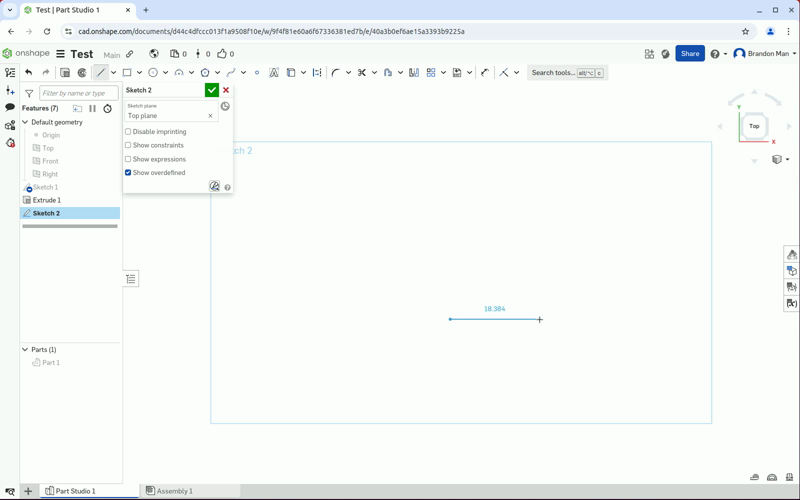
key_up(shift)
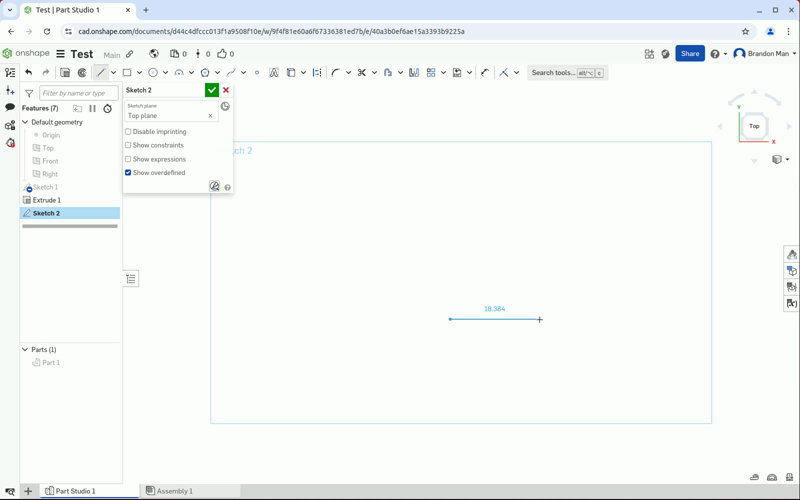
key_down(shift)
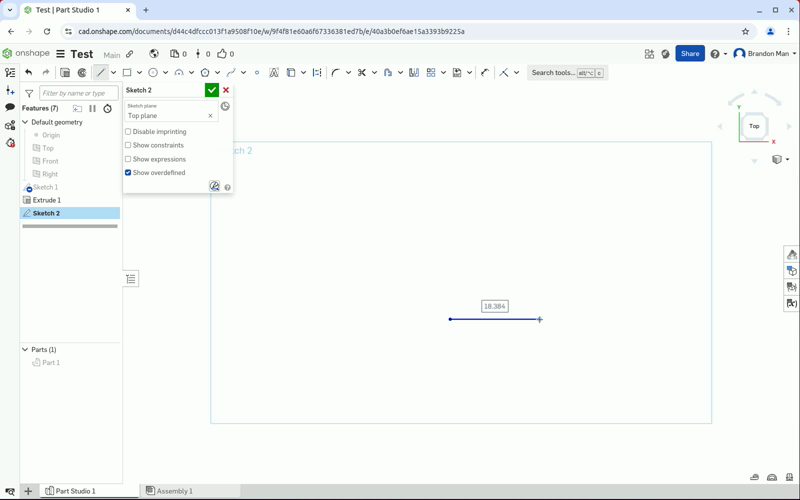
mouse_move(569, 319)
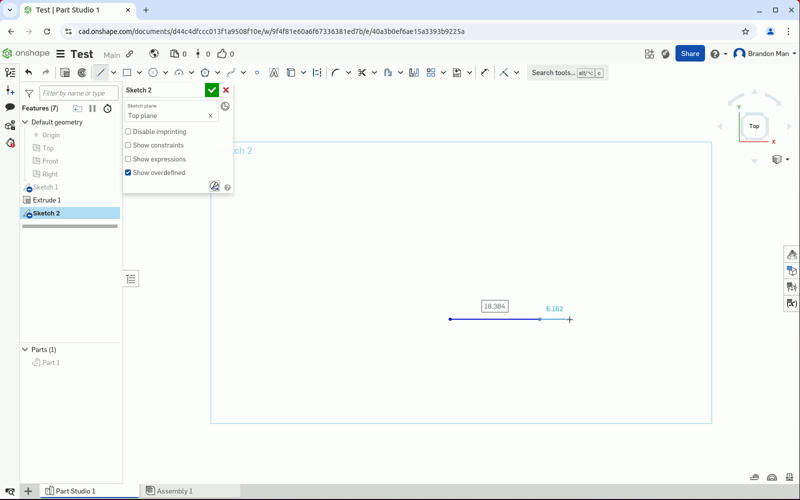
mouse_move(539, 296)
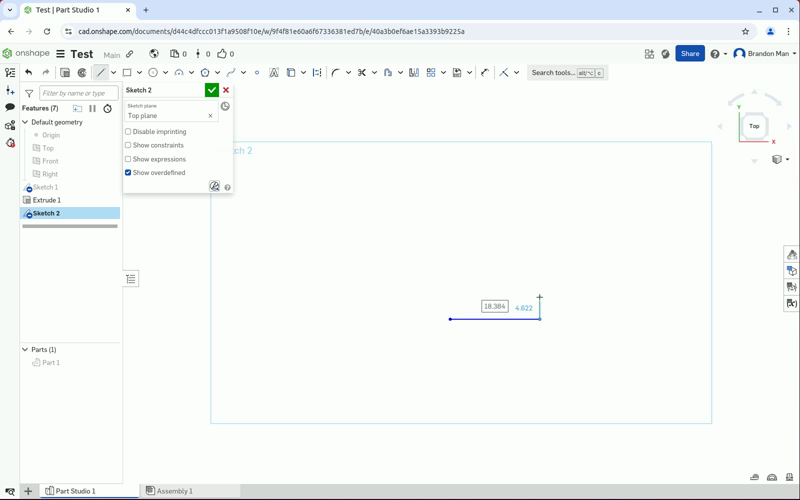
click(539, 296)
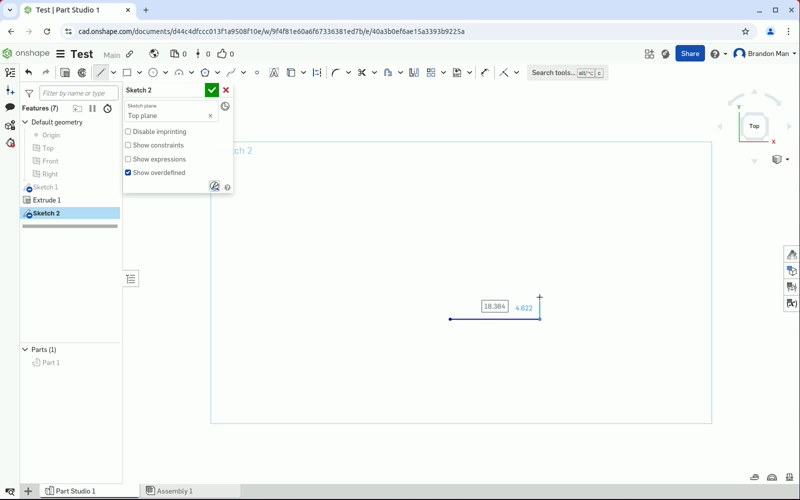
key_up(shift)
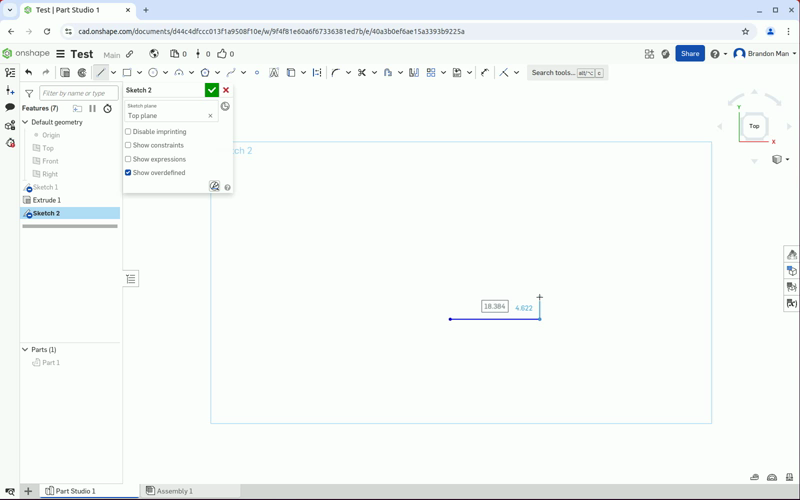
key_down(shift)
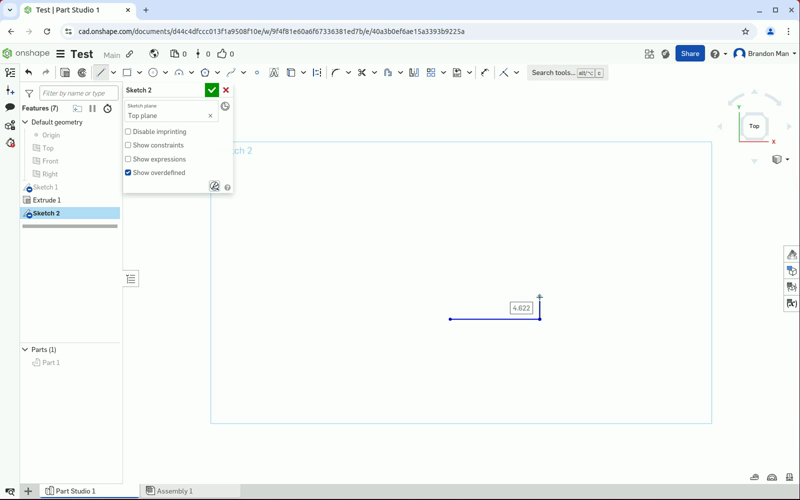
mouse_move(569, 296)
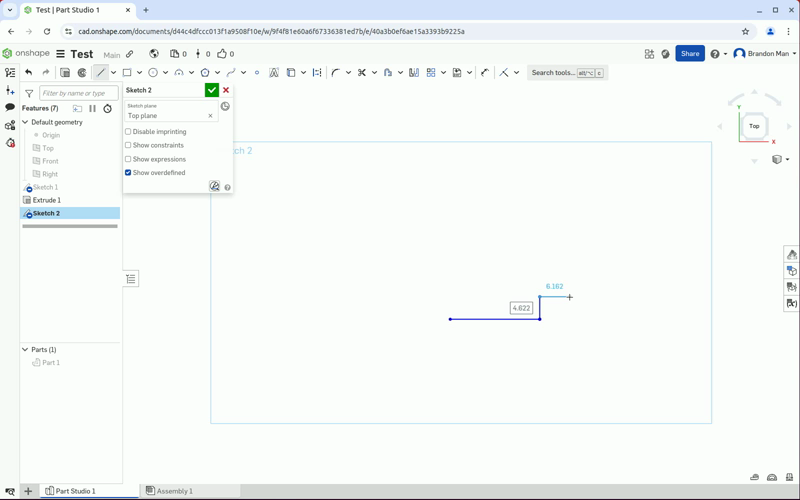
mouse_move(539, 274)
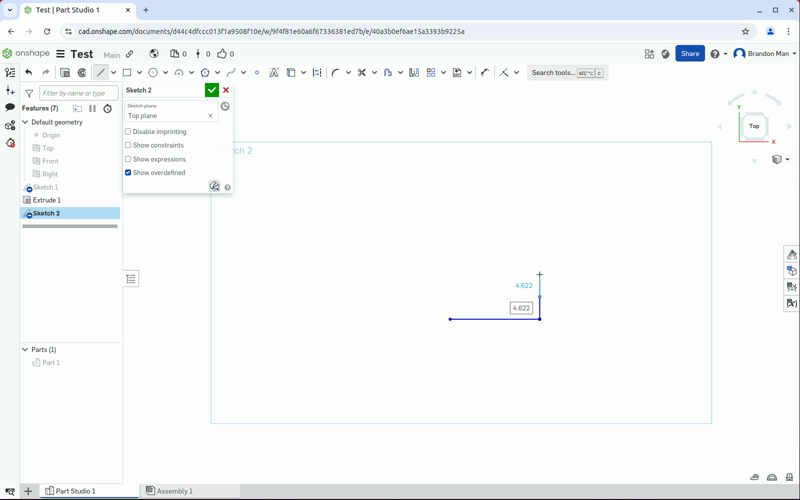
click(539, 274)
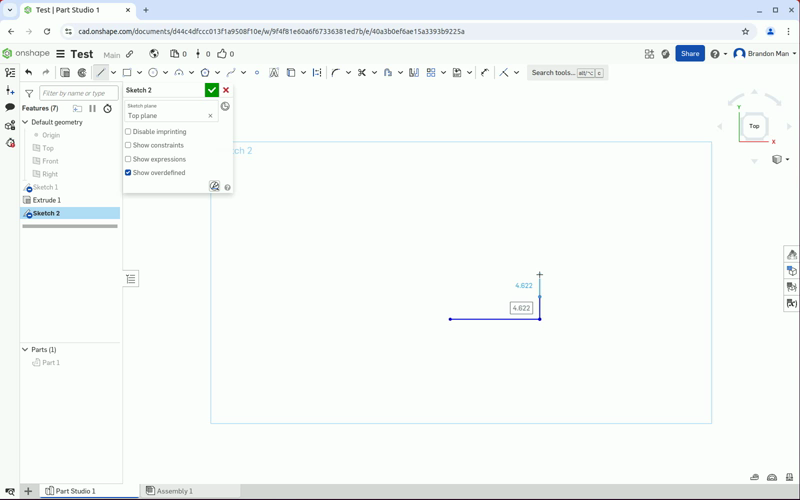
key_up(shift)
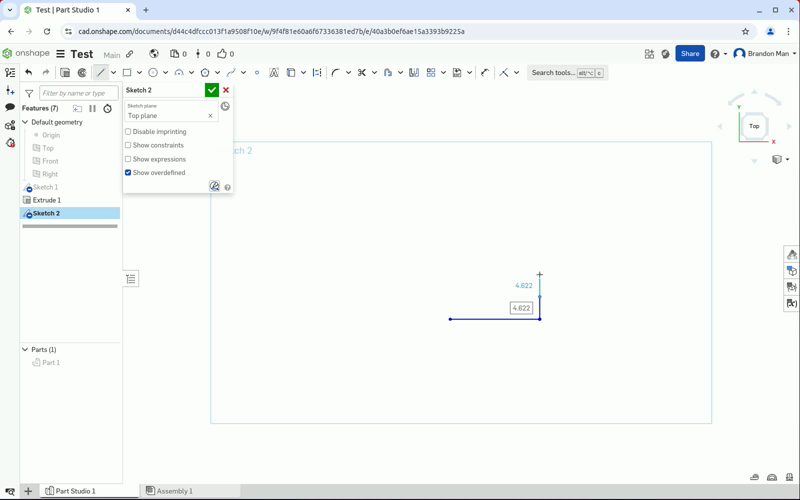
key_down(shift)
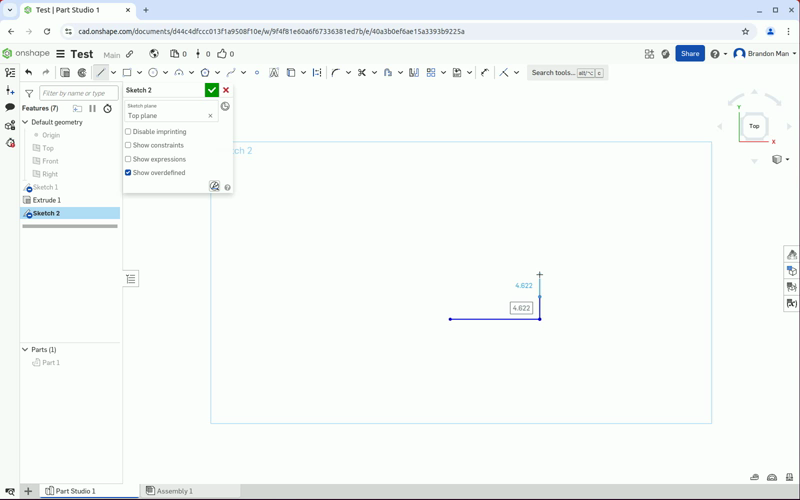
mouse_move(569, 274)
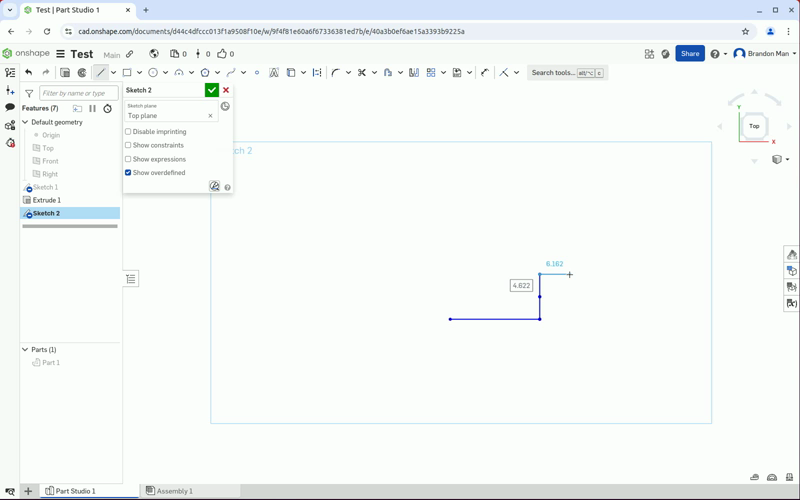
mouse_move(539, 252)
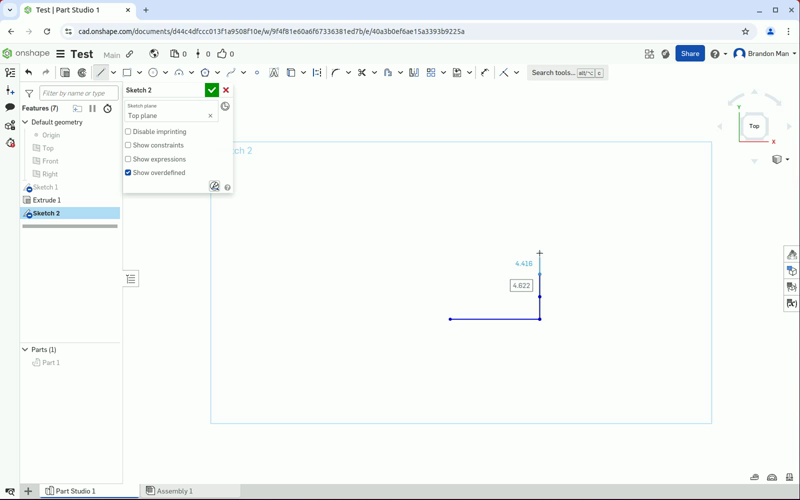
click(539, 252)
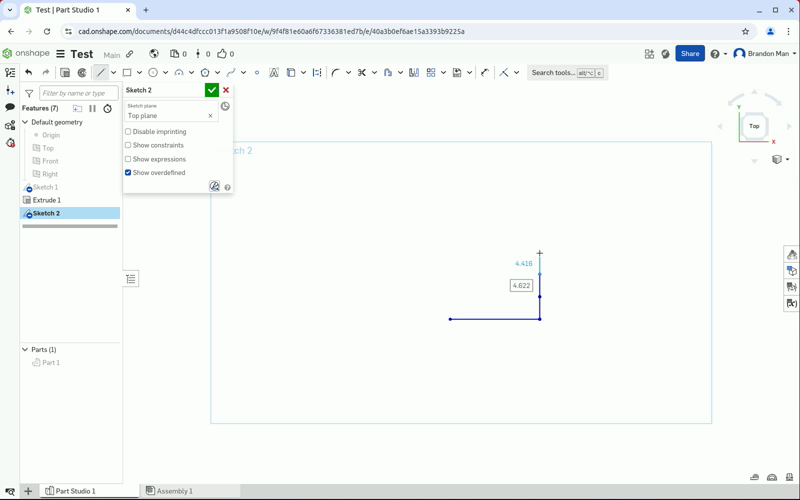
key_up(shift)
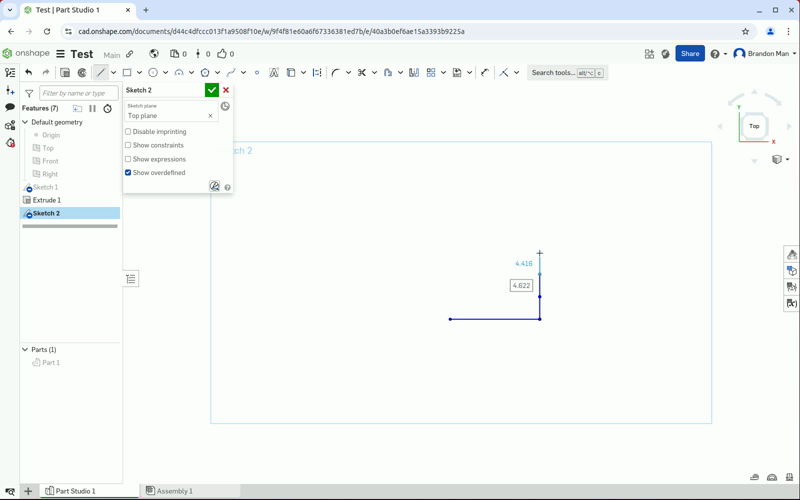
key_down(shift)
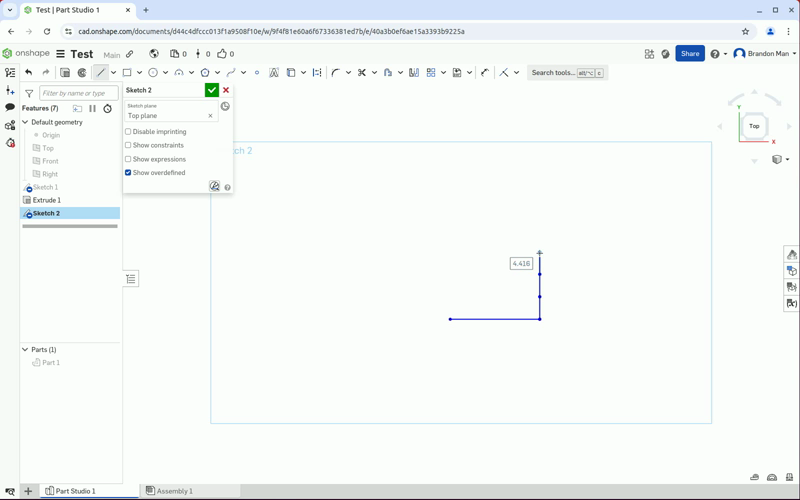
mouse_move(450, 252)
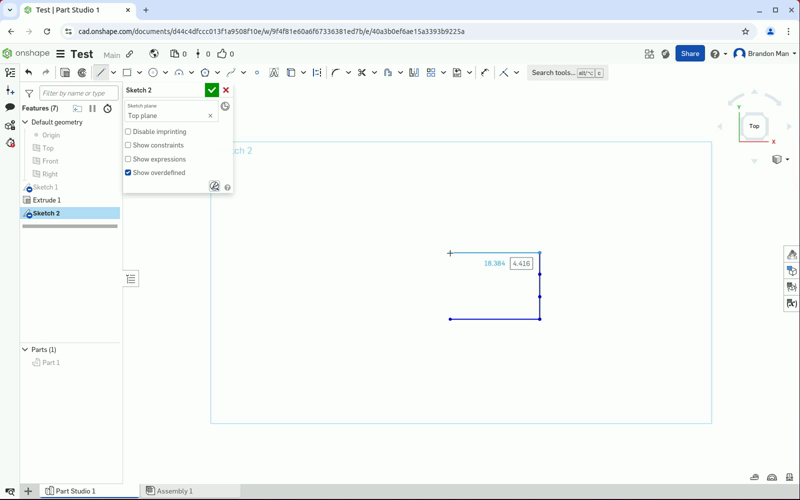
click(450, 252)
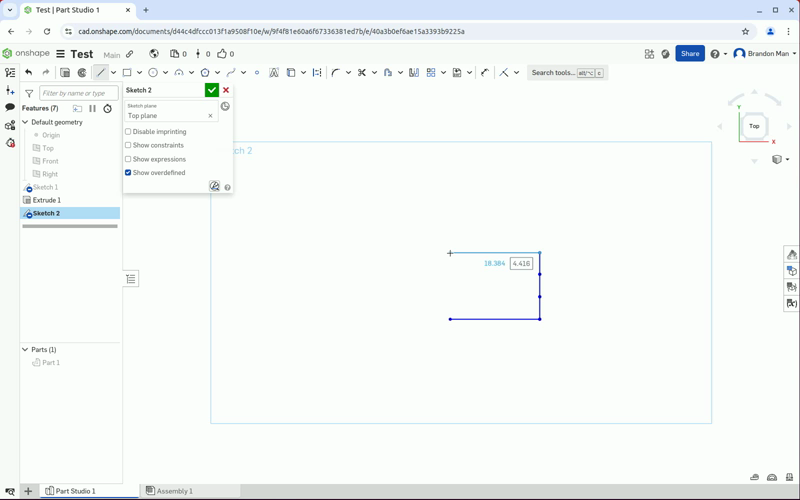
key_up(shift)
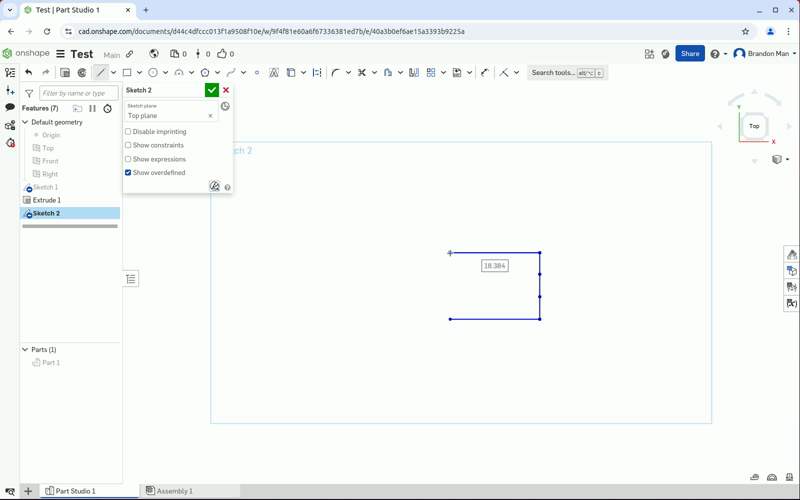
key_down(shift)
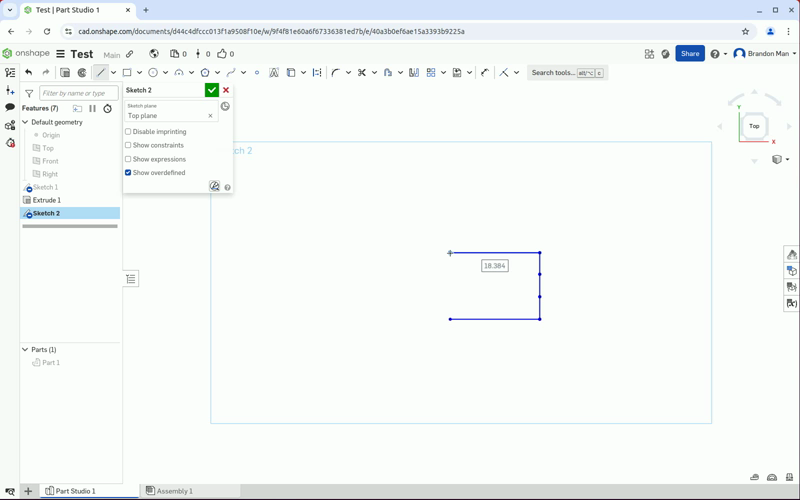
mouse_move(450, 319)
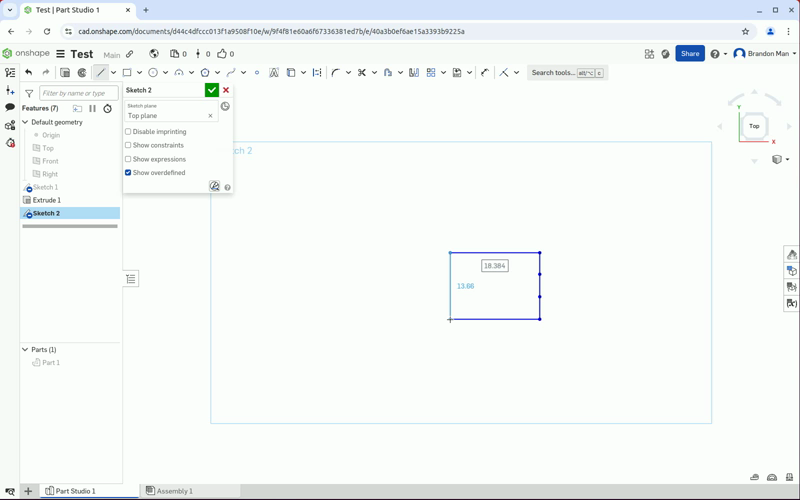
key_up(shift)
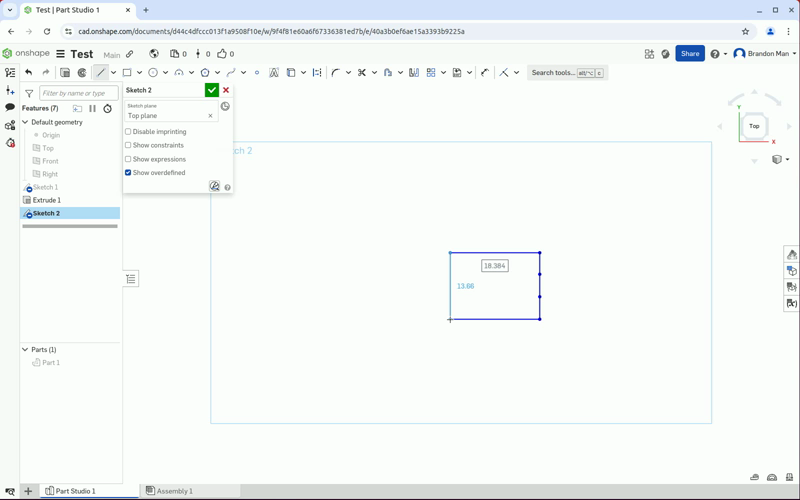
click(450, 319)
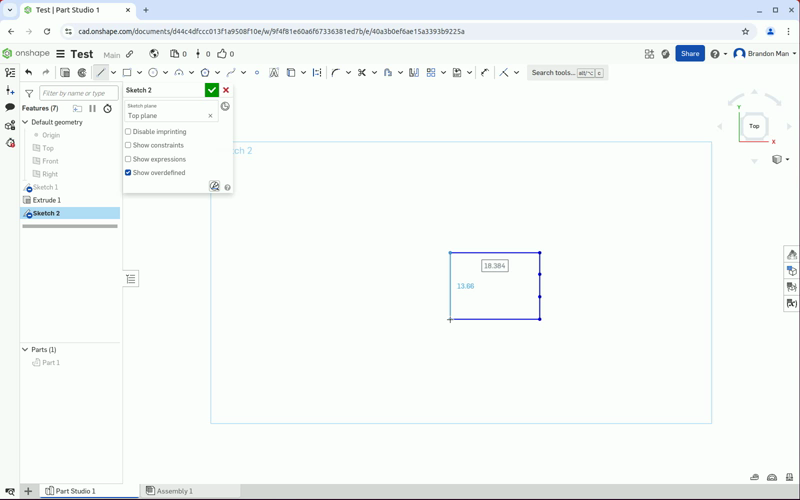
key(esc)
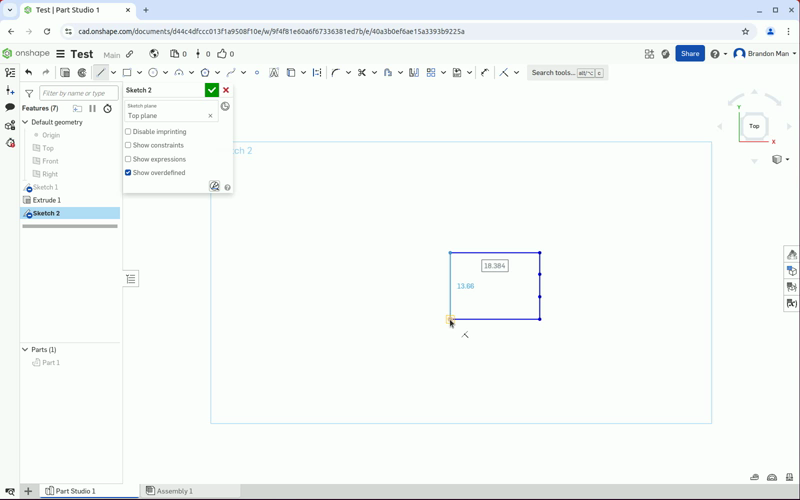
mouse_move(527, 289)
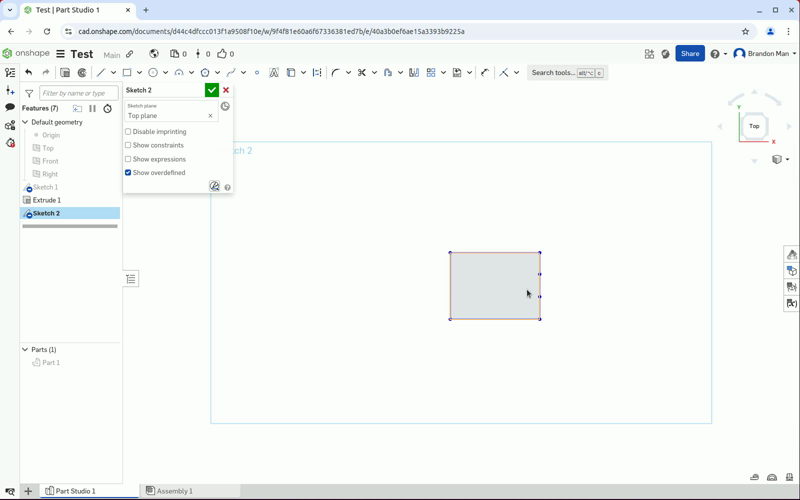
click(527, 289)
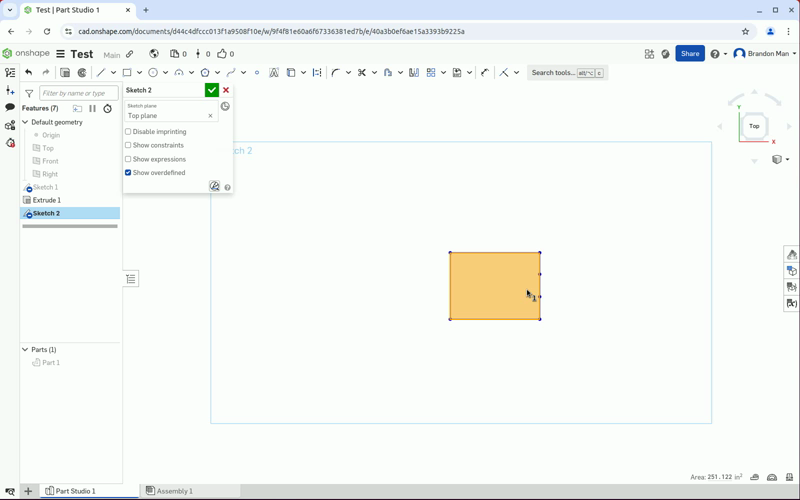
mouse_move(73, 352)
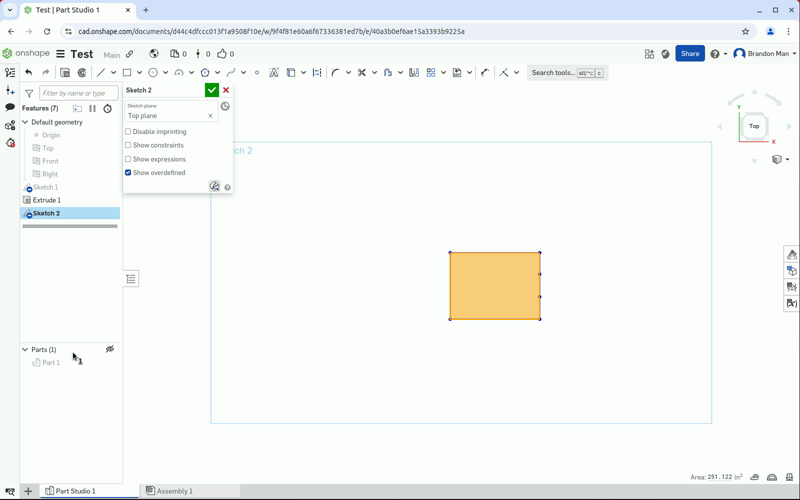
key(shift+y)
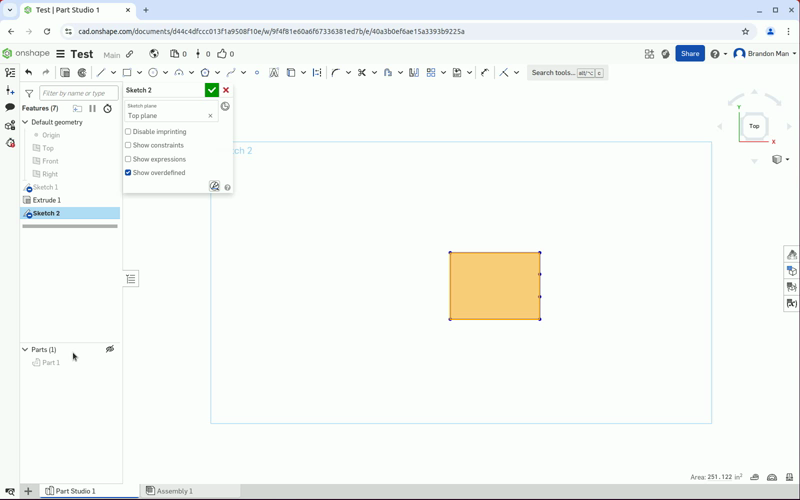
key(shift+e)
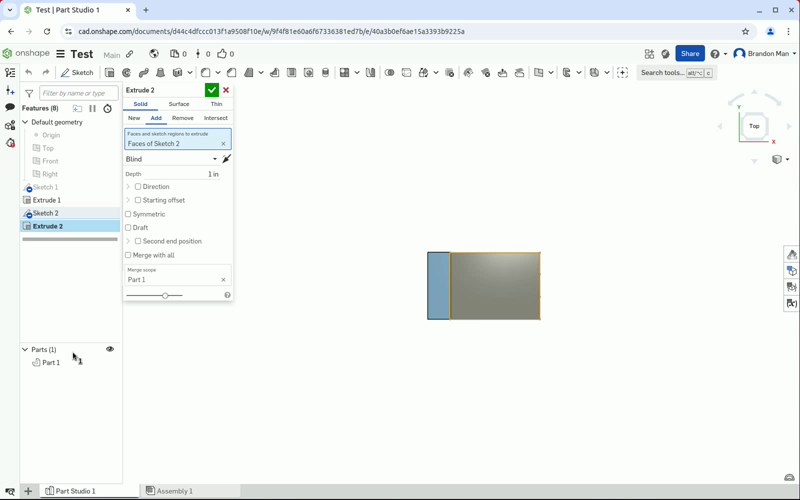
mouse_move(143, 106)
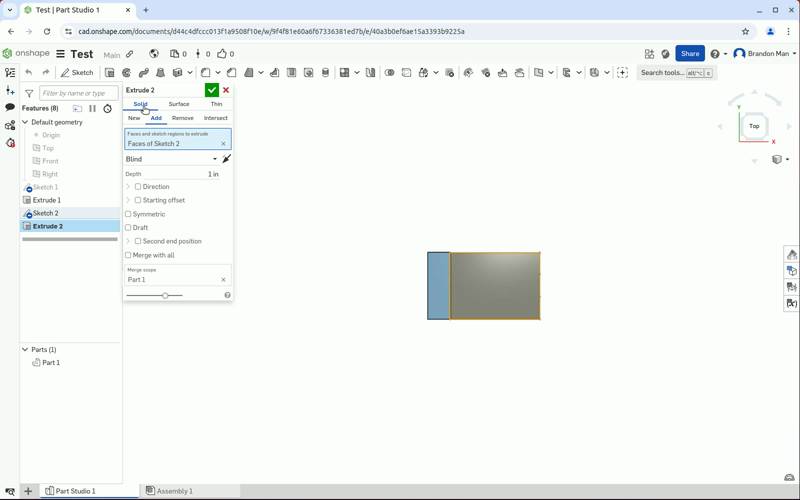
click(143, 106)
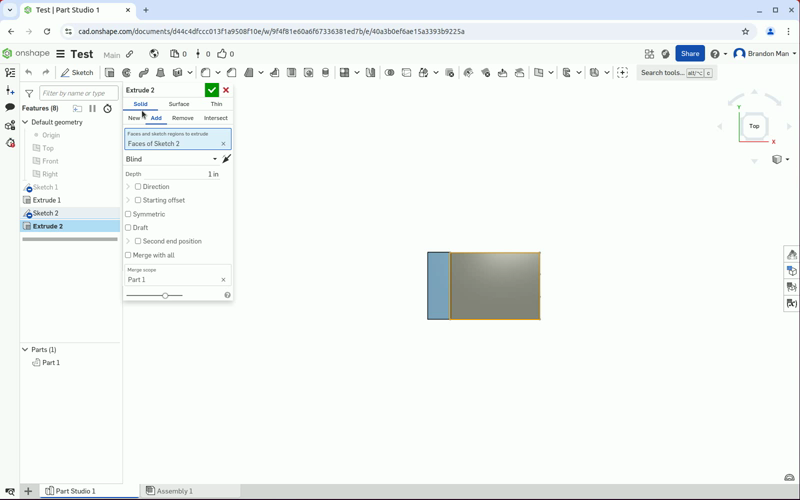
mouse_move(137, 120)
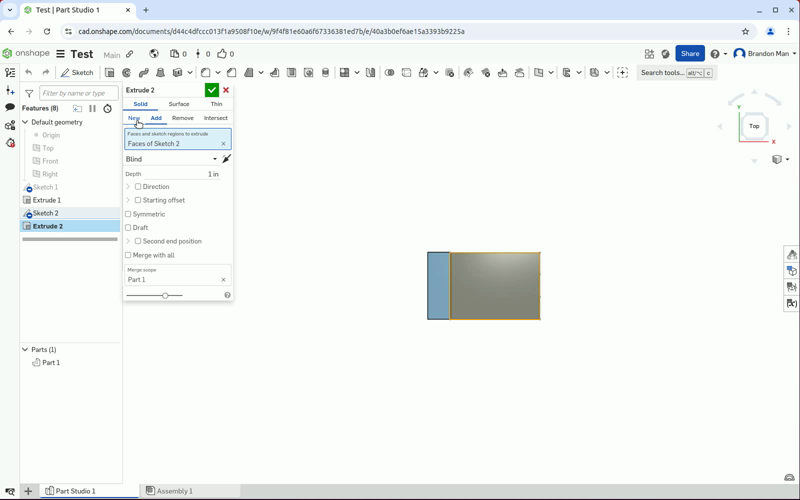
click(137, 120)
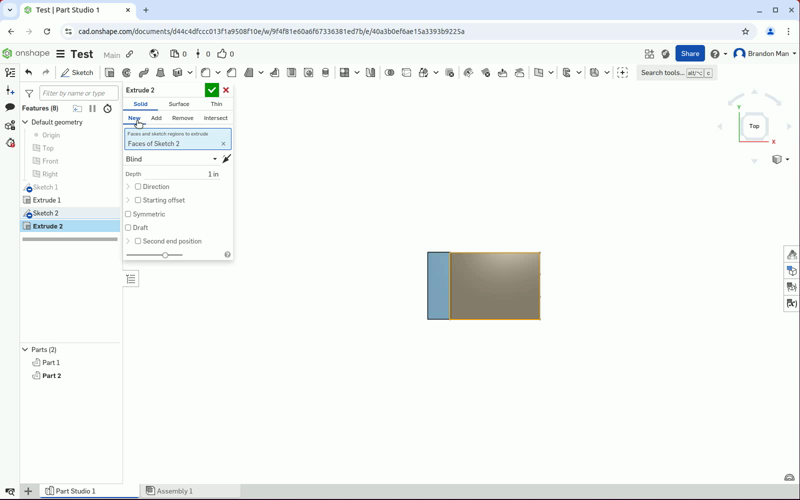
key(tab, 4)
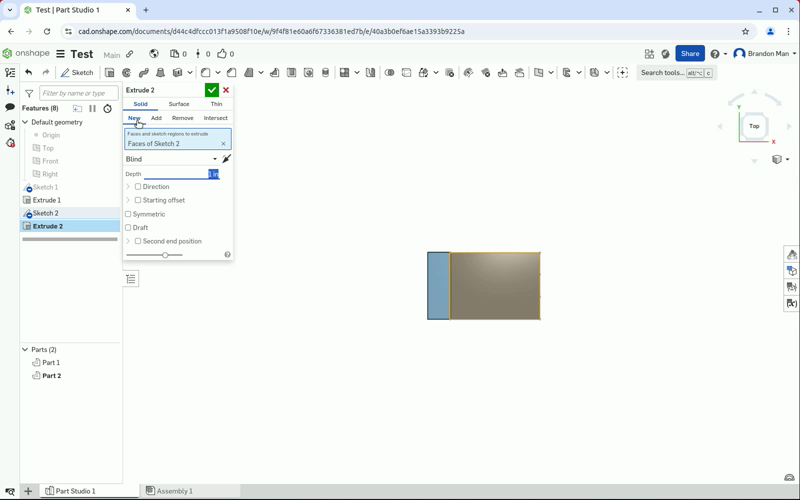
text(9.147)
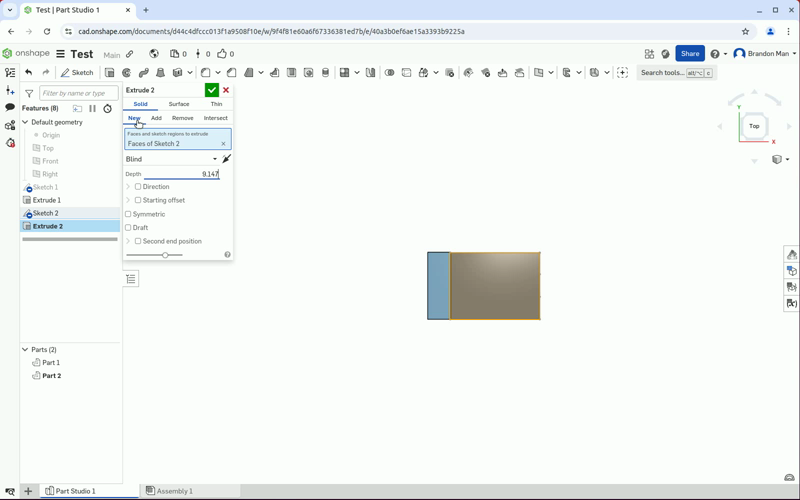
key(enter)
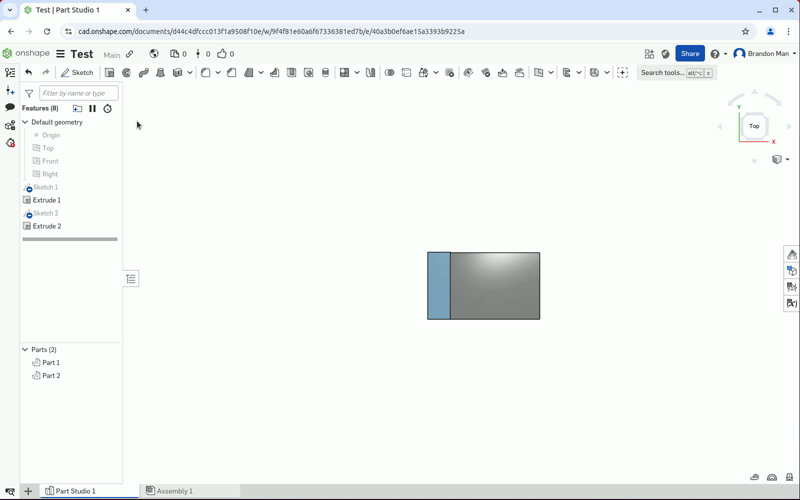
key(shift+h)
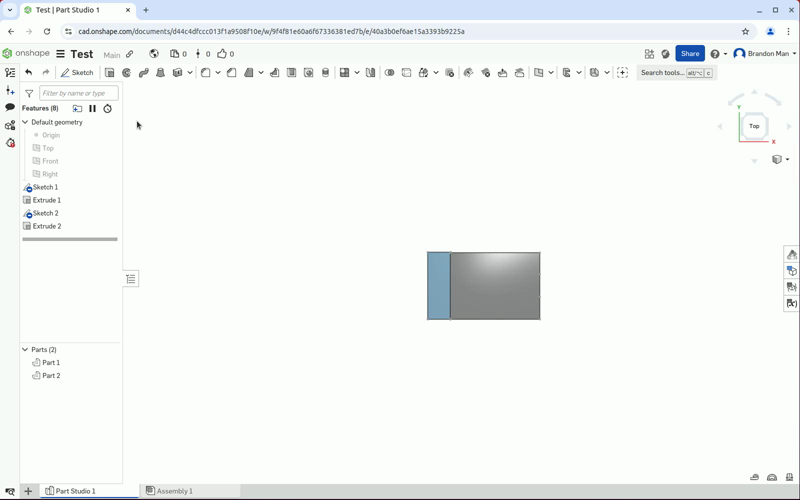
key(shift+h)
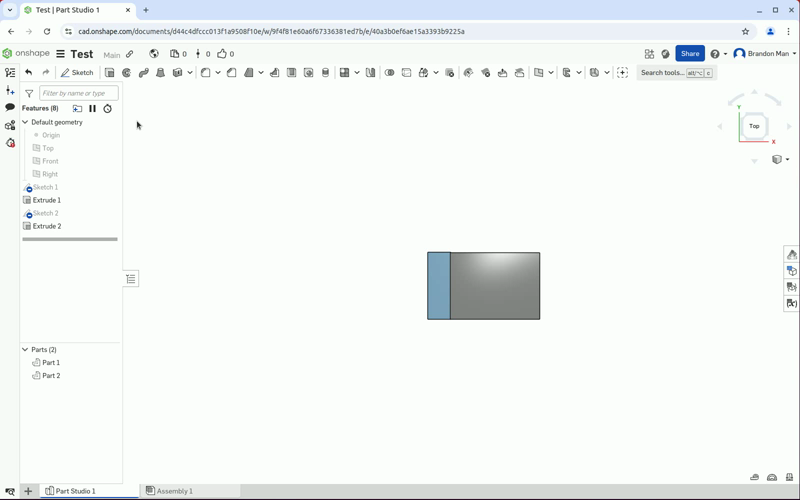
mouse_move(73, 189)
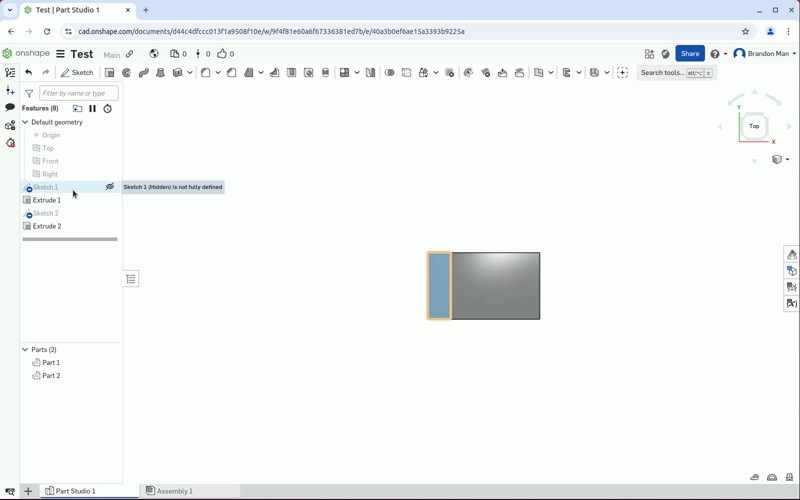
click(73, 189)
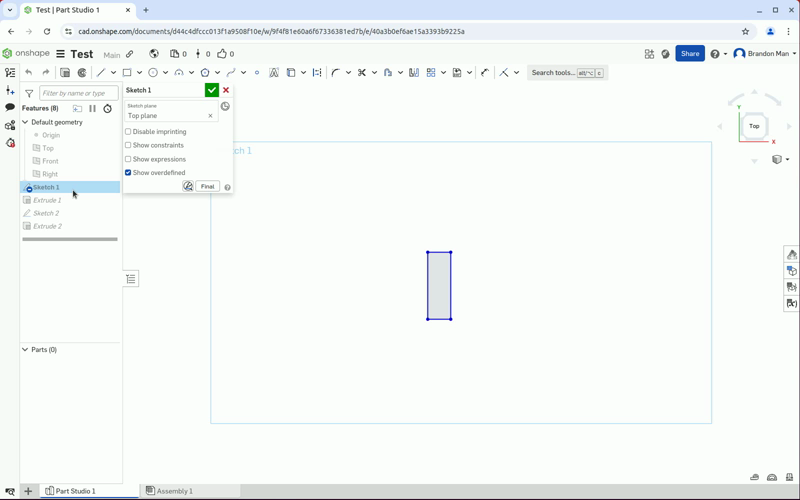
mouse_move(229, 92)
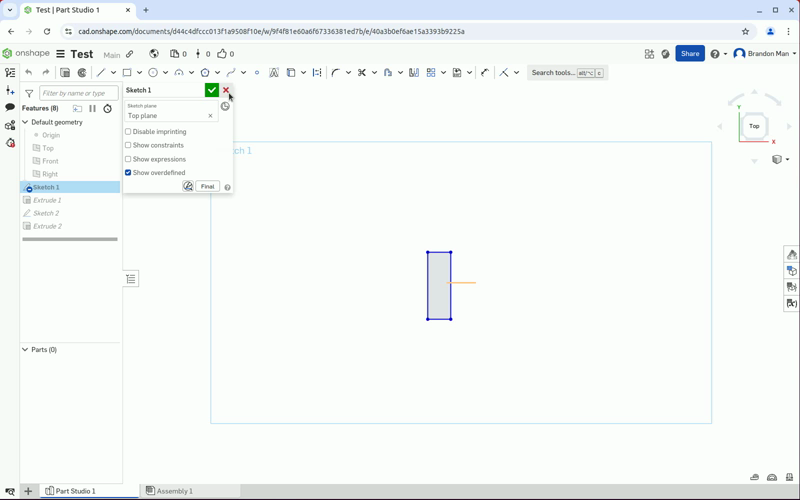
click(229, 92)
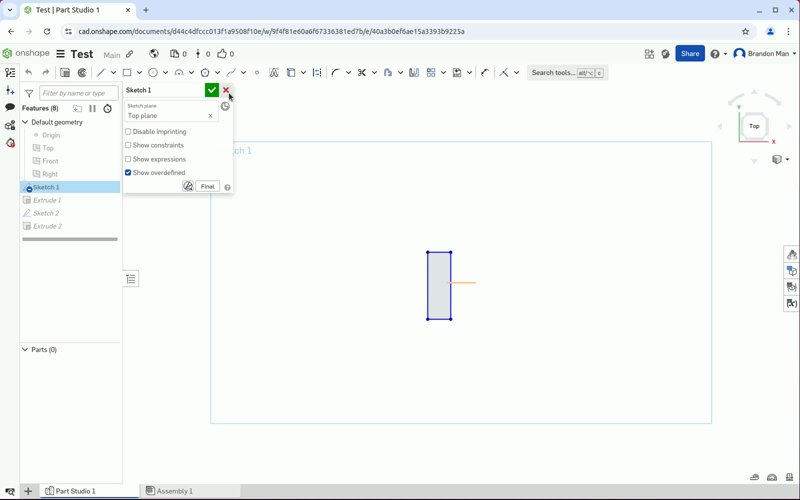
key(shift+s)
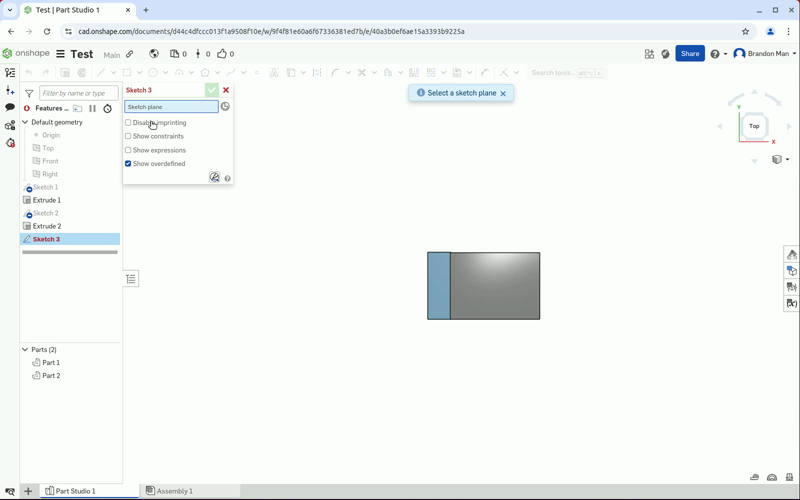
mouse_move(73, 150)
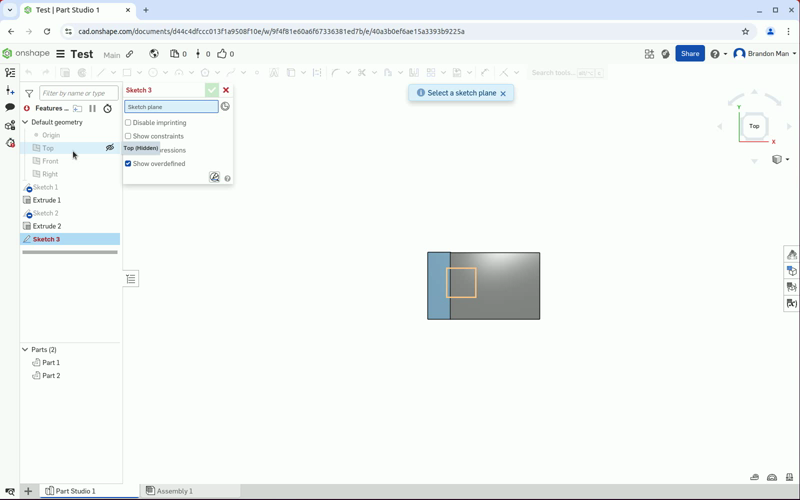
click(73, 150)
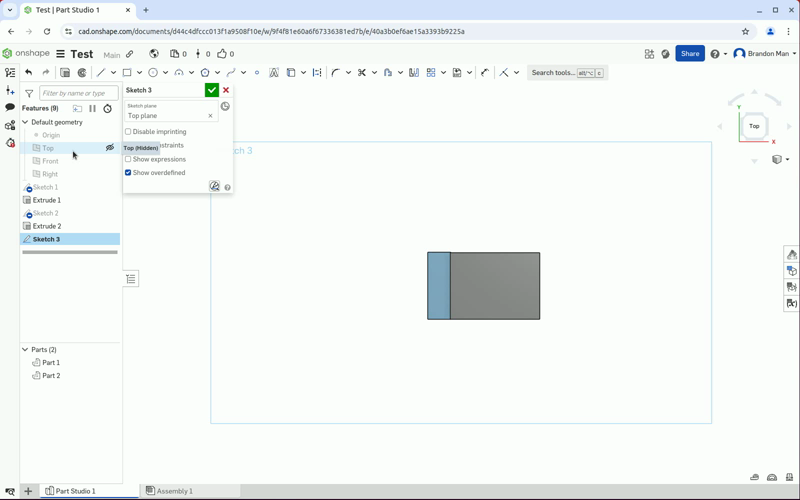
mouse_move(73, 352)
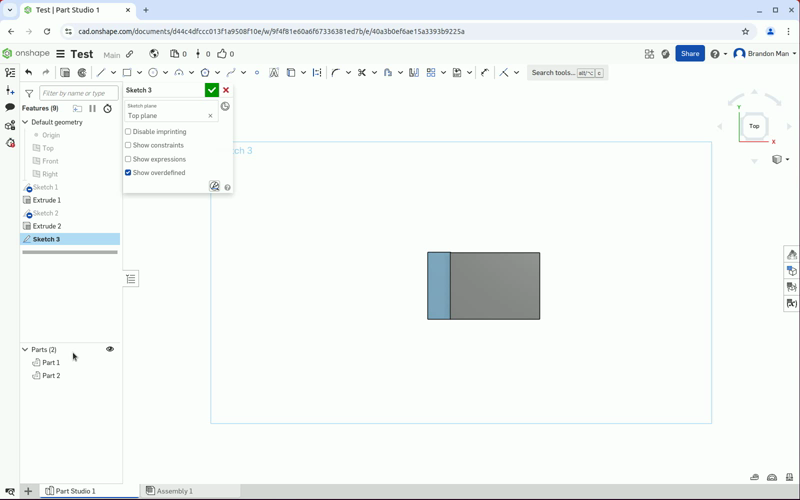
key(y)
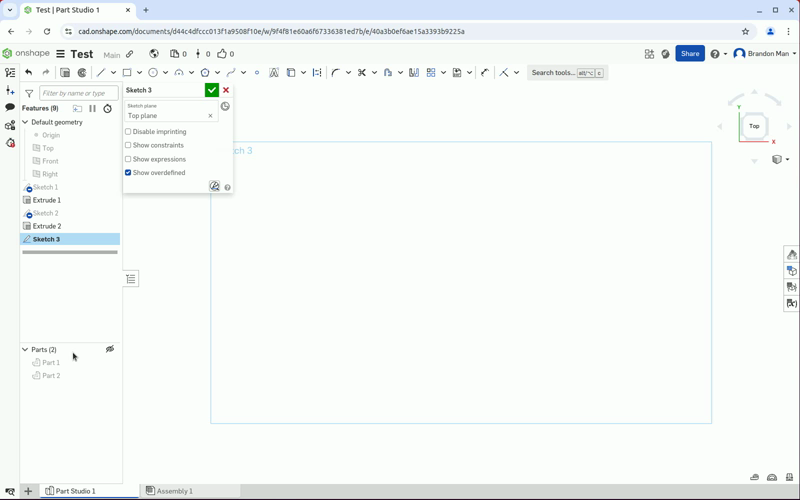
key(l)
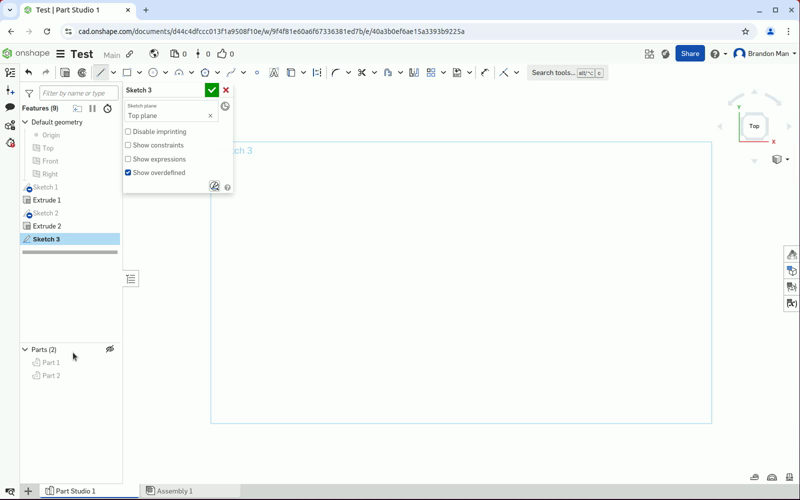
key_down(shift)
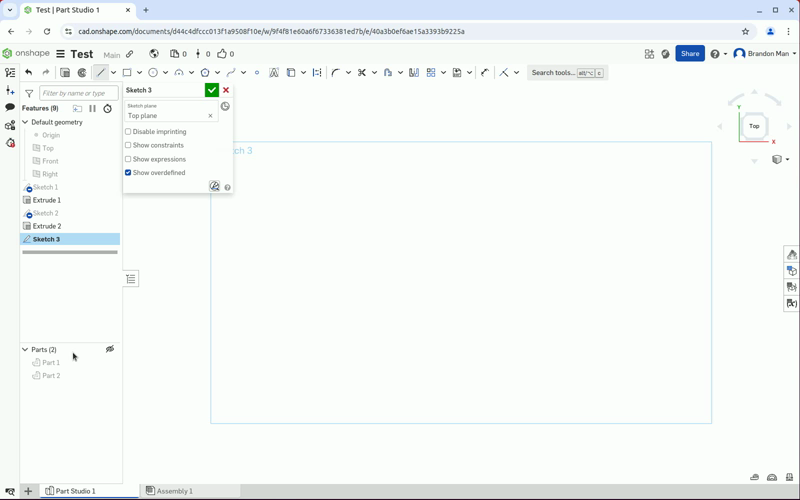
mouse_move(539, 274)
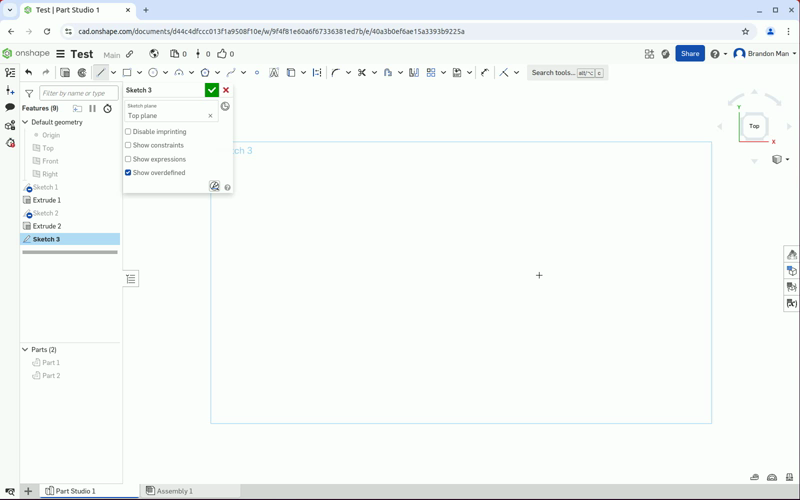
click(539, 274)
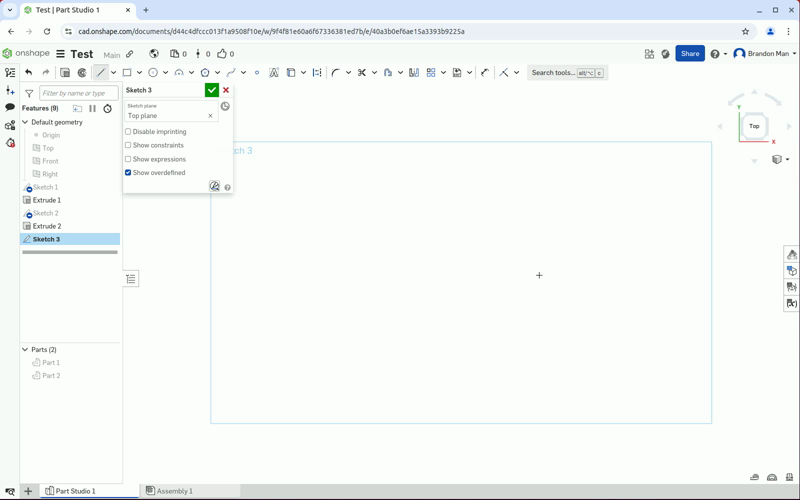
key_up(shift)
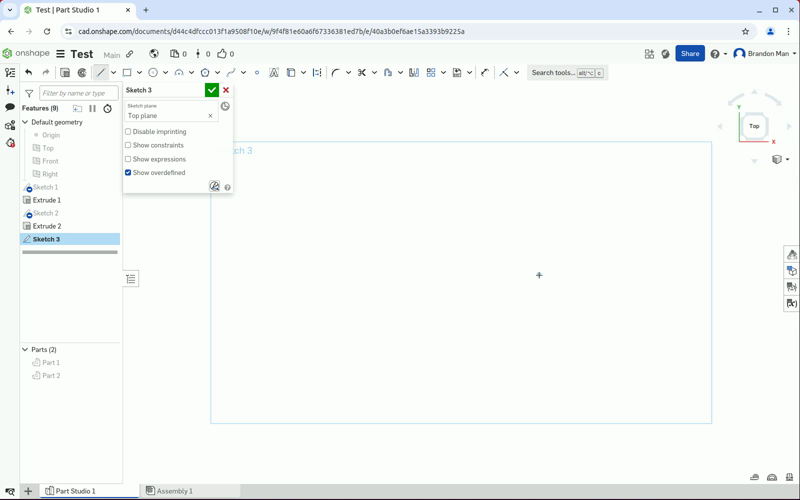
key_down(shift)
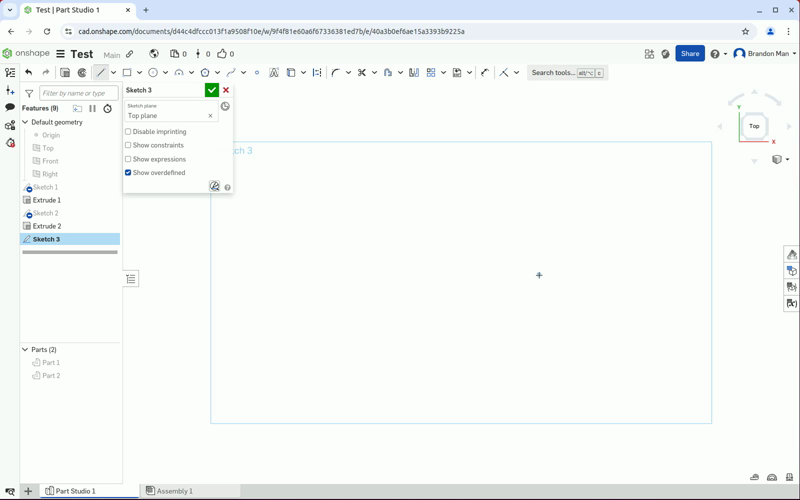
mouse_move(569, 274)
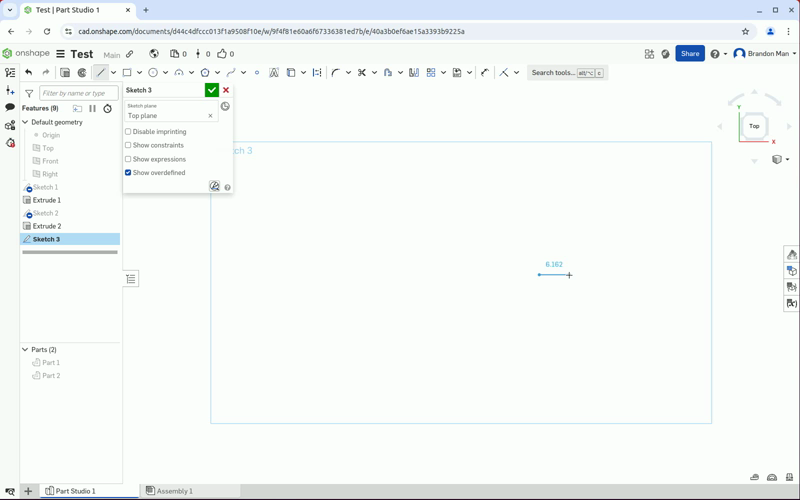
mouse_move(570, 251)
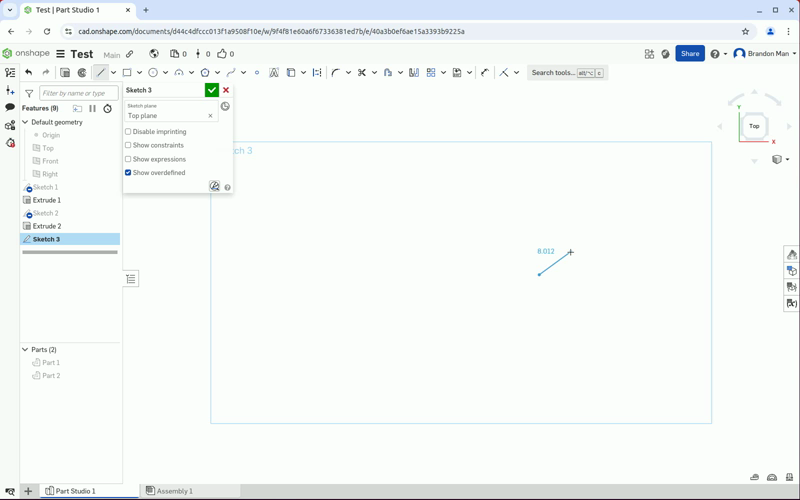
click(570, 251)
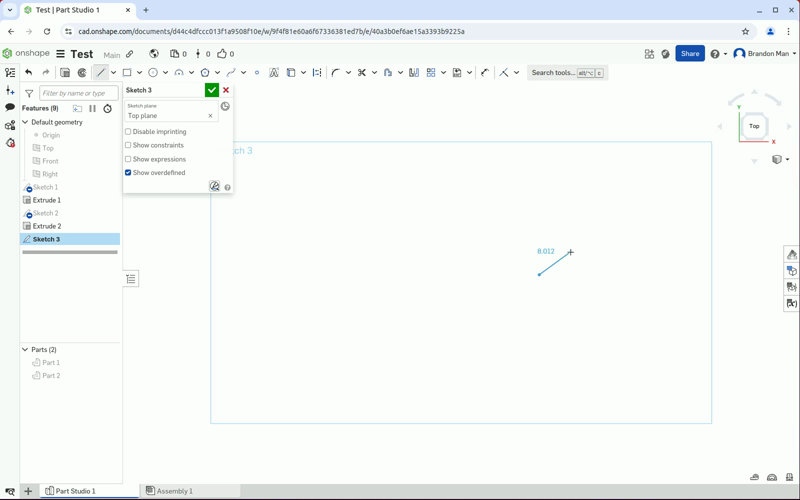
key_up(shift)
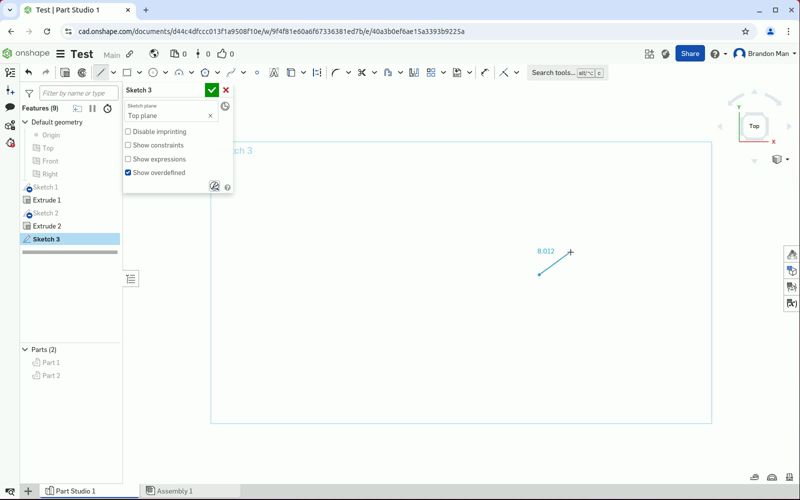
key_down(shift)
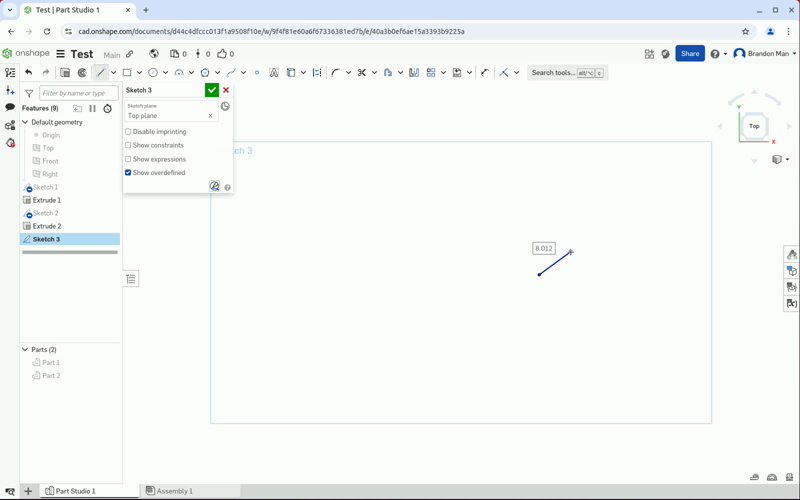
mouse_move(589, 251)
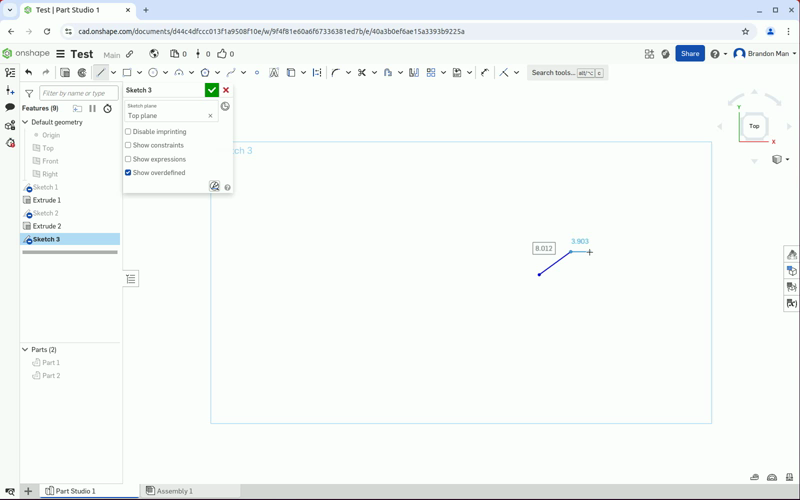
mouse_move(539, 251)
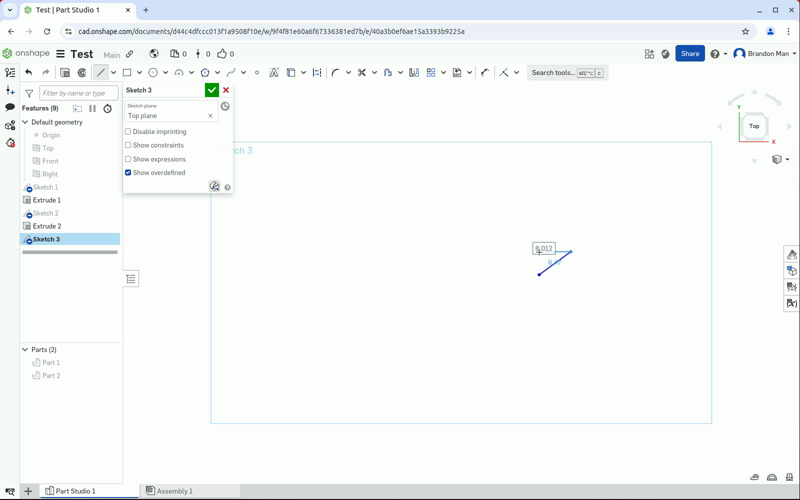
click(539, 251)
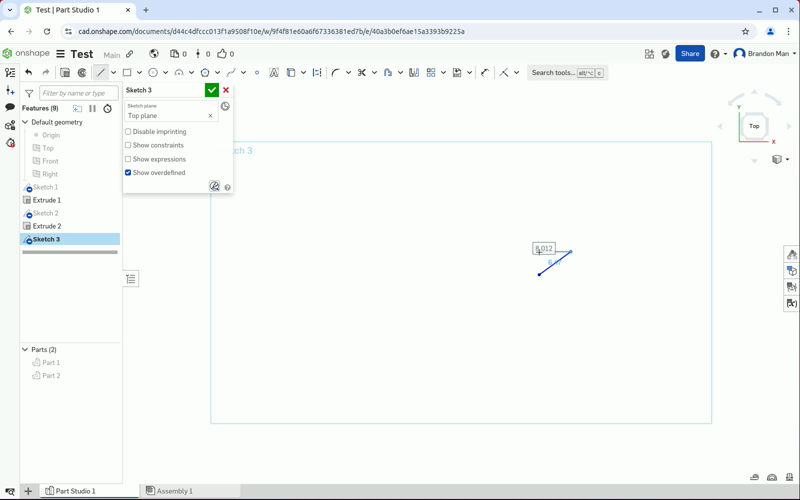
key_up(shift)
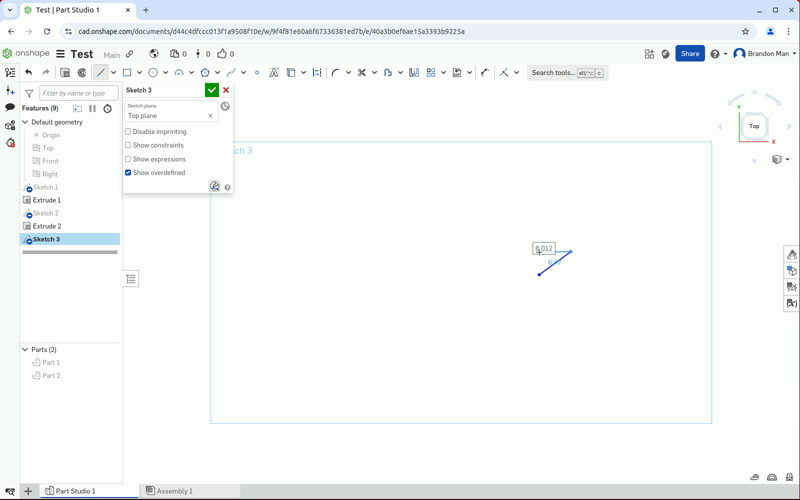
mouse_move(569, 251)
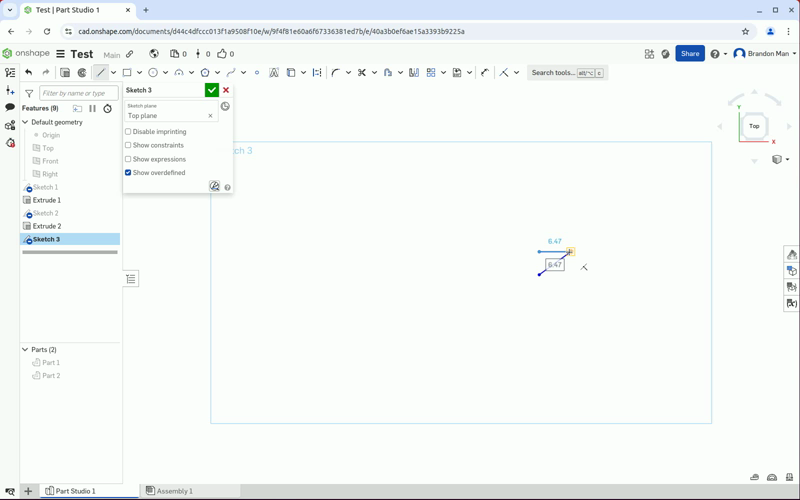
key_down(shift)
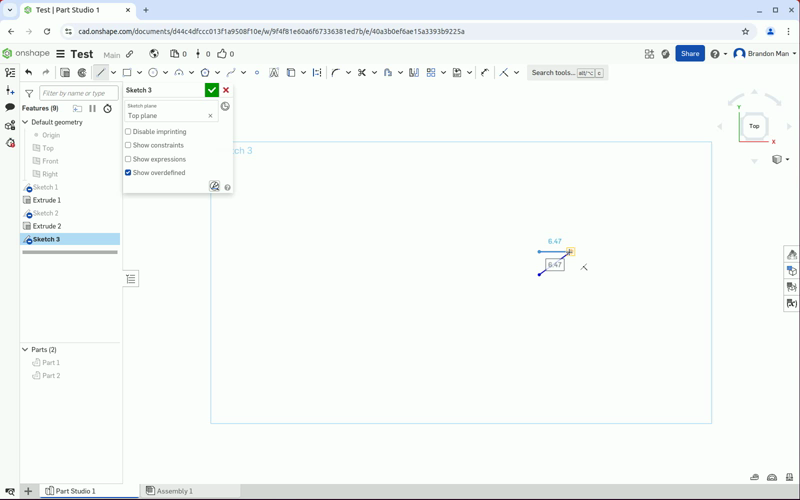
mouse_move(539, 274)
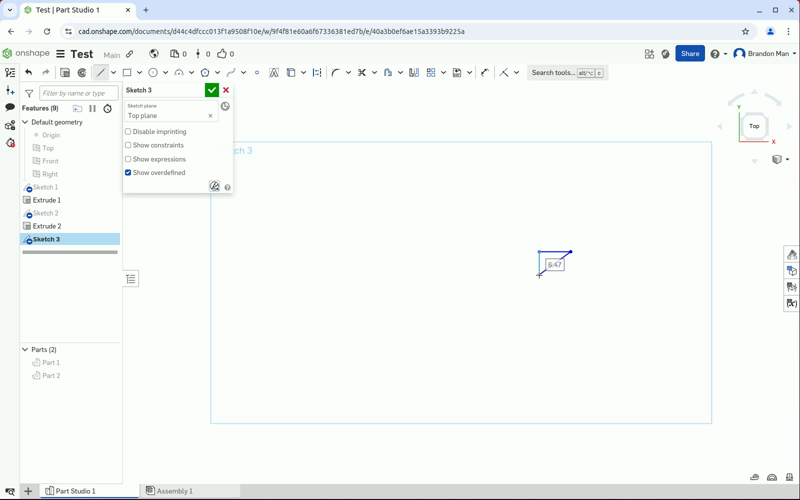
key_up(shift)
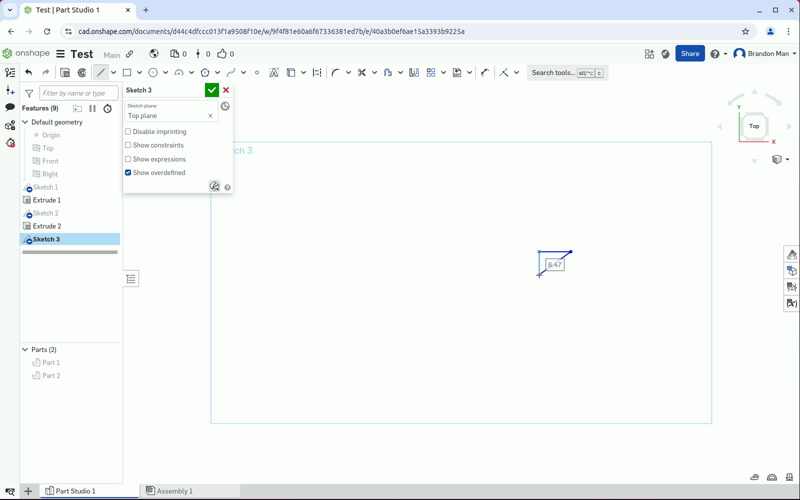
click(539, 274)
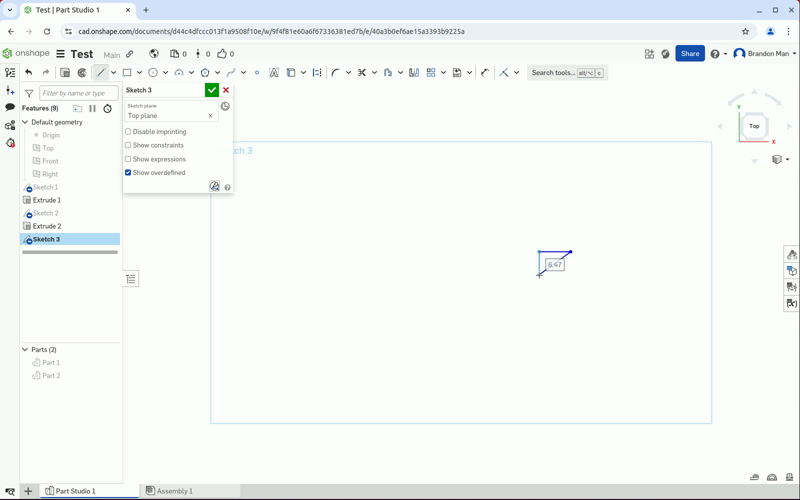
key(esc)
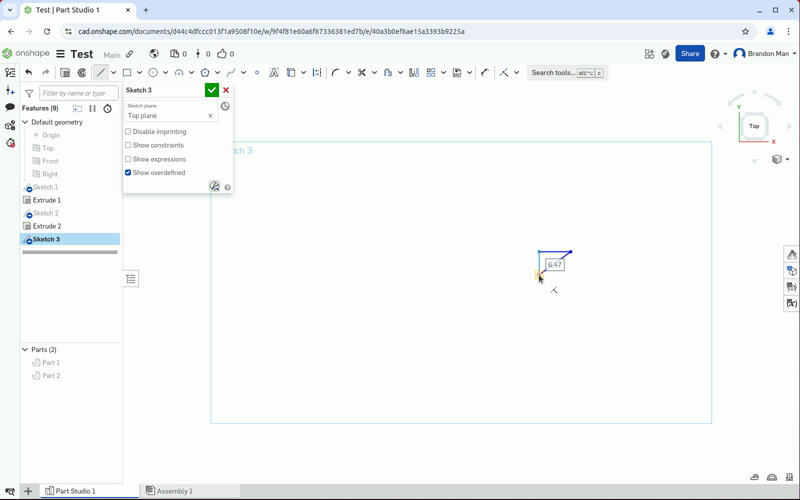
mouse_move(544, 266)
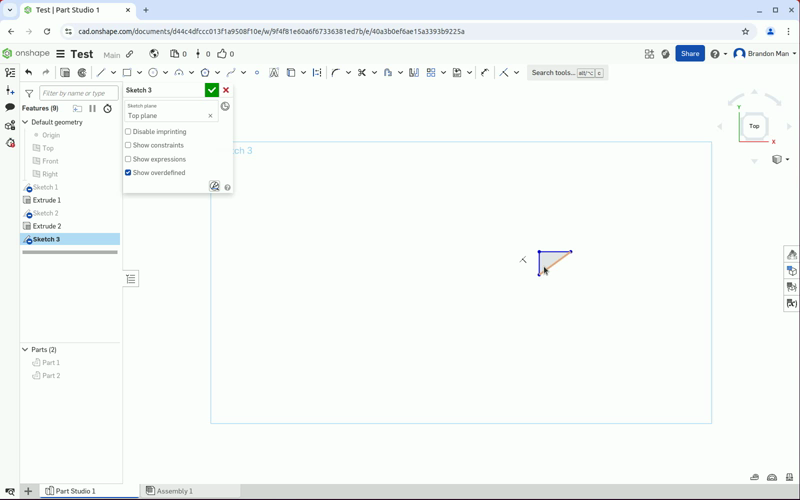
scroll(6)
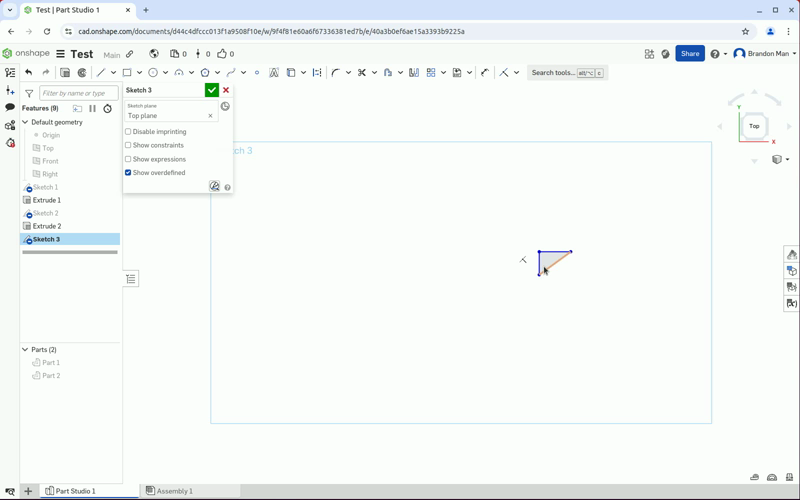
scroll(6)
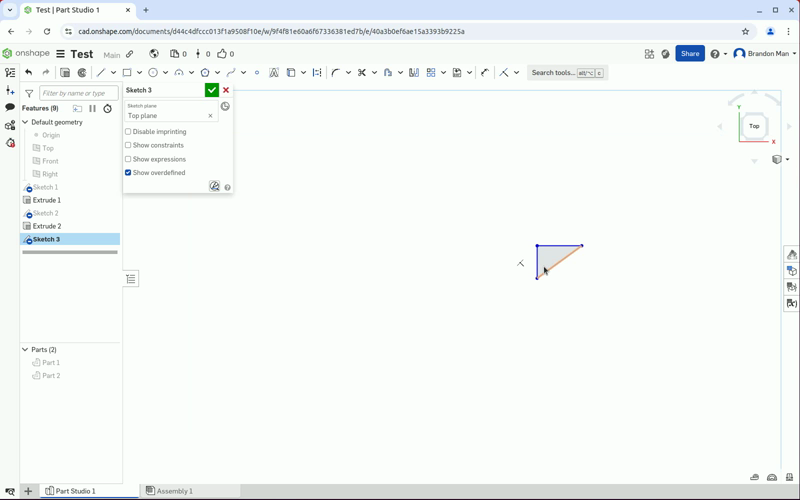
scroll(6)
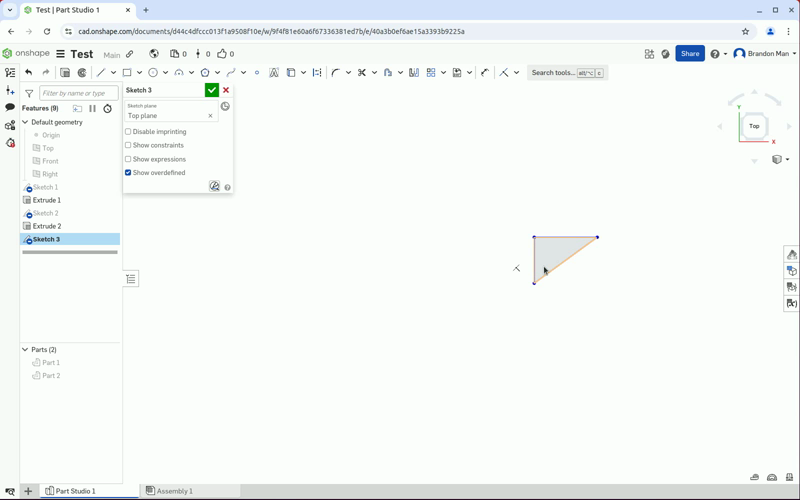
scroll(6)
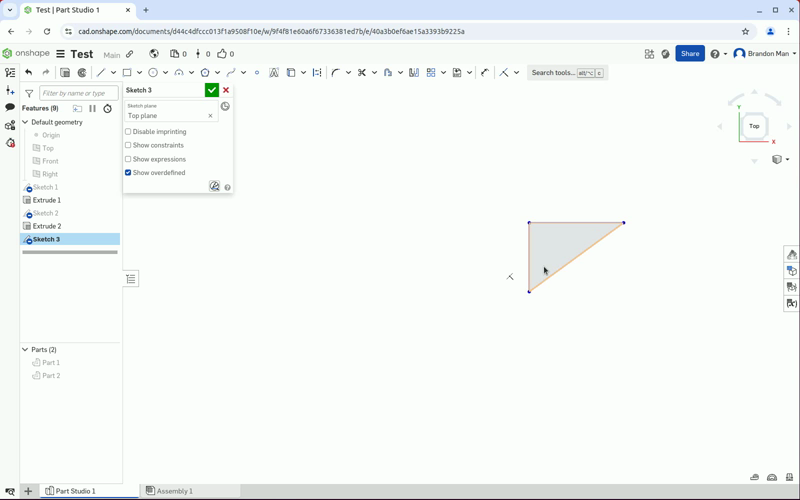
scroll(6)
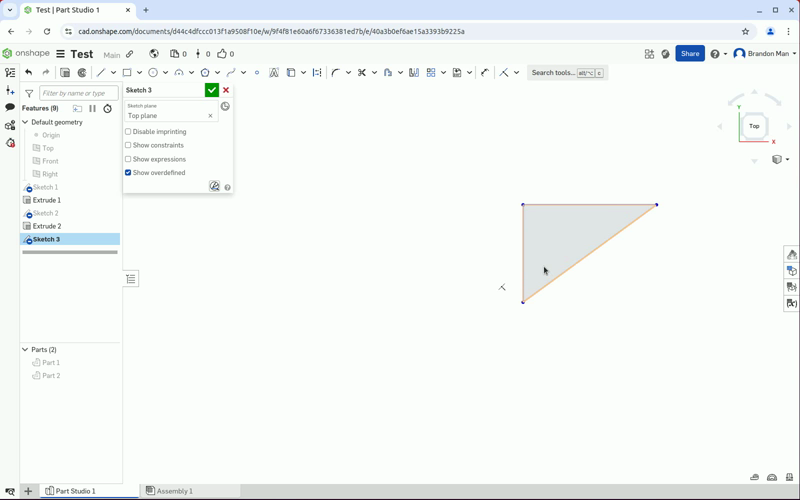
scroll(6)
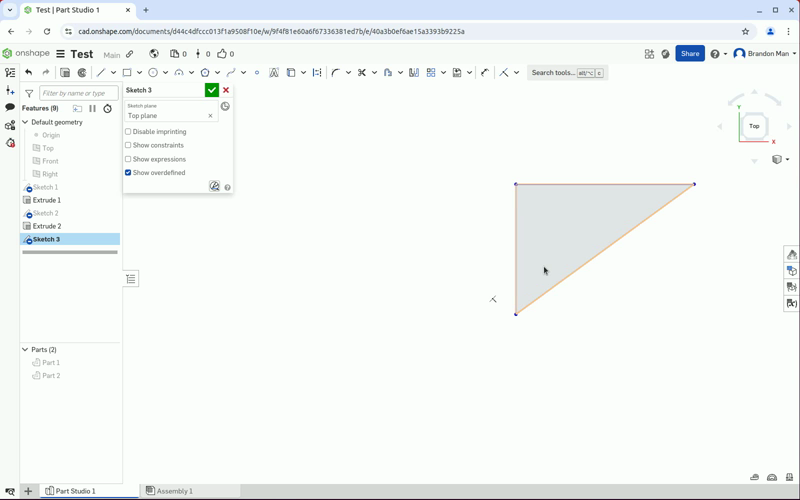
scroll(6)
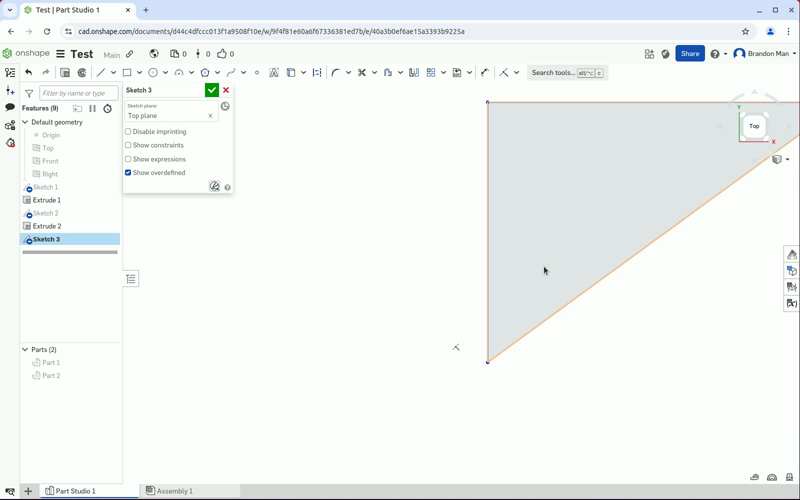
click(544, 266)
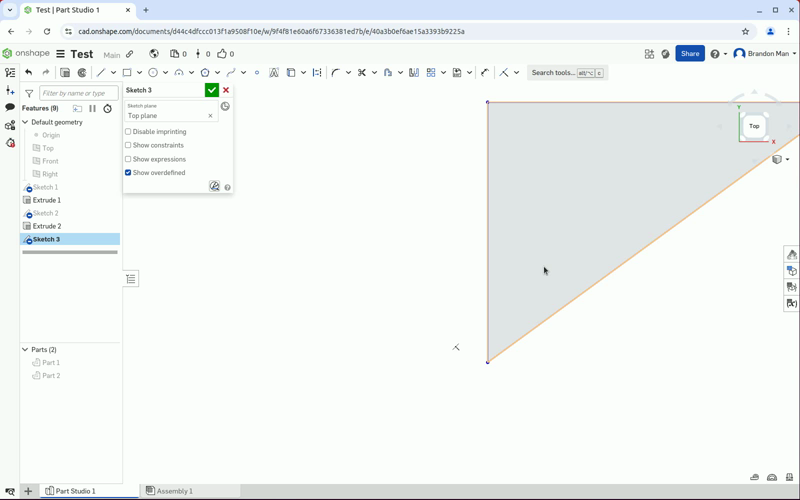
scroll(-6)
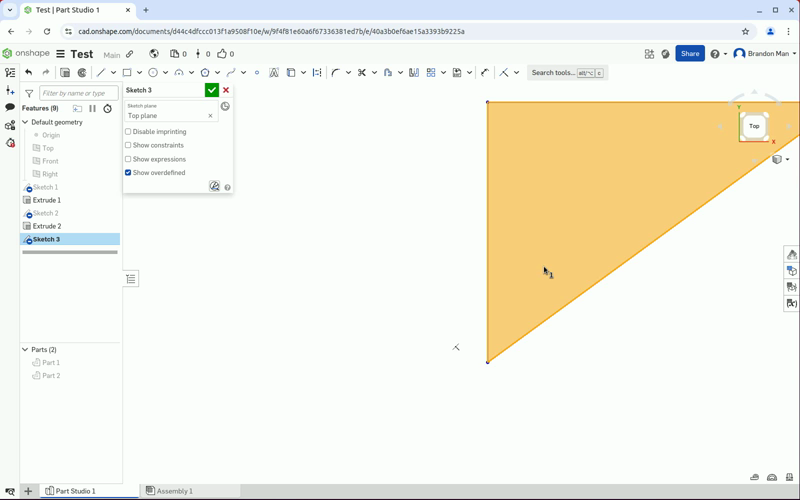
scroll(-6)
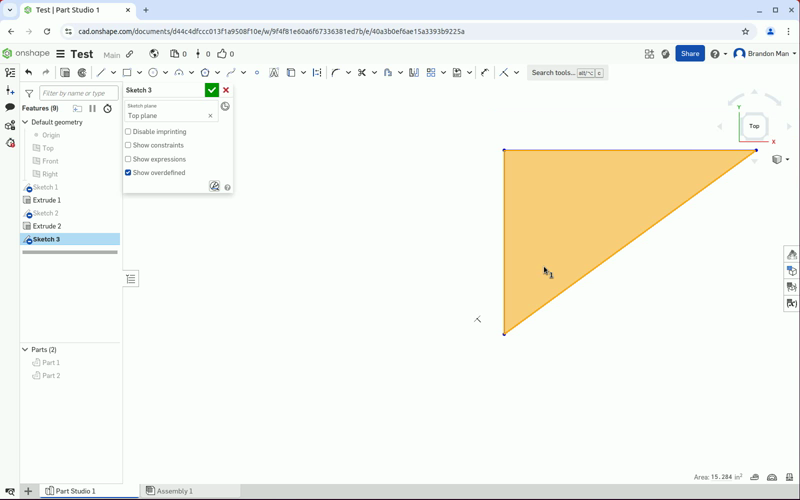
scroll(-6)
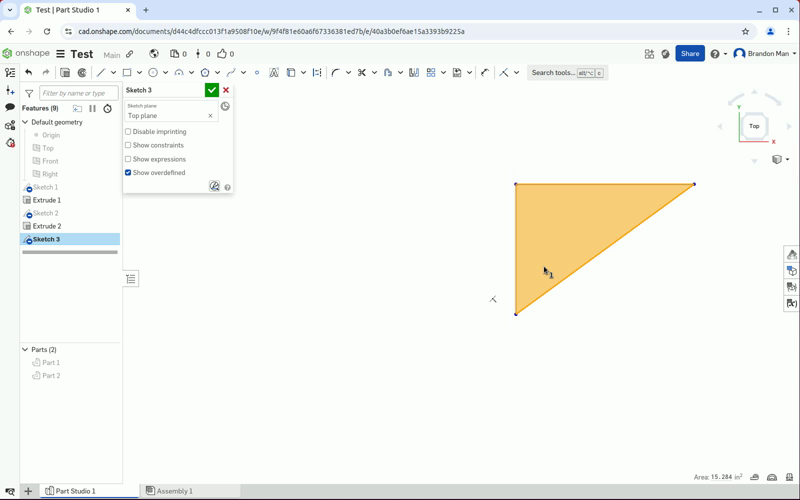
scroll(-6)
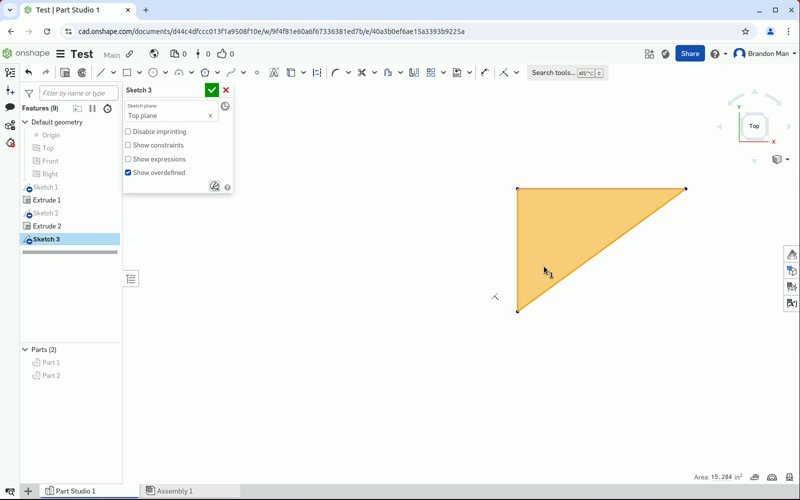
scroll(-6)
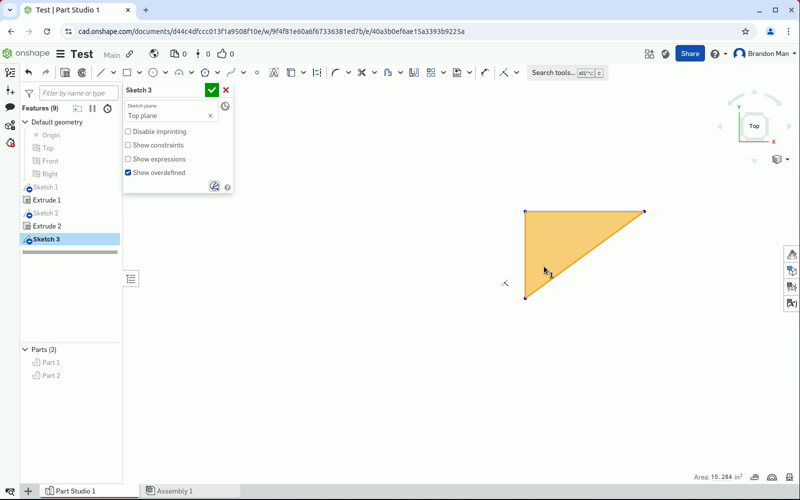
scroll(-6)
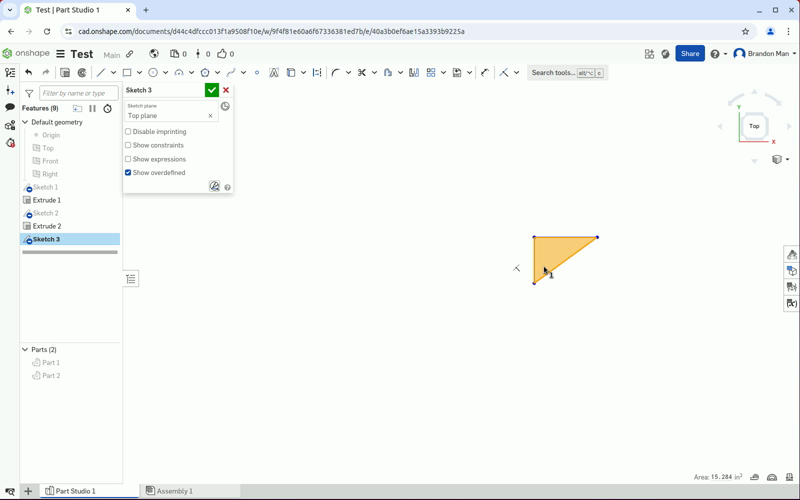
scroll(-6)
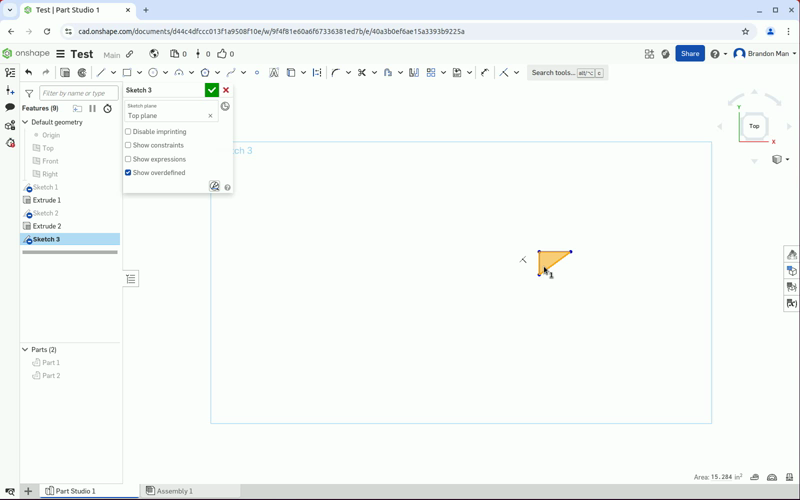
mouse_move(73, 352)
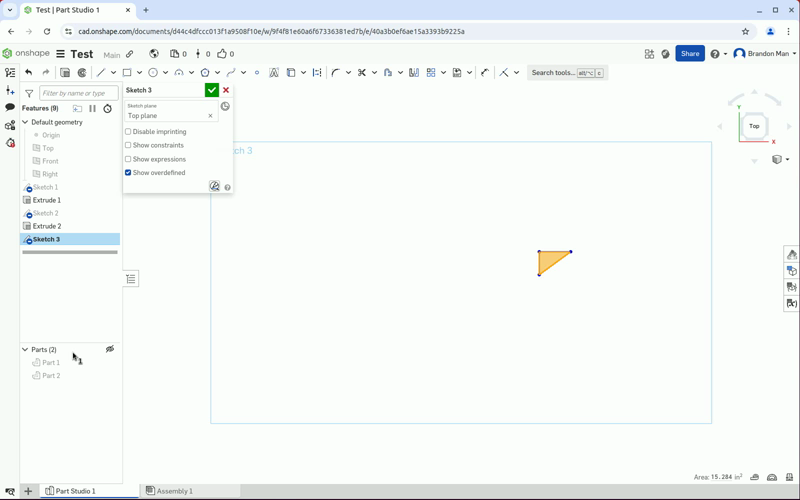
key(shift+y)
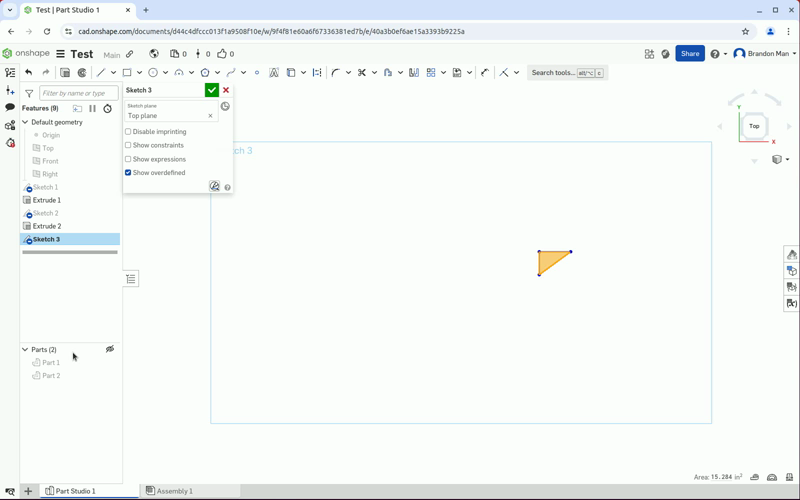
key(shift+e)
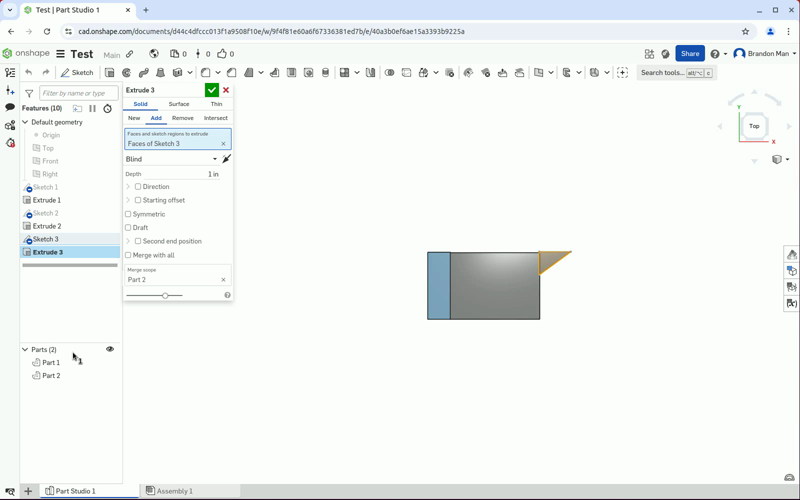
mouse_move(143, 106)
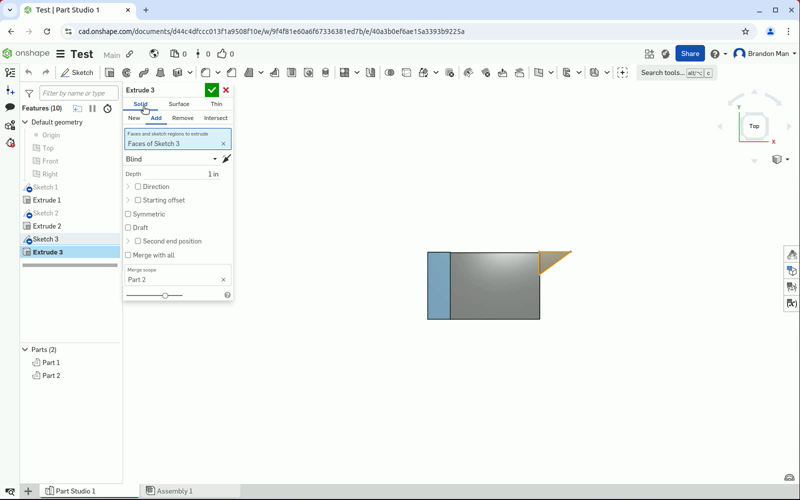
click(143, 106)
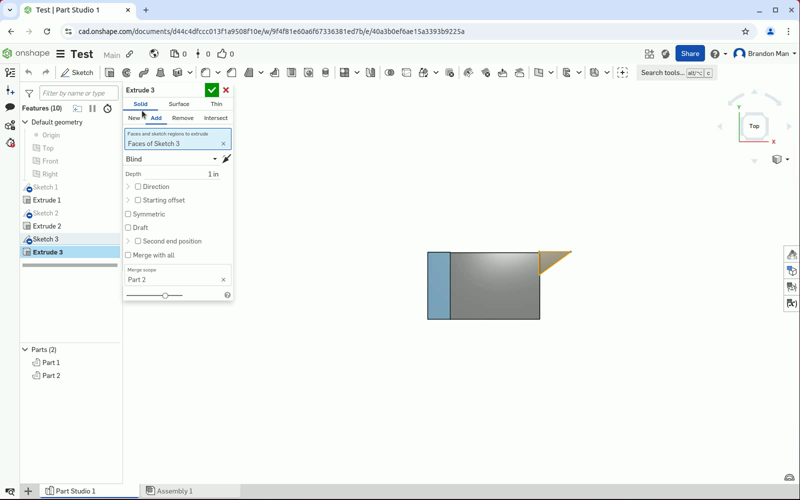
mouse_move(137, 120)
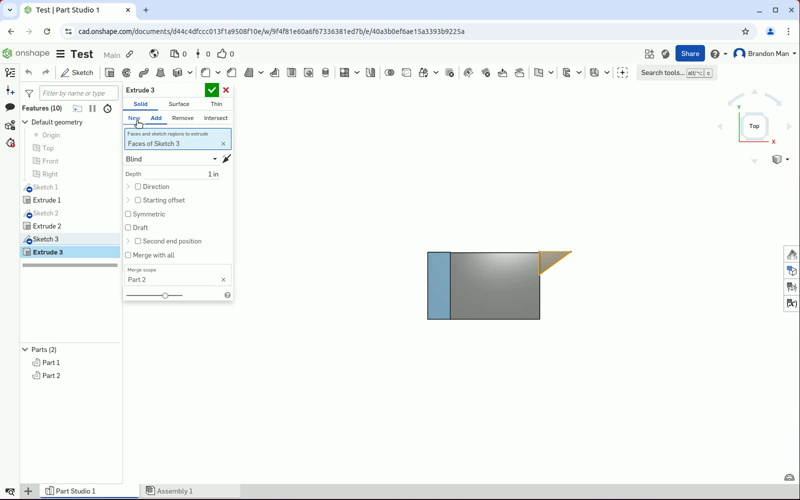
click(137, 120)
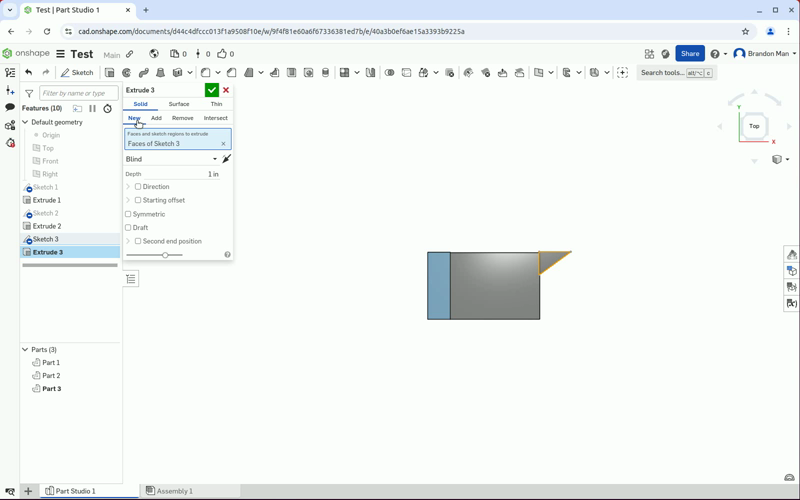
key(tab, 4)
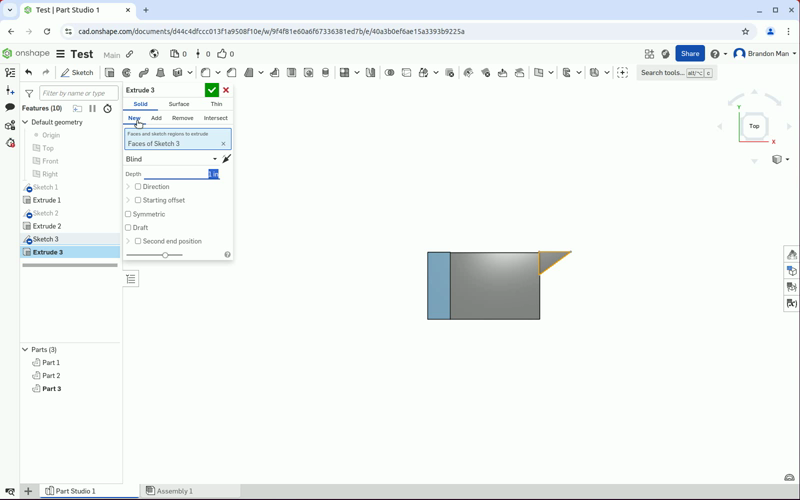
text(2.407)
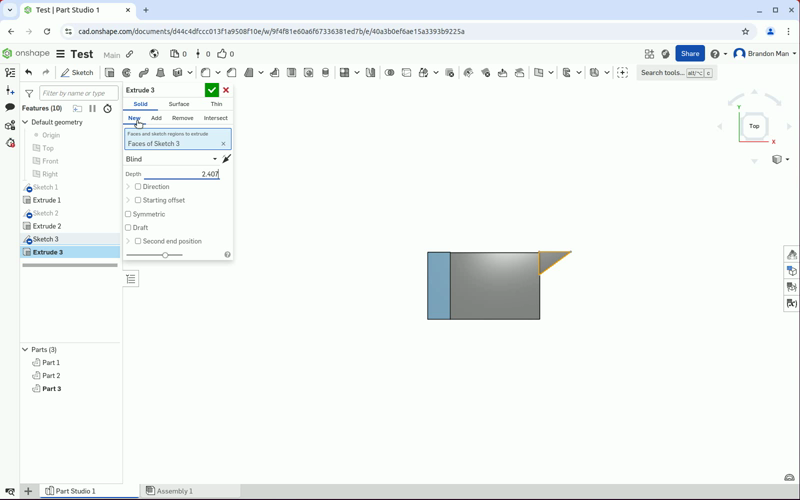
key(enter)
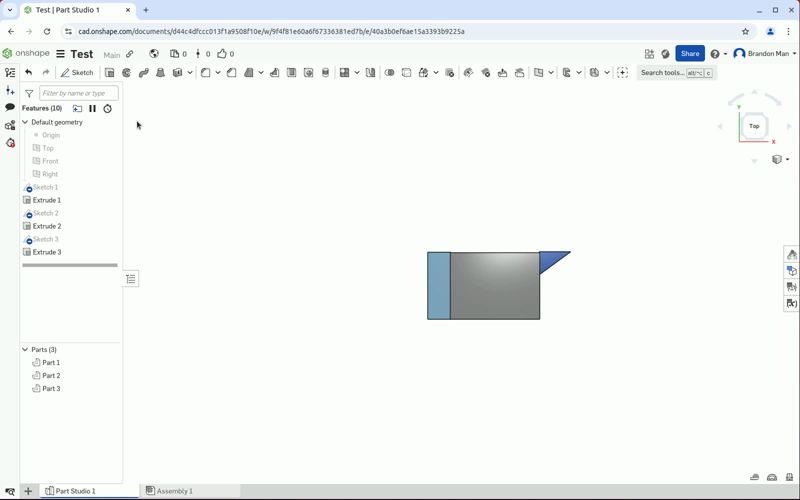
key(shift+h)
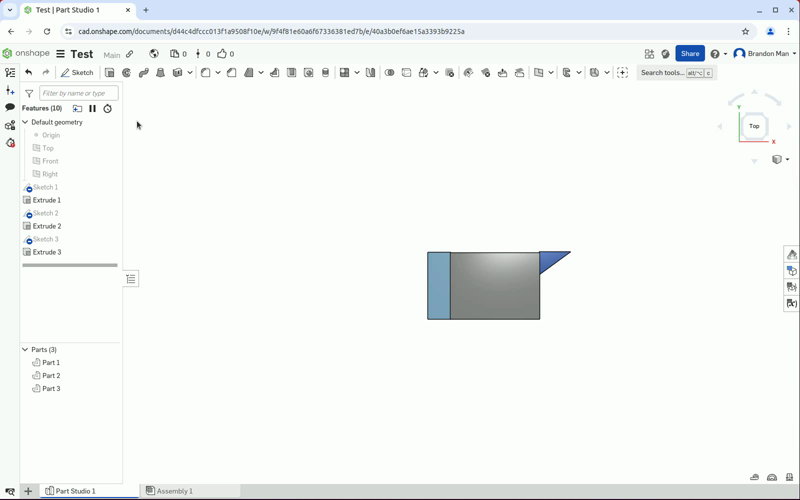
key(shift+h)
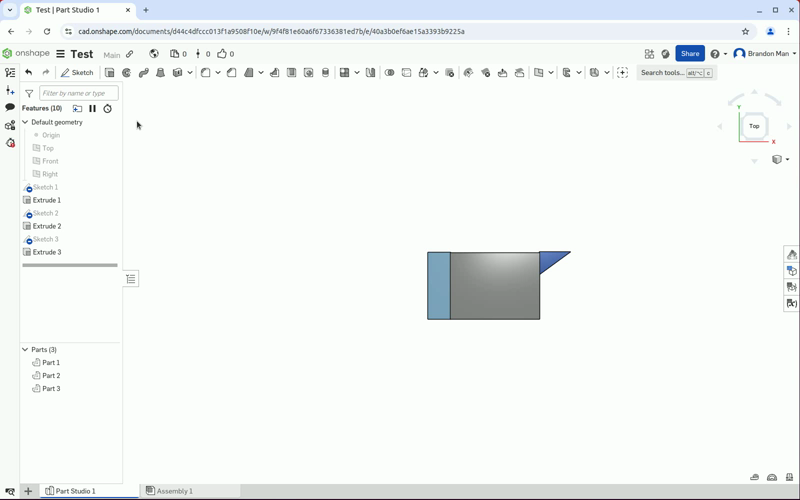
mouse_move(73, 189)
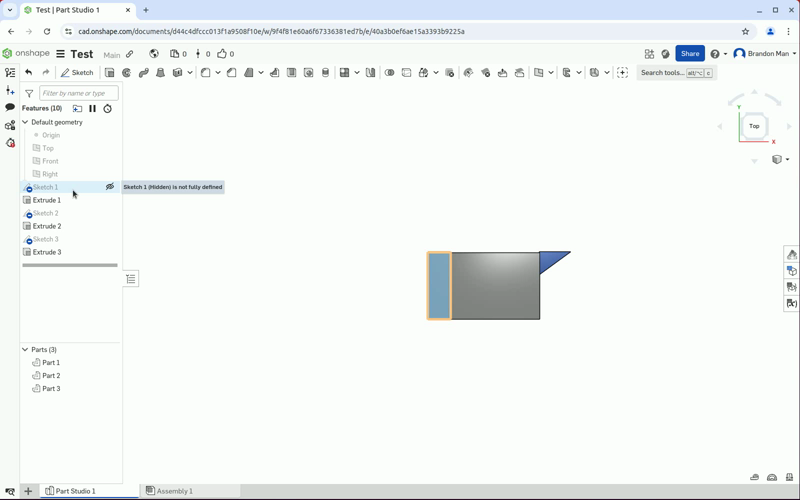
click(73, 189)
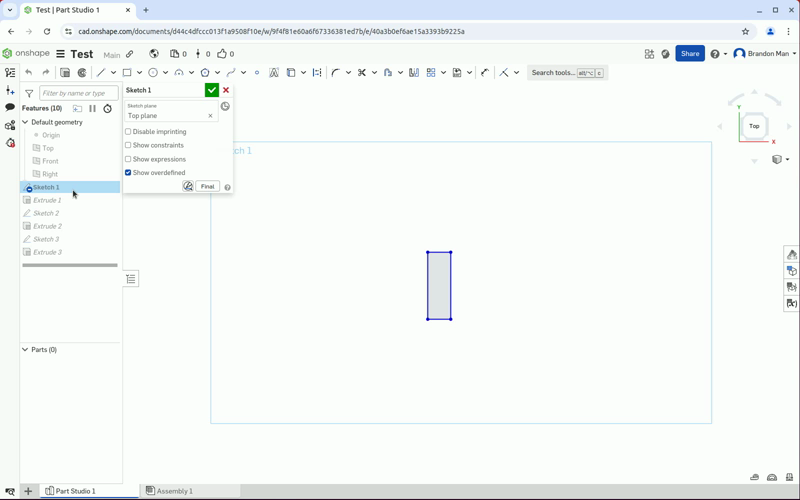
mouse_move(229, 92)
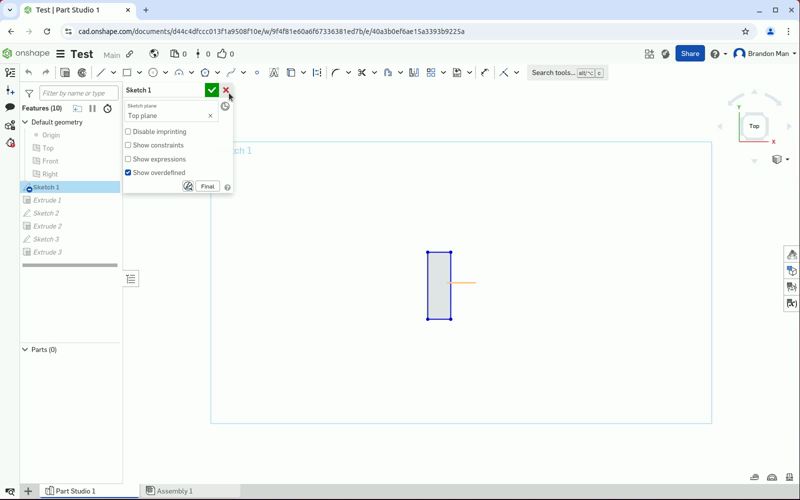
click(229, 92)
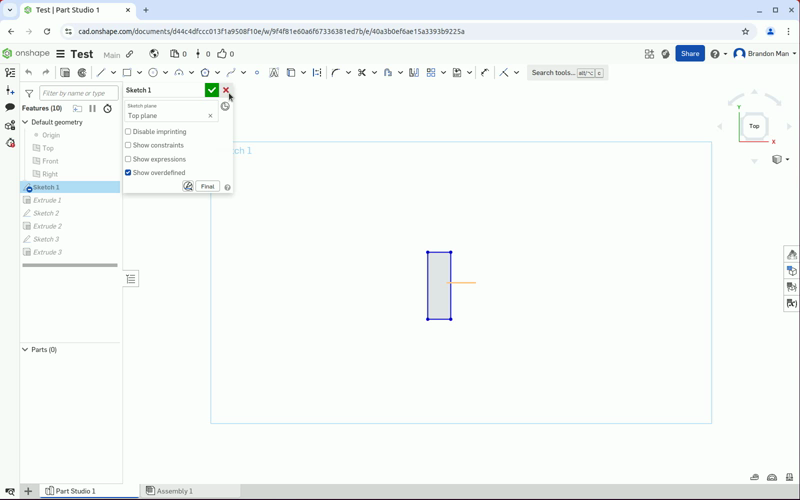
key(shift+s)
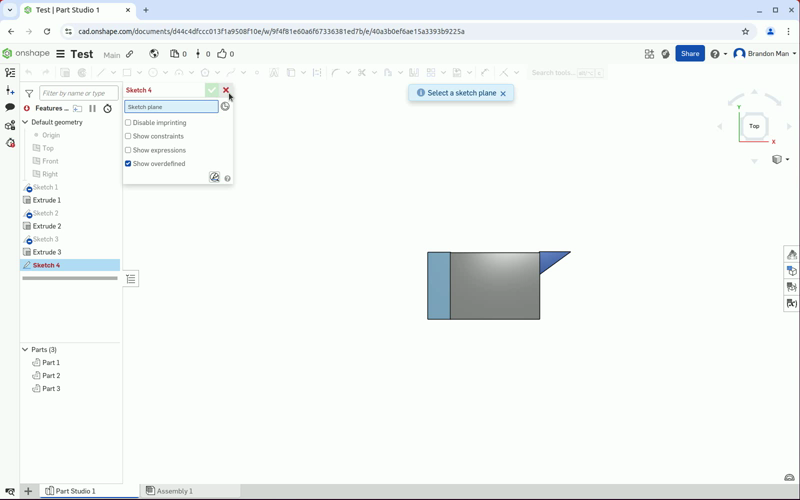
mouse_move(73, 150)
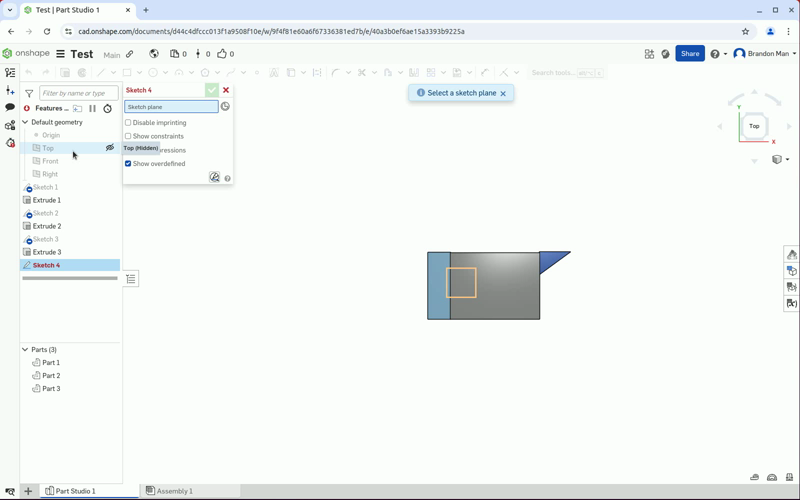
click(73, 150)
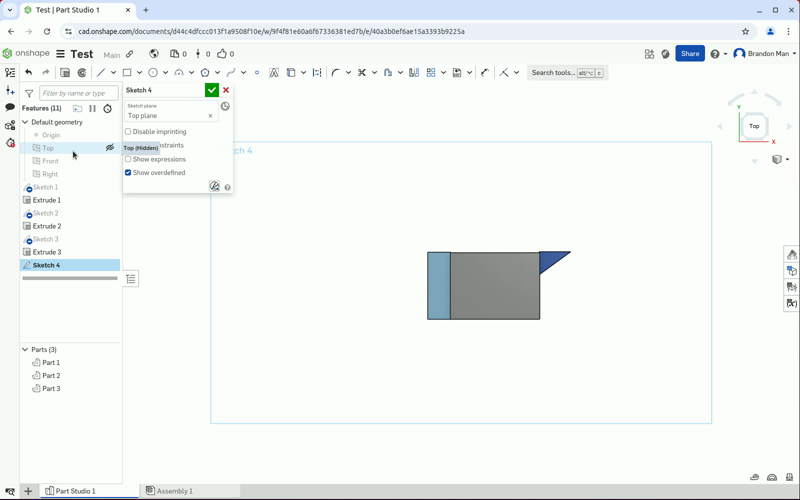
mouse_move(73, 352)
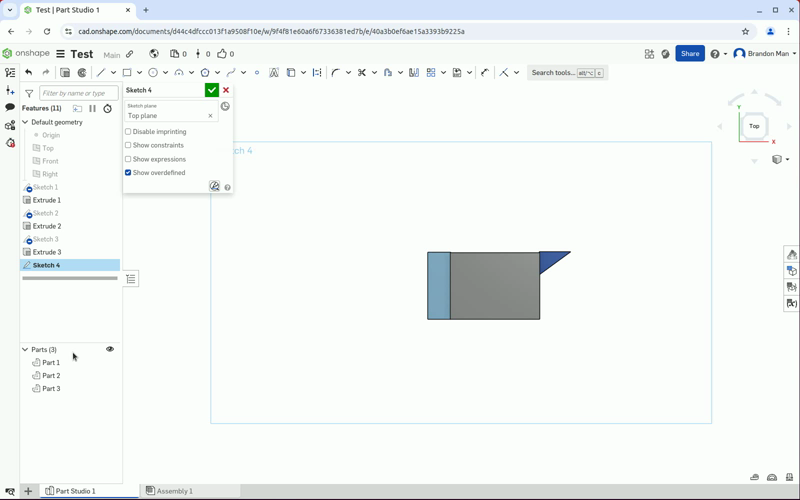
key(y)
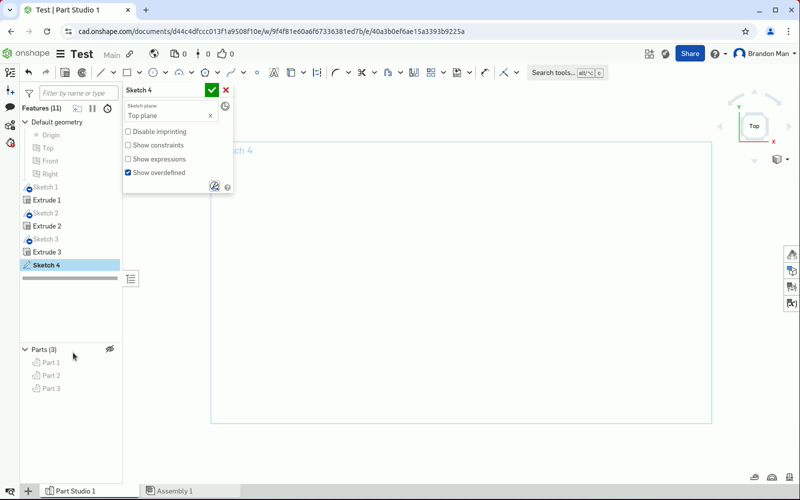
key(l)
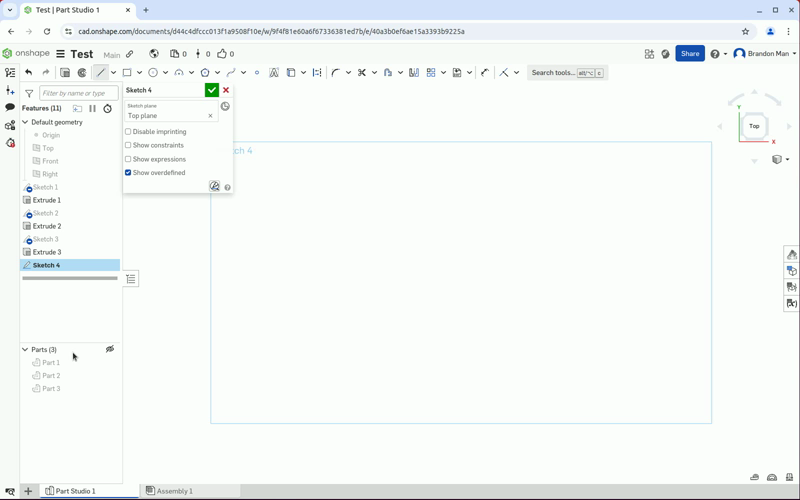
key_down(shift)
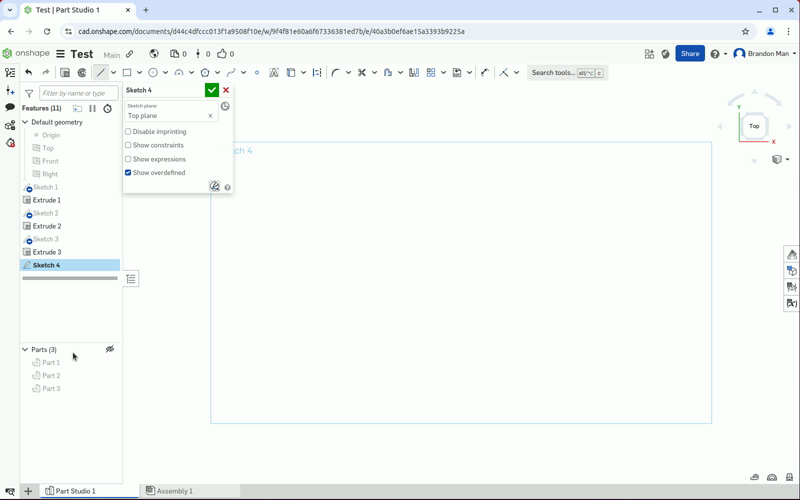
mouse_move(539, 319)
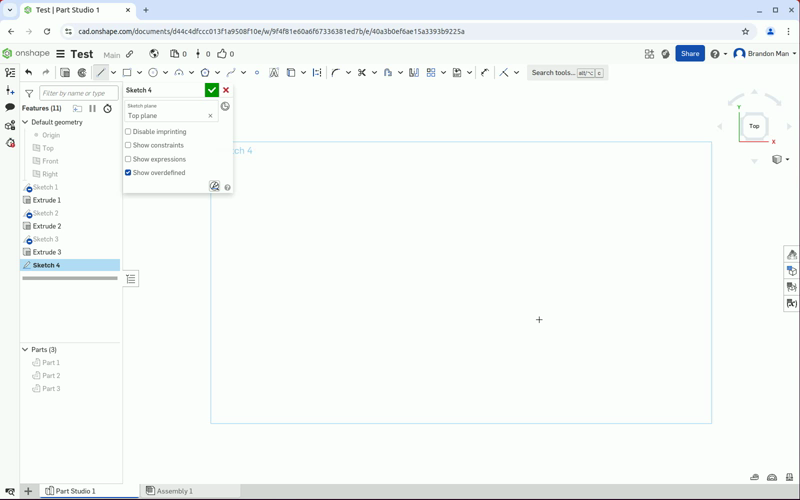
click(539, 319)
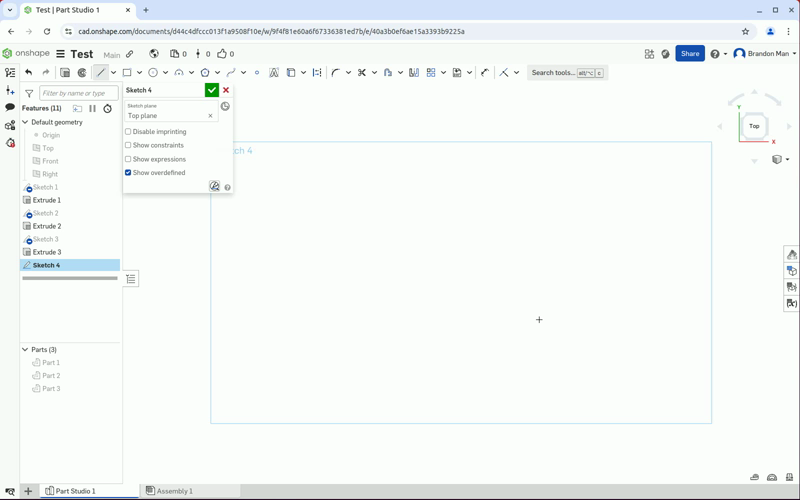
key_up(shift)
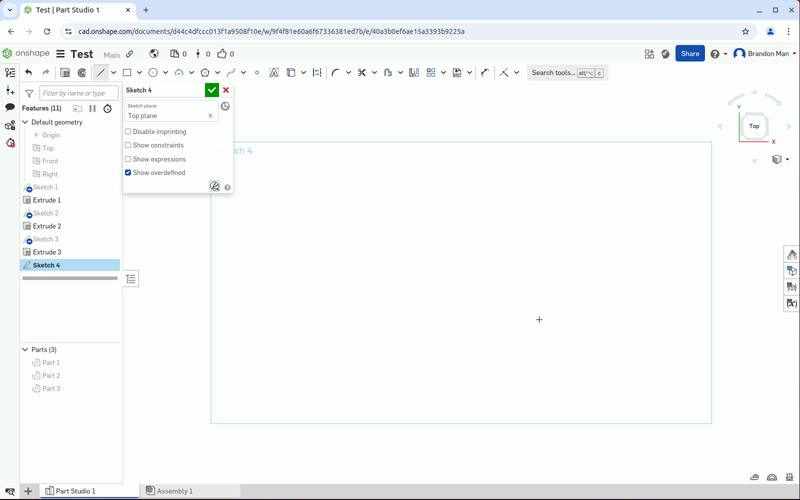
key_down(shift)
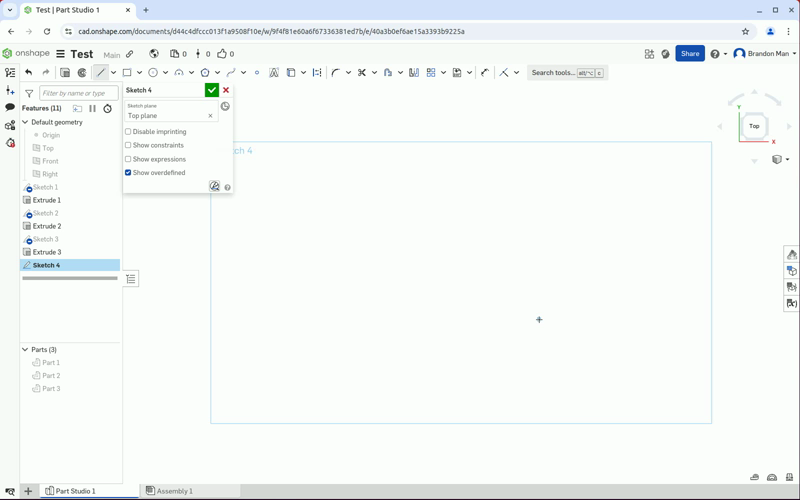
mouse_move(569, 319)
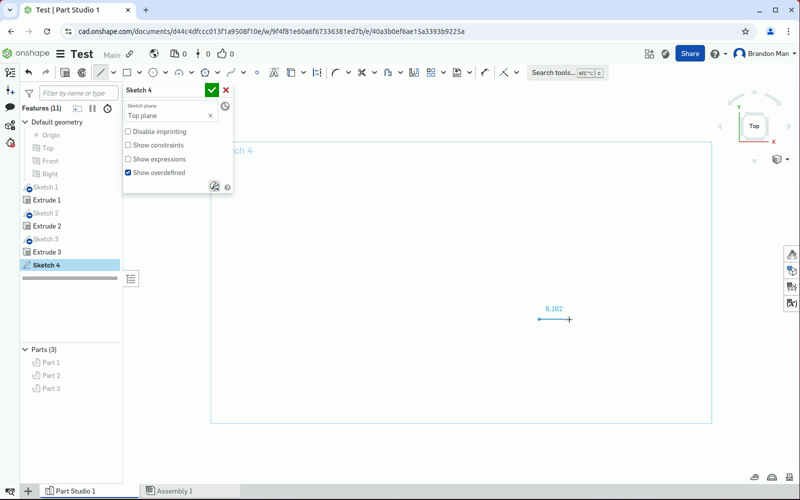
mouse_move(573, 319)
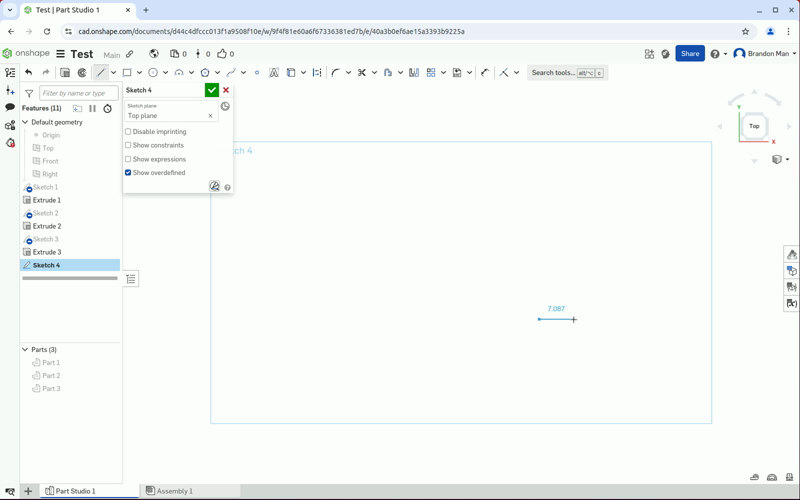
click(573, 319)
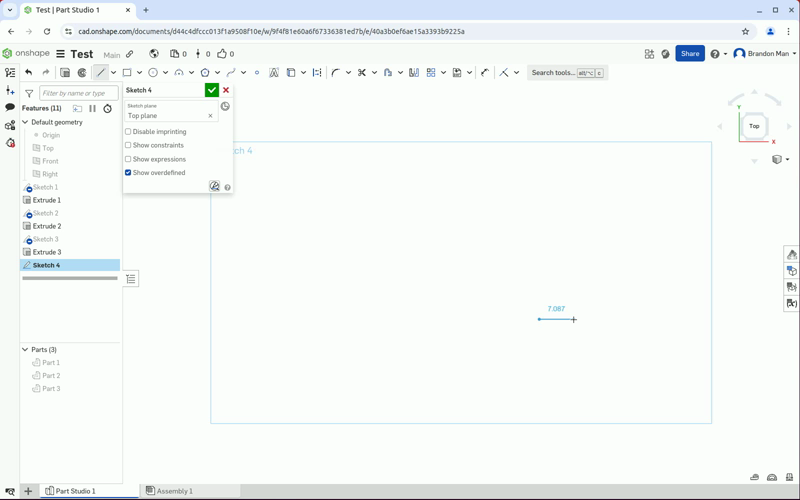
key_up(shift)
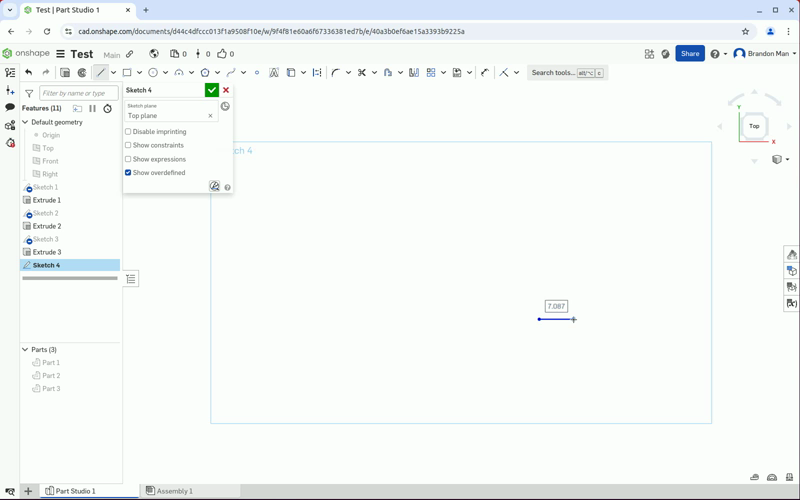
key_down(shift)
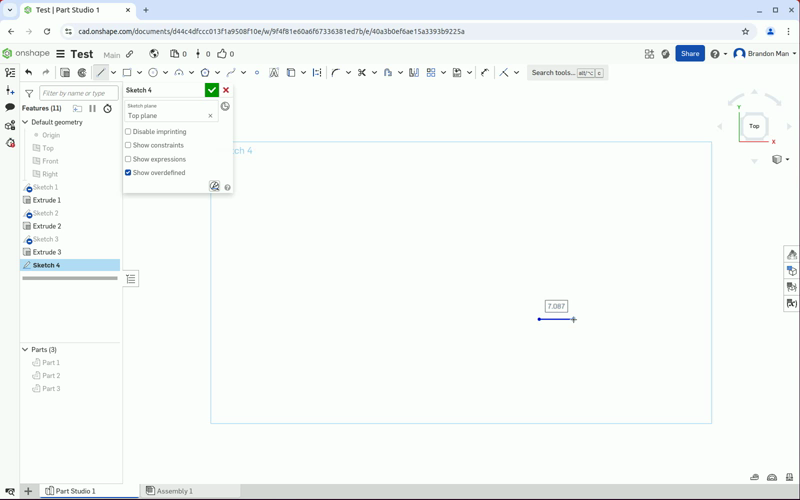
mouse_move(589, 319)
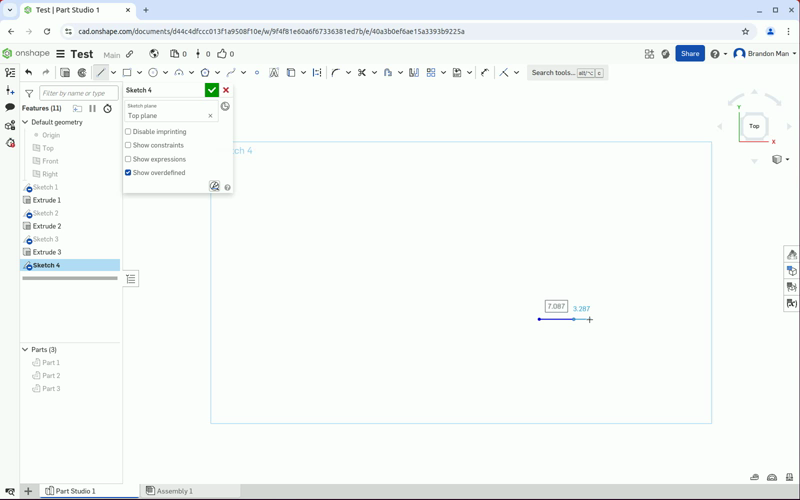
mouse_move(539, 296)
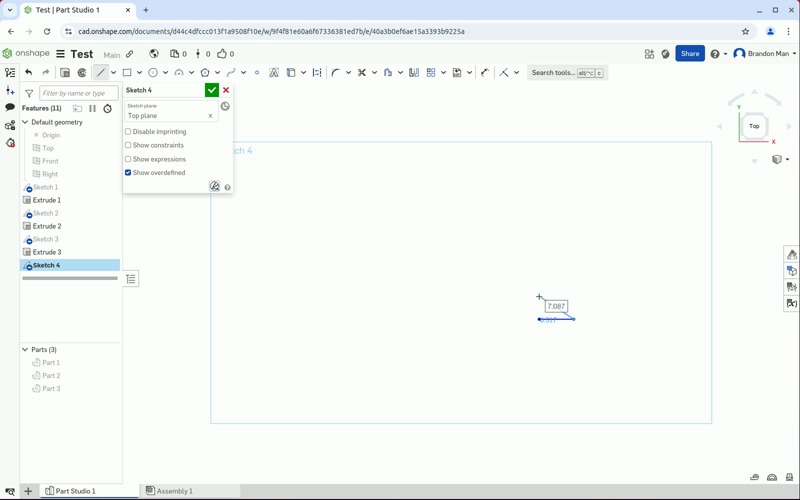
click(539, 296)
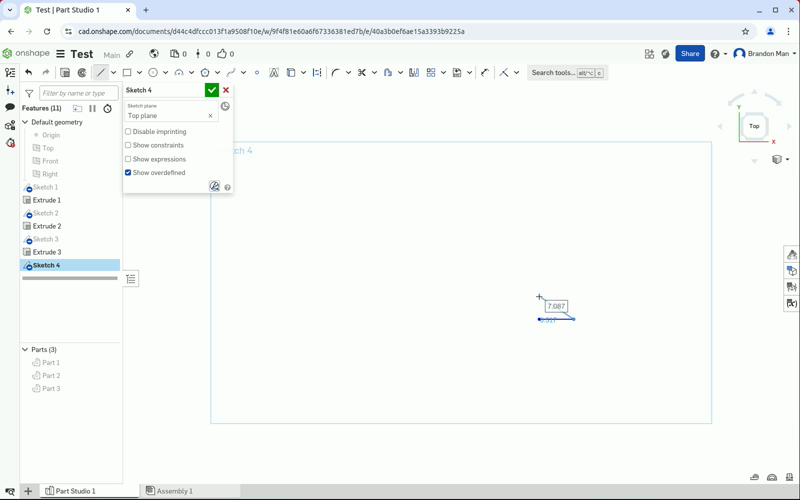
key_up(shift)
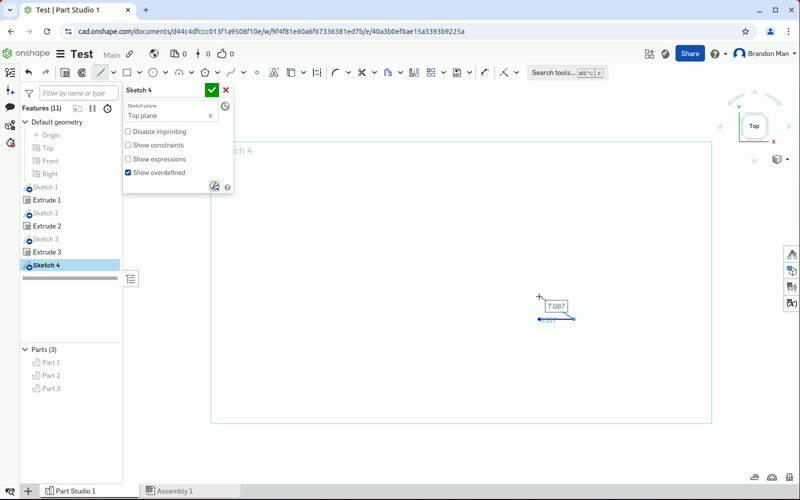
mouse_move(569, 296)
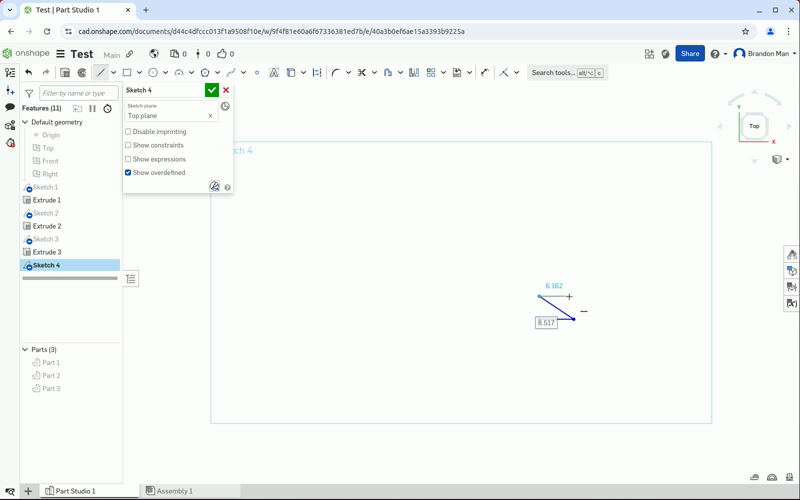
key_down(shift)
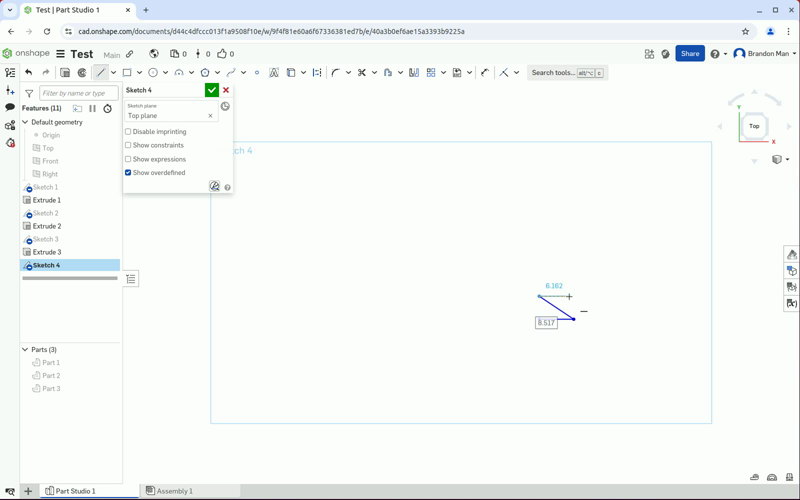
mouse_move(539, 319)
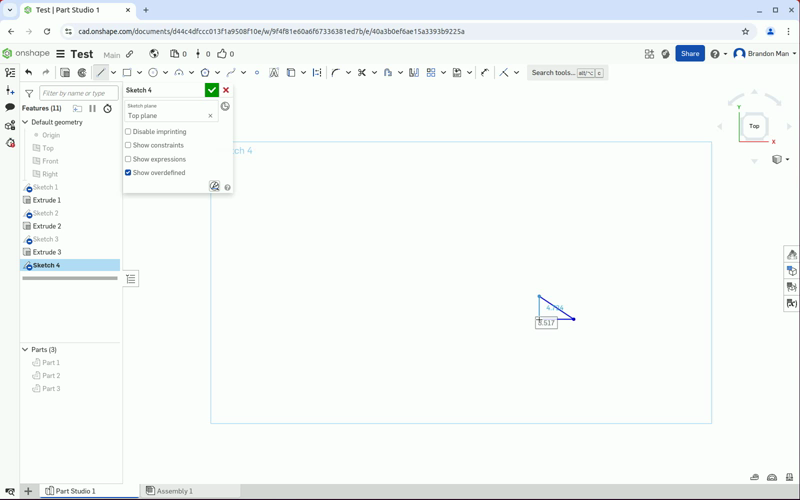
key_up(shift)
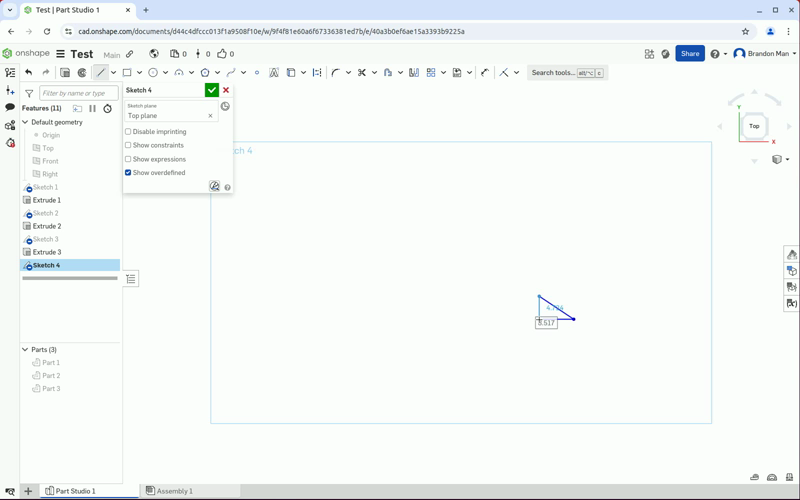
click(539, 319)
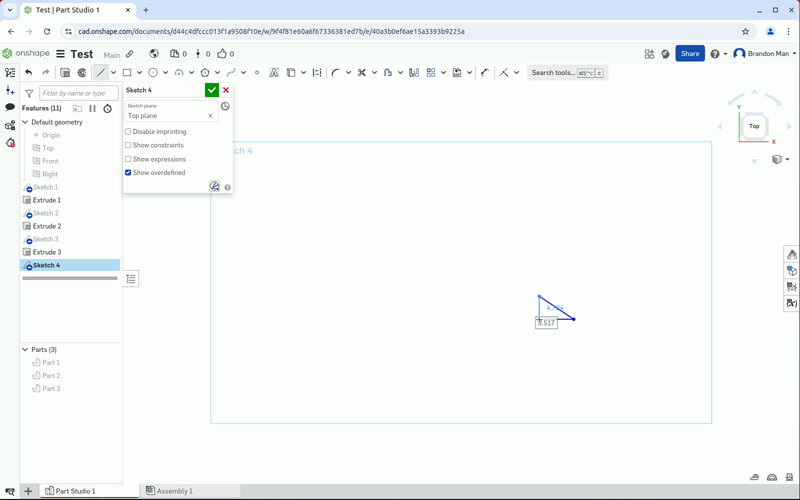
key(esc)
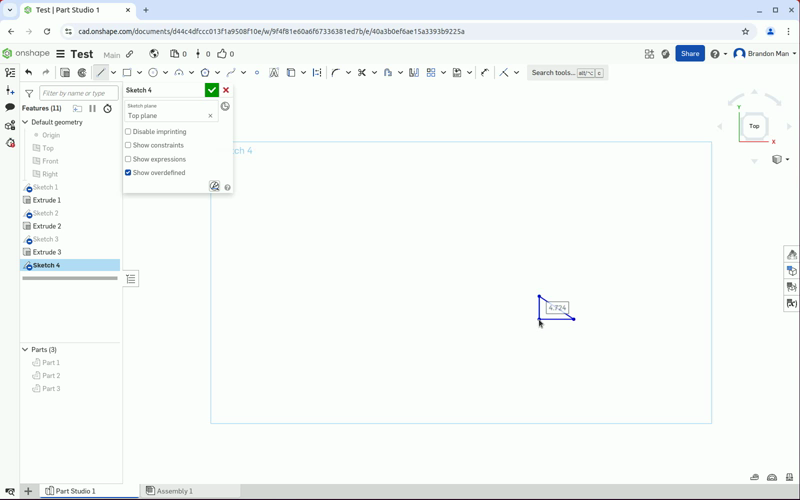
mouse_move(559, 312)
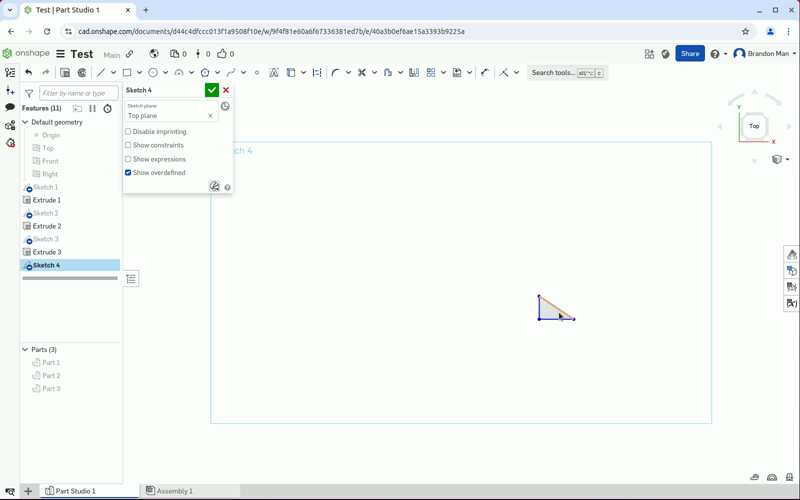
scroll(6)
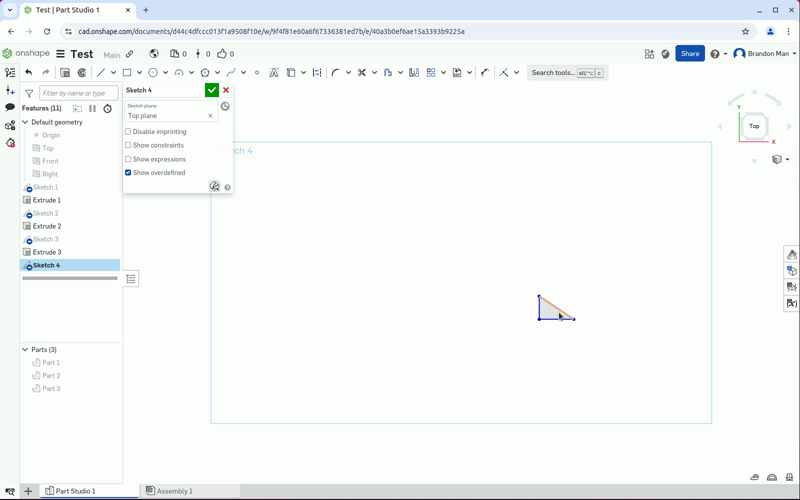
scroll(6)
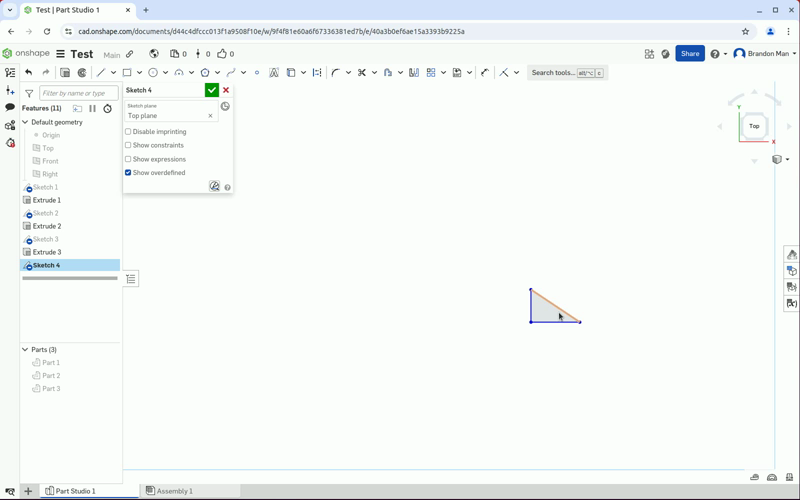
scroll(6)
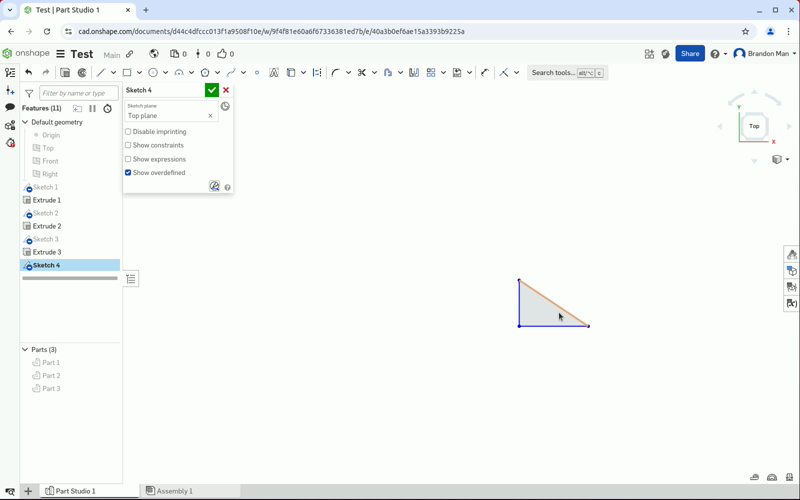
scroll(6)
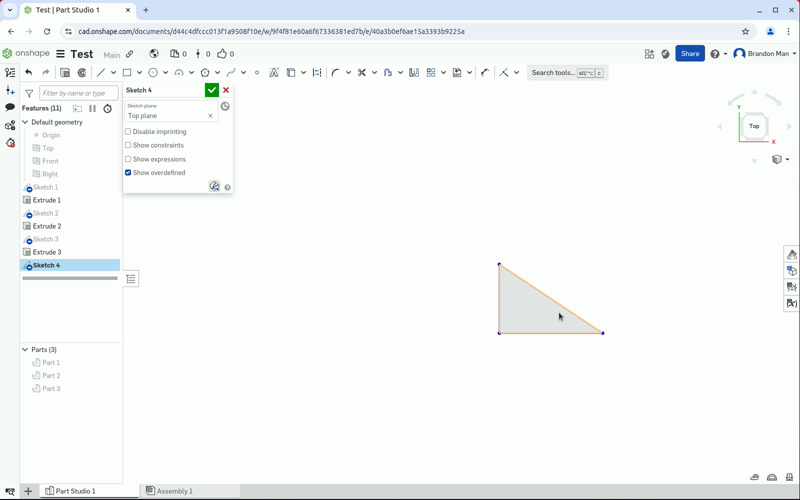
scroll(6)
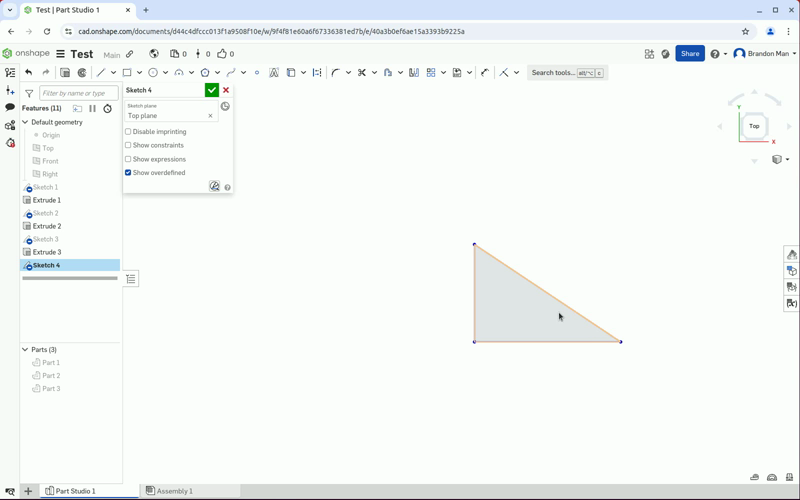
scroll(6)
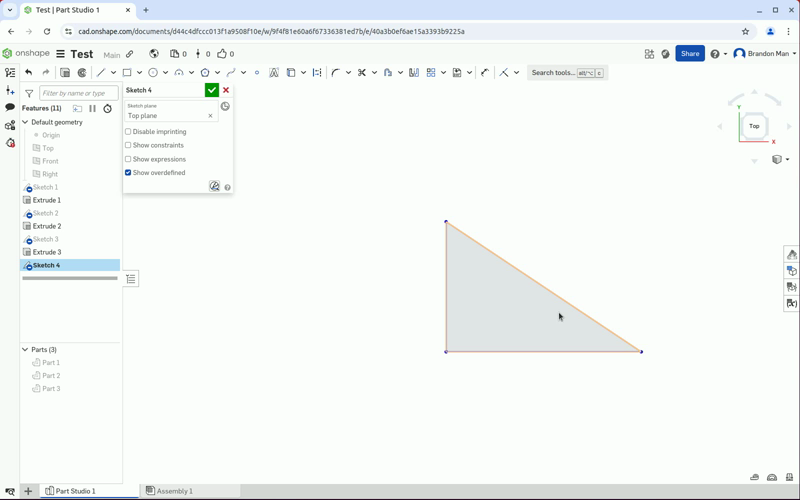
scroll(6)
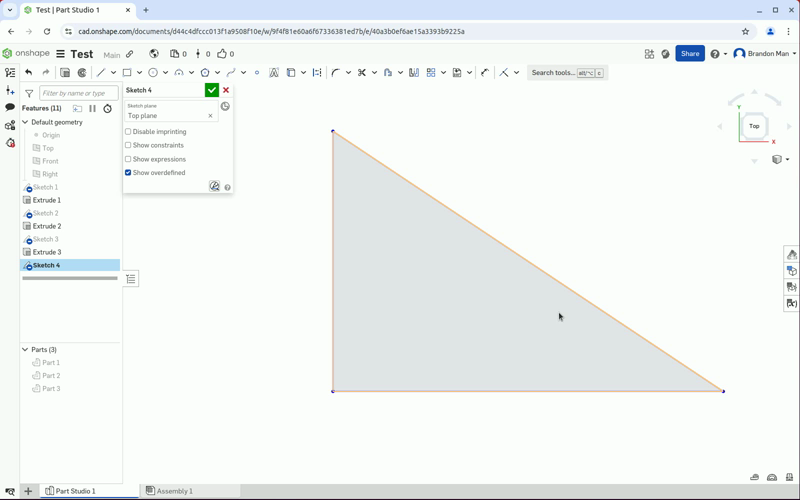
click(559, 312)
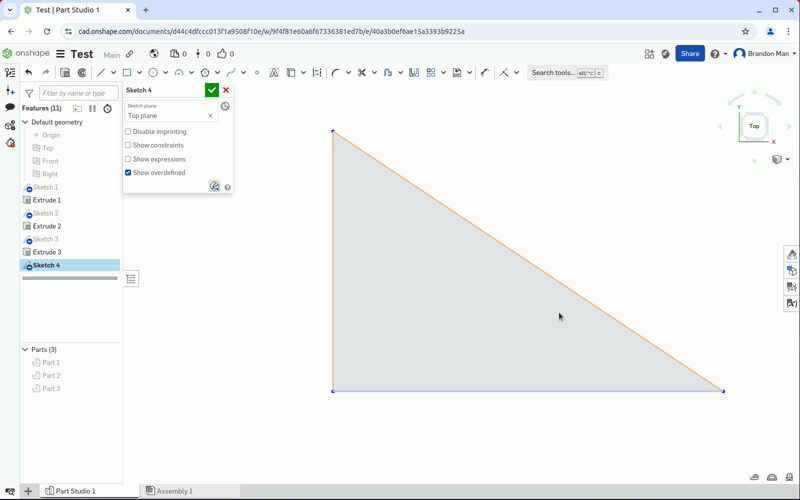
scroll(-6)
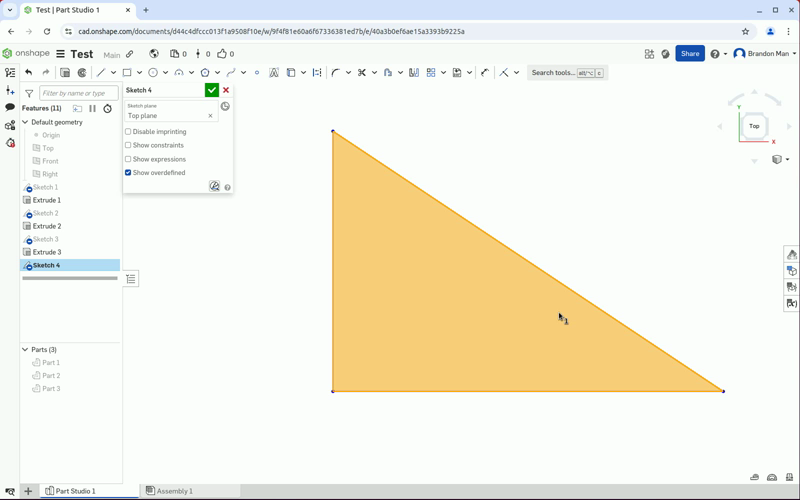
scroll(-6)
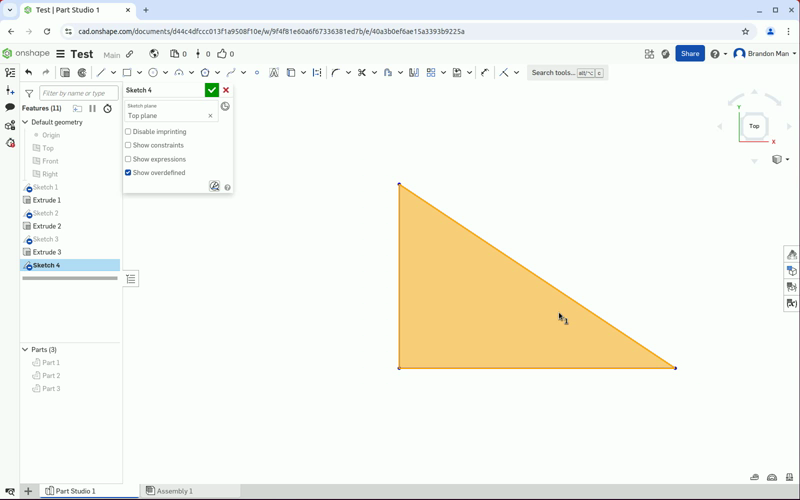
scroll(-6)
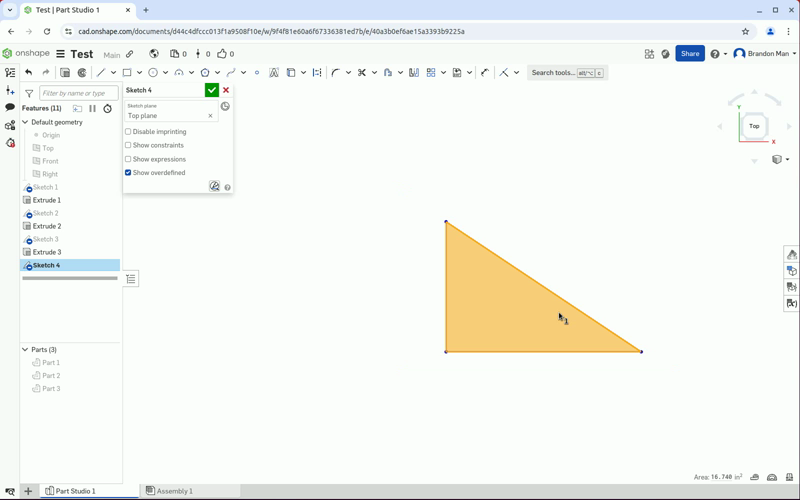
scroll(-6)
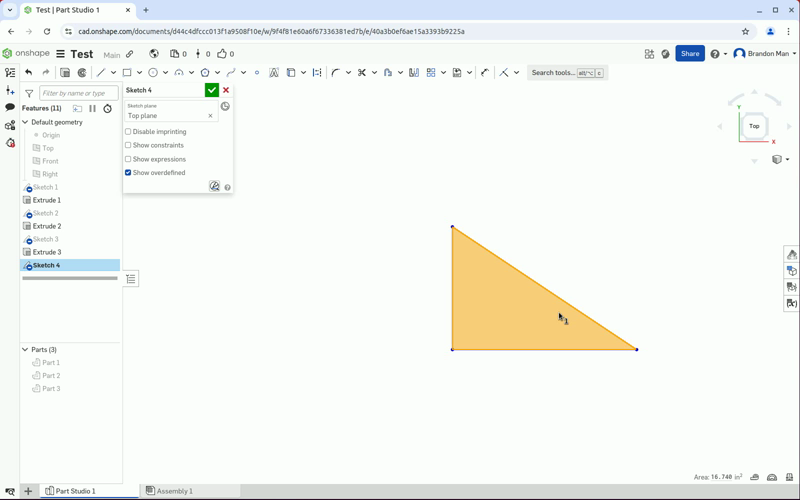
scroll(-6)
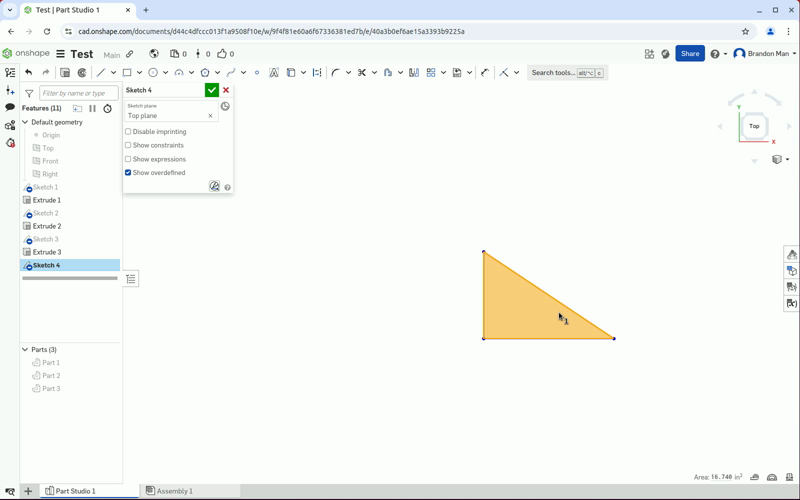
scroll(-6)
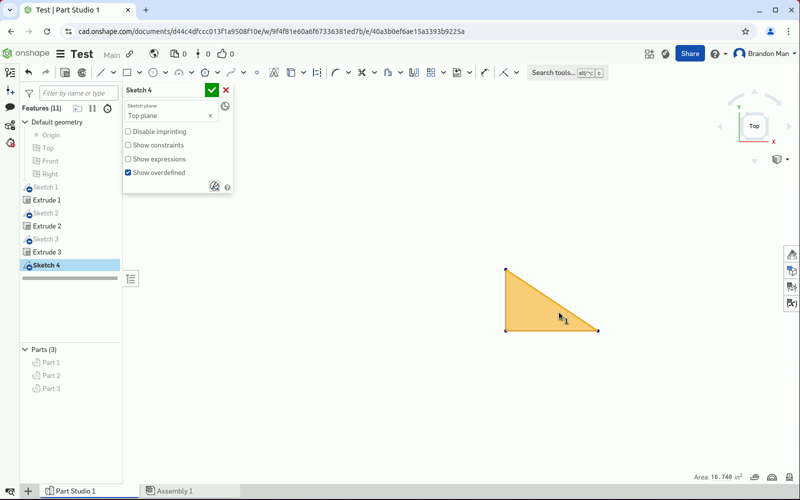
scroll(-6)
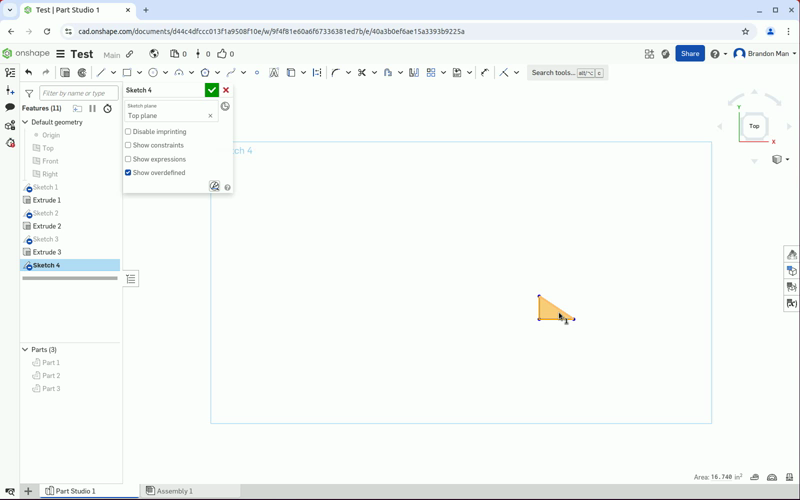
mouse_move(73, 352)
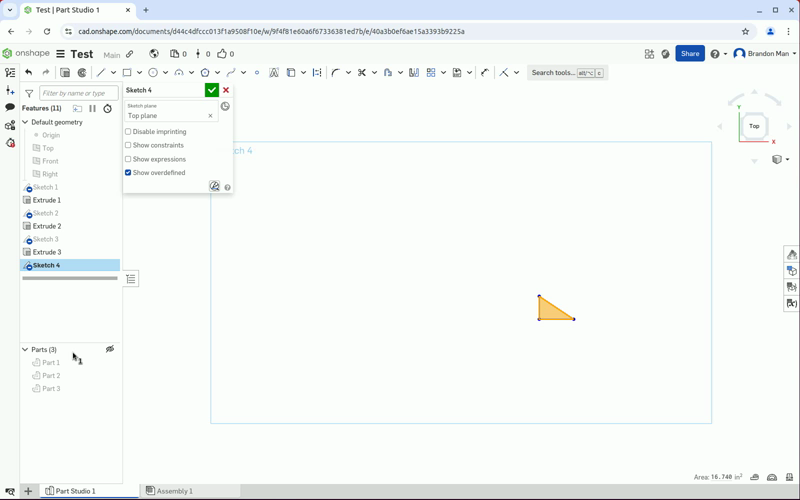
key(shift+y)
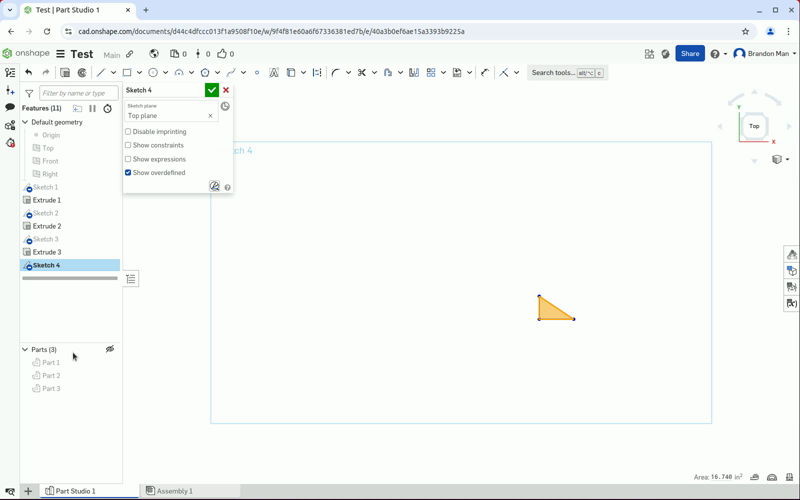
key(shift+e)
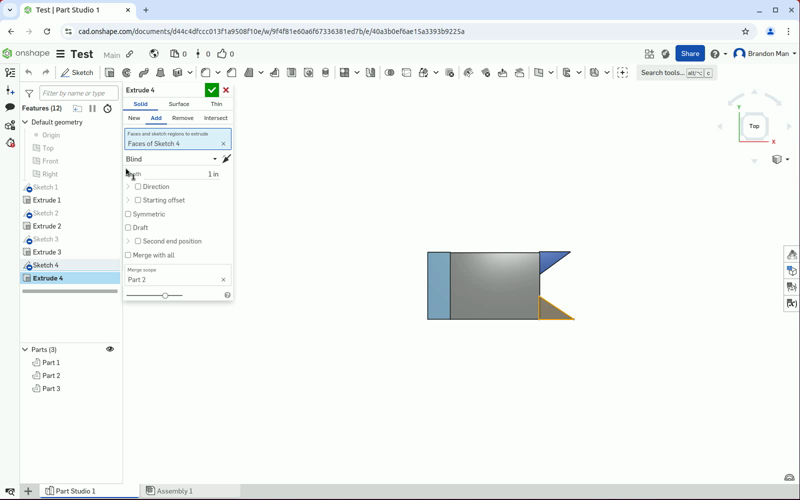
mouse_move(143, 106)
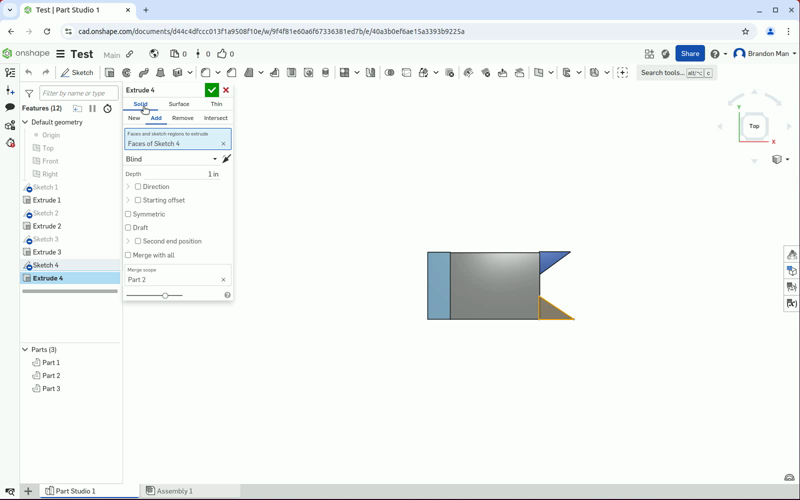
click(143, 106)
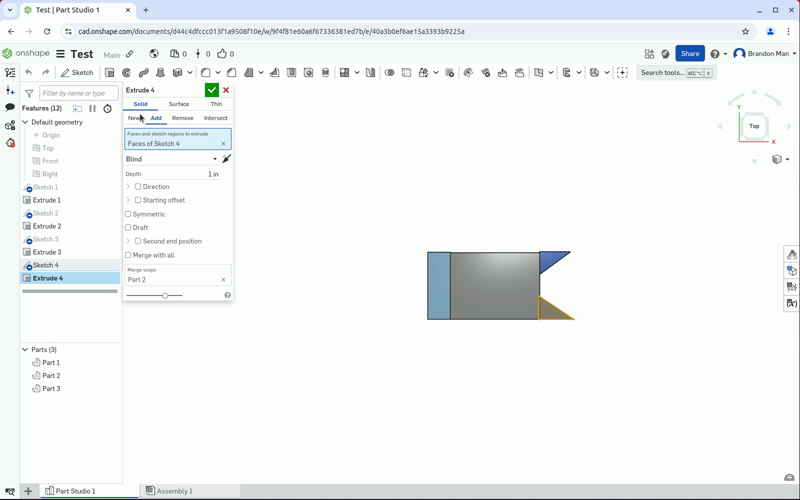
mouse_move(137, 120)
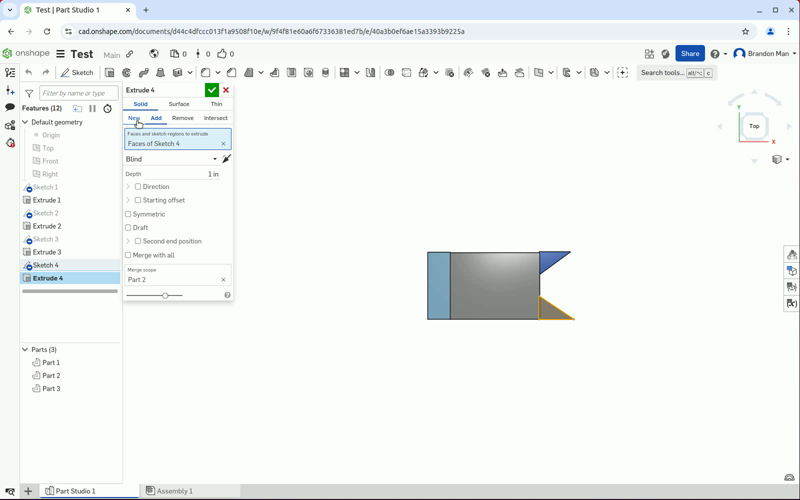
click(137, 120)
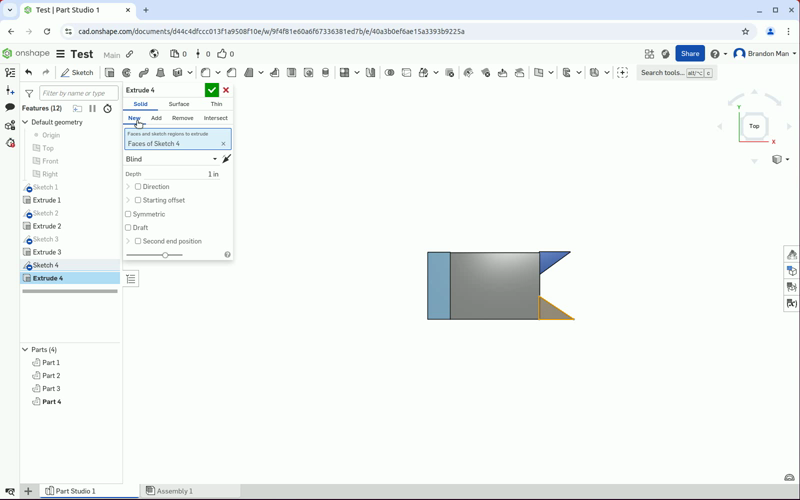
key(tab, 4)
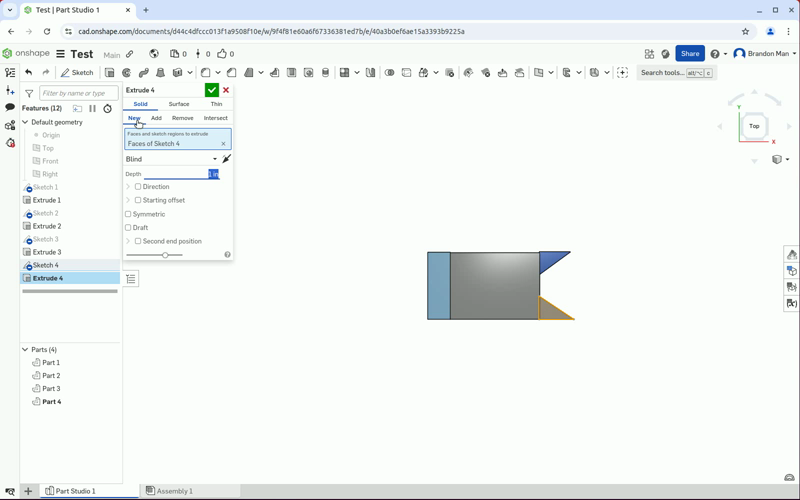
text(2.407)
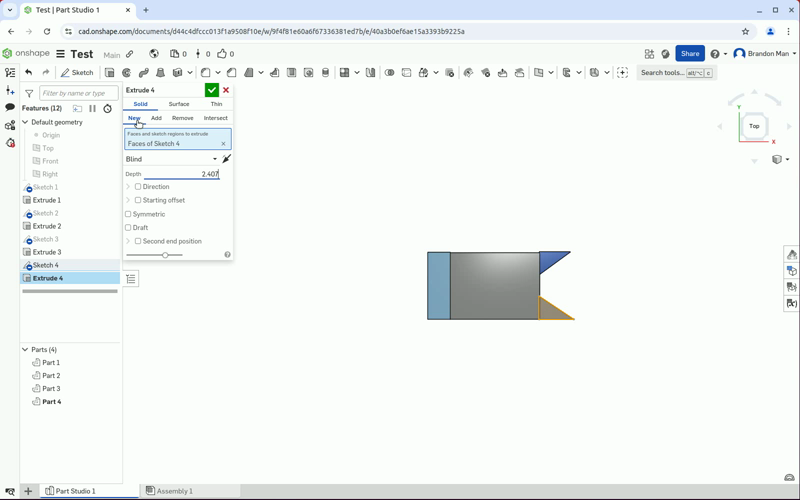
key(enter)
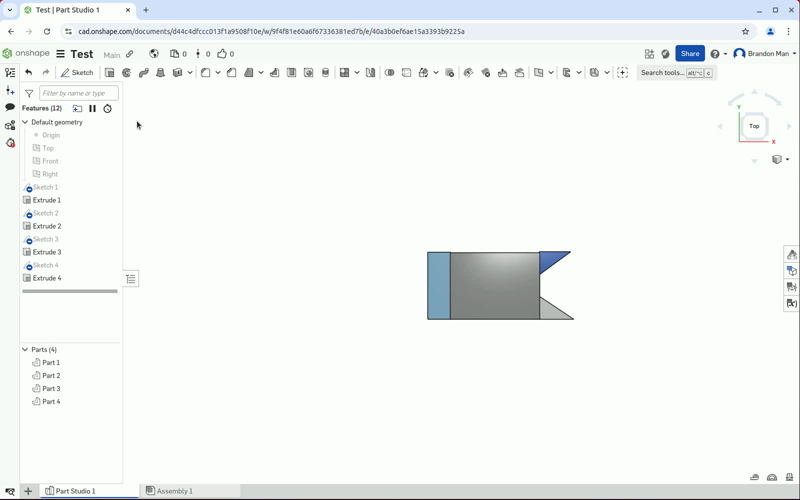
key(shift+h)
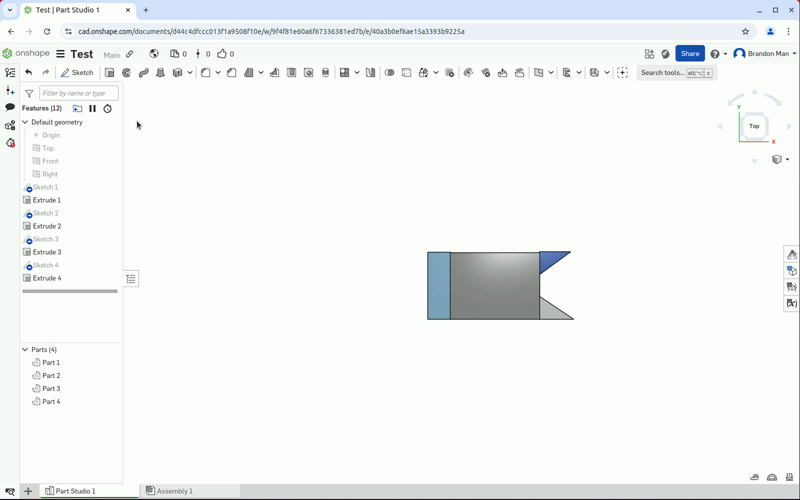
key(shift+h)
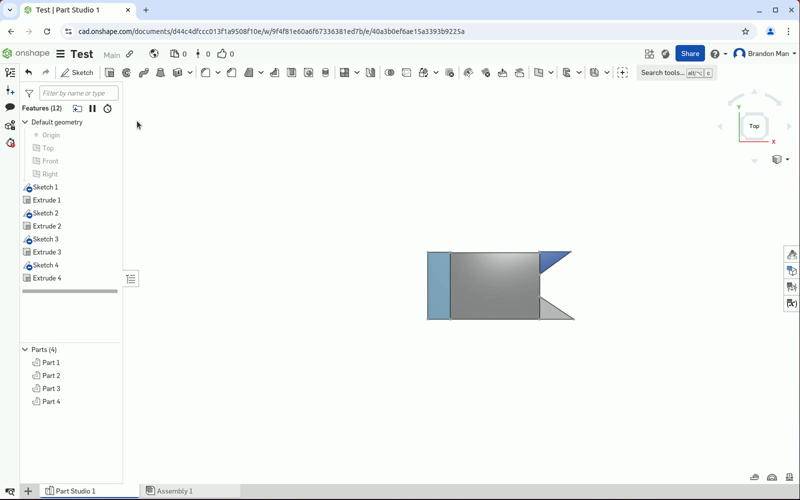
key(shift+7)
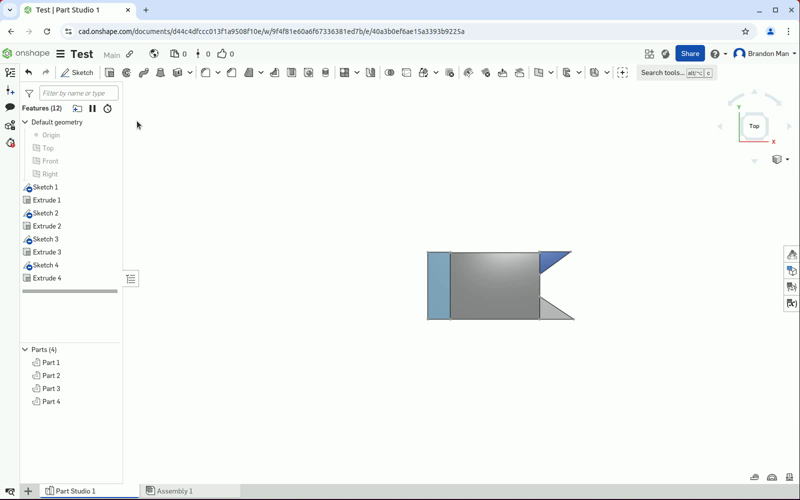
key(up, 3)
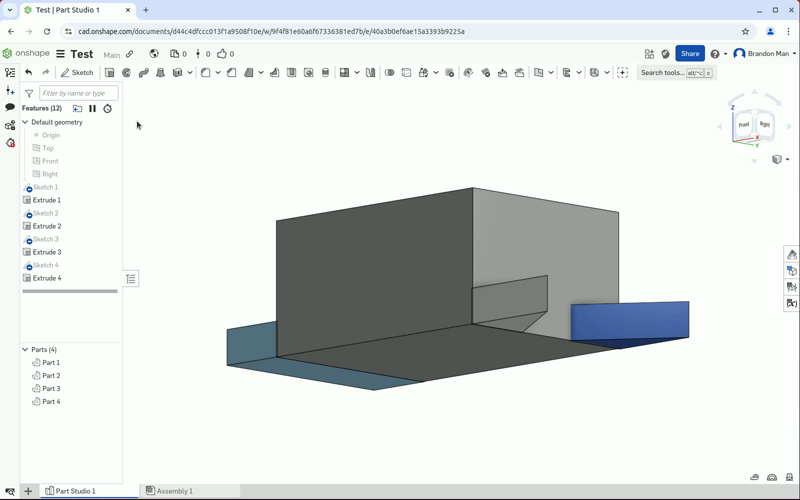
key(left, 3)
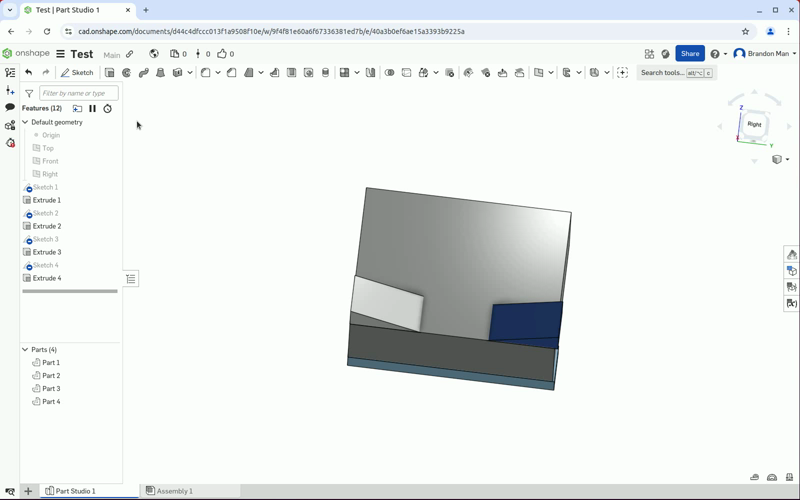
key(right, 3)
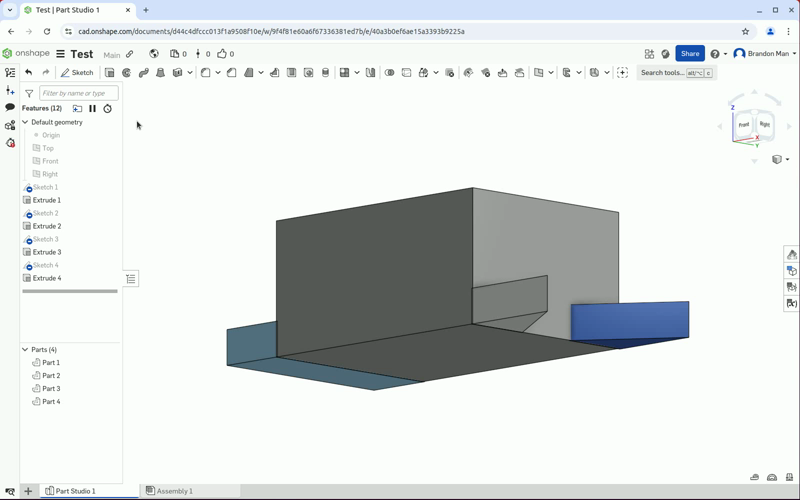
key(down, 3)
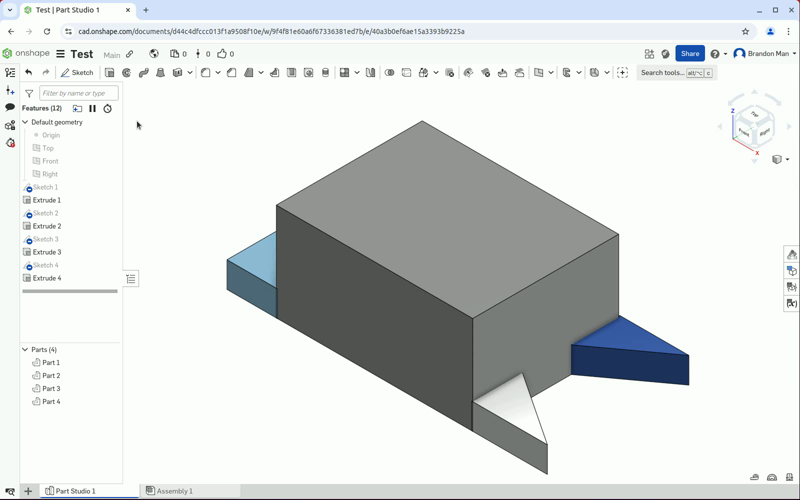
mouse_move(73, 189)
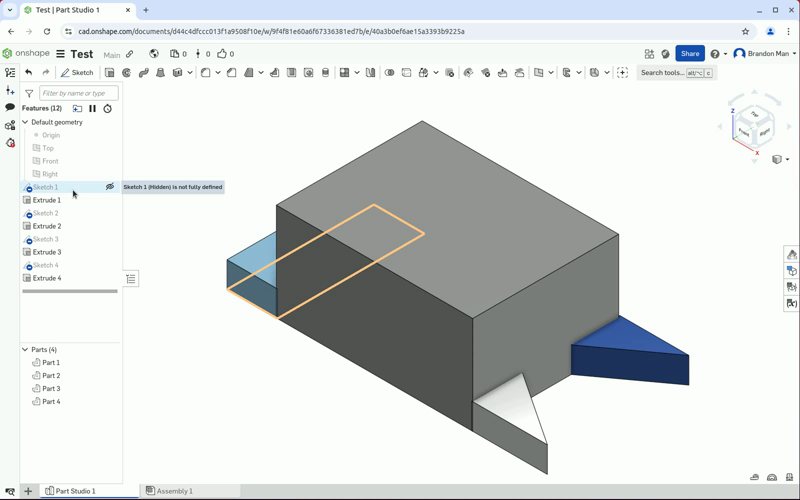
click(73, 189)